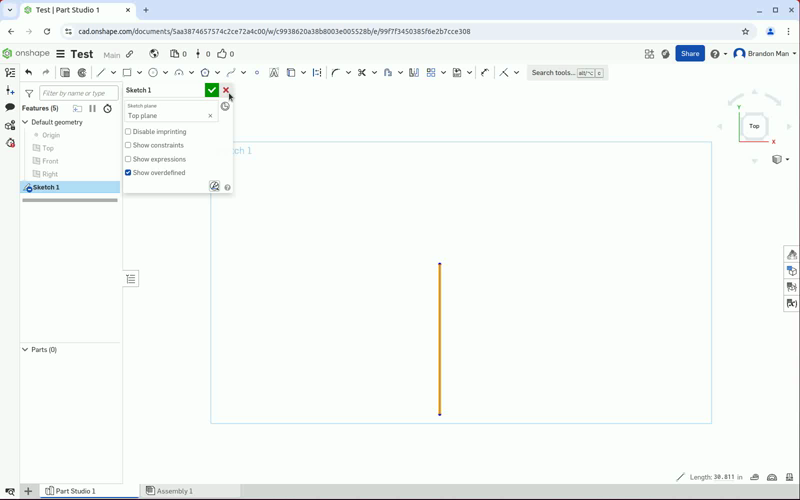
key(shift+h)
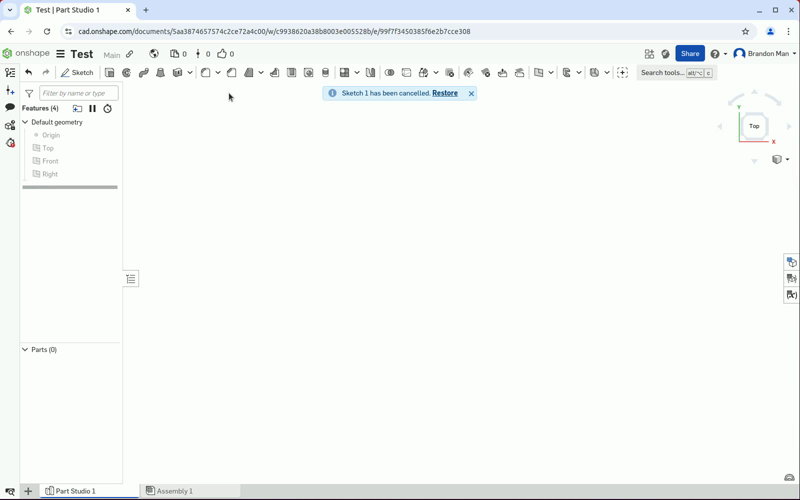
mouse_move(73, 352)
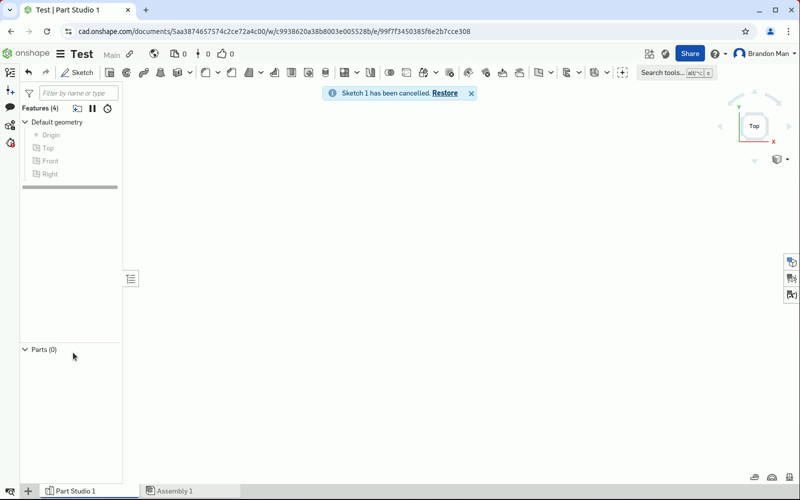
key(y)
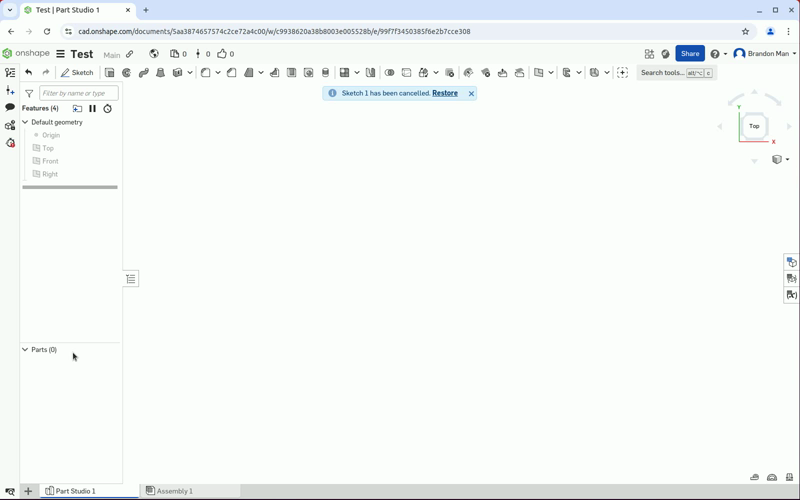
key(shift+p)
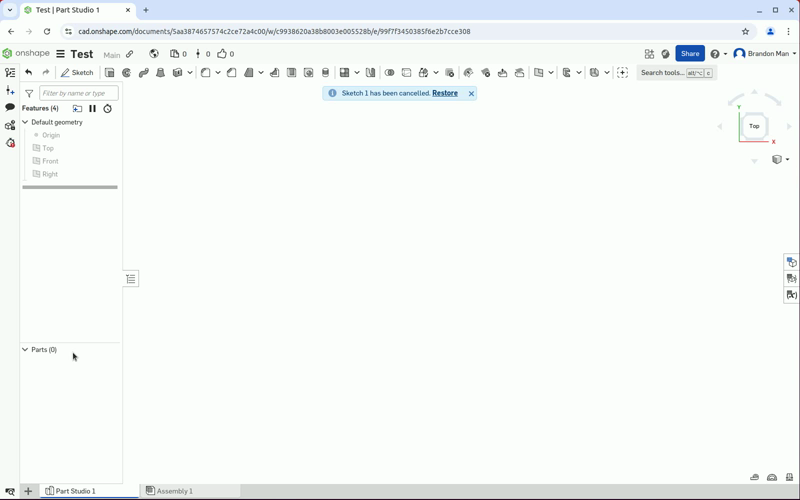
key(space)
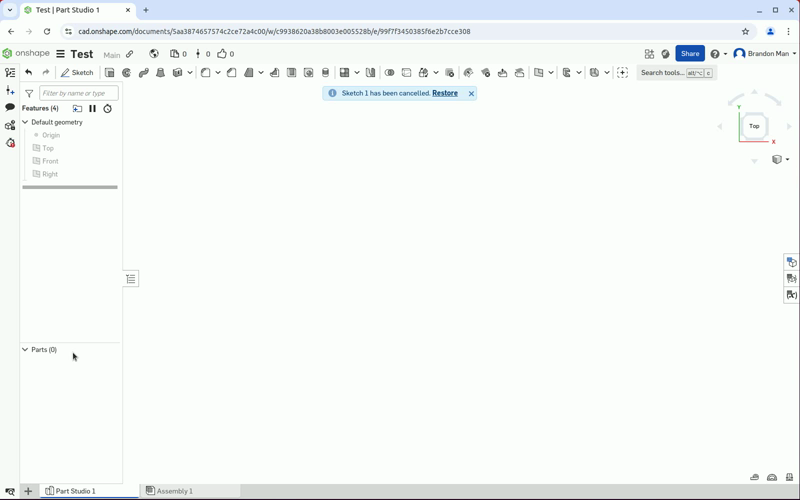
key_down(shift)
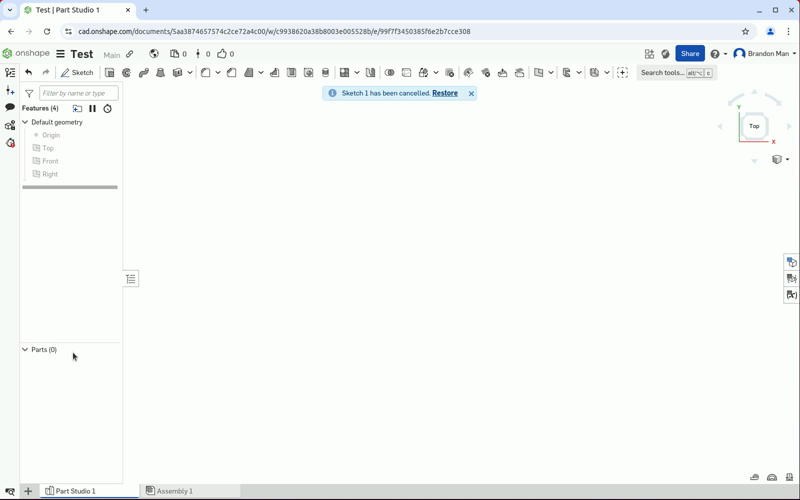
key(up)
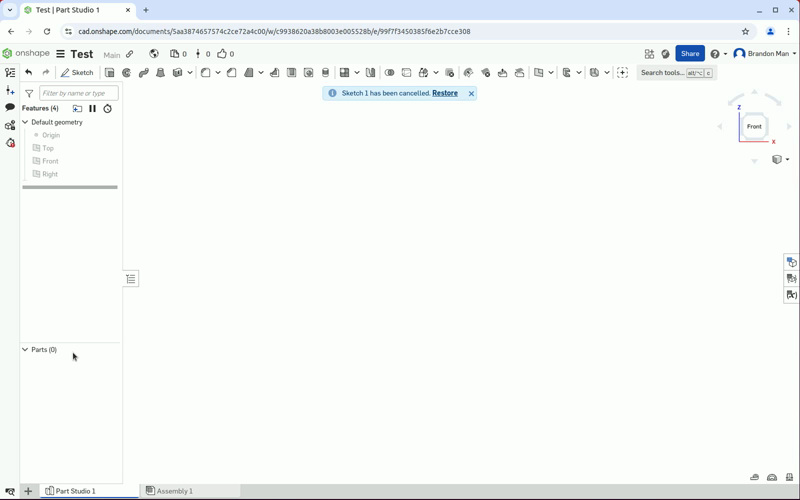
key_up(shift)
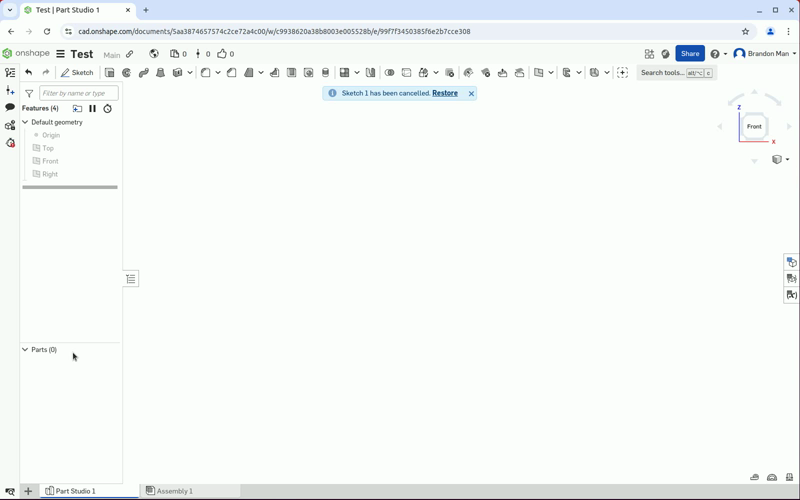
key(space)
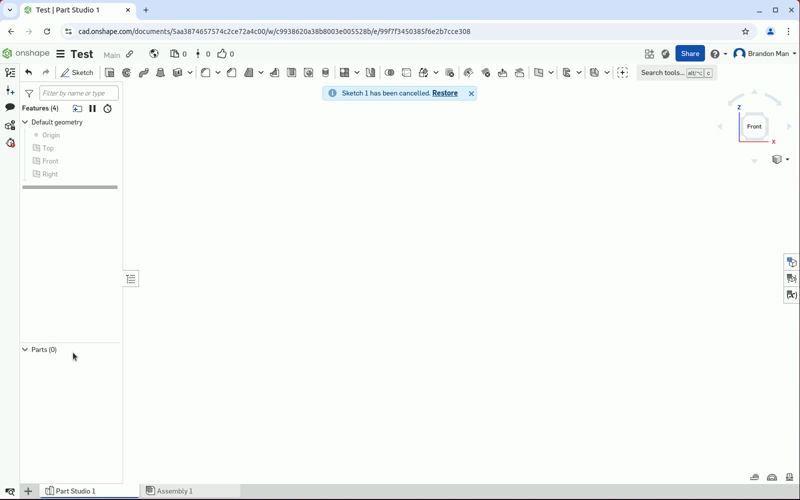
key_down(shift)
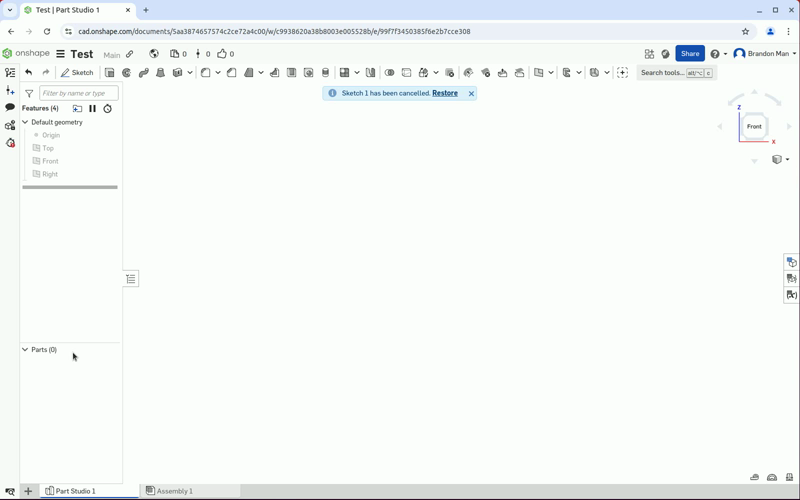
key(left)
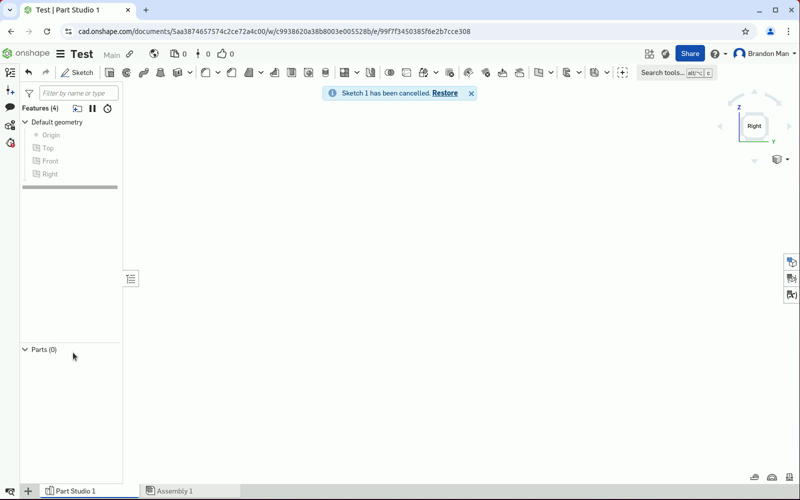
key_up(shift)
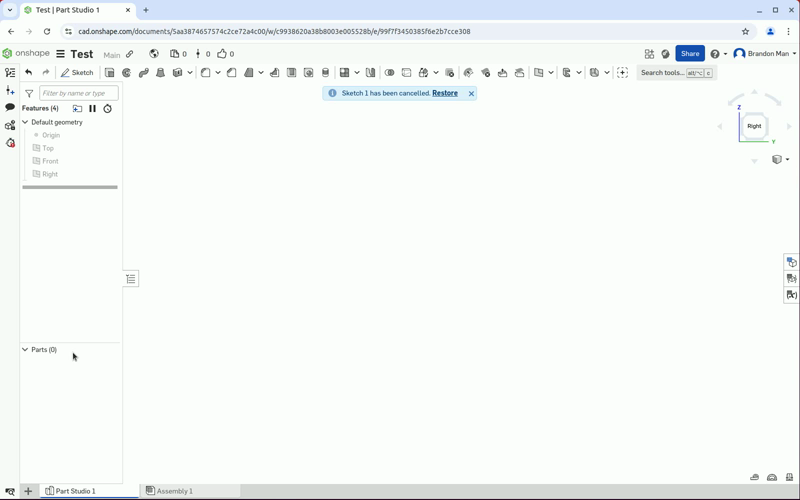
mouse_move(73, 352)
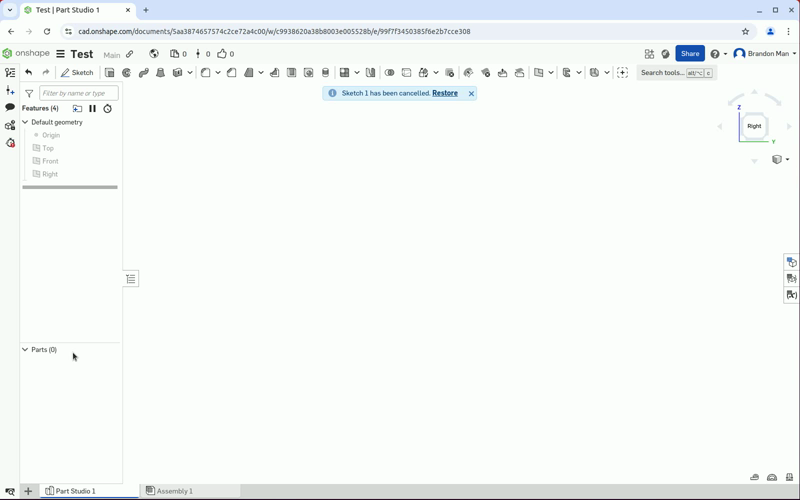
key(shift+y)
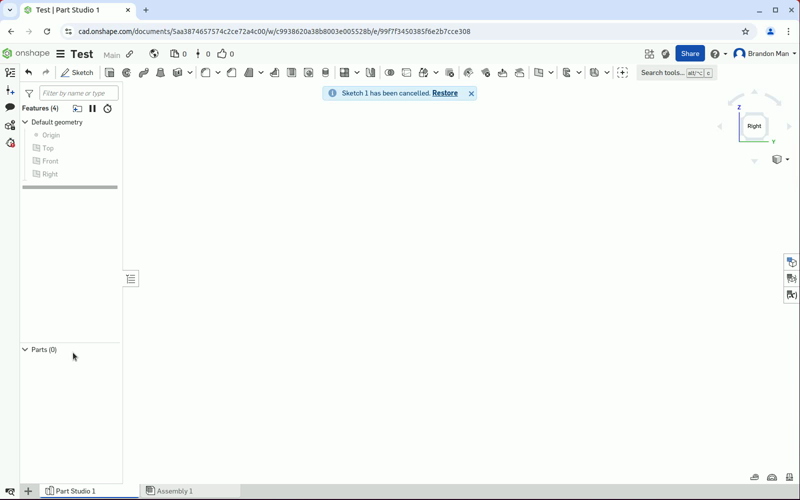
key(shift+s)
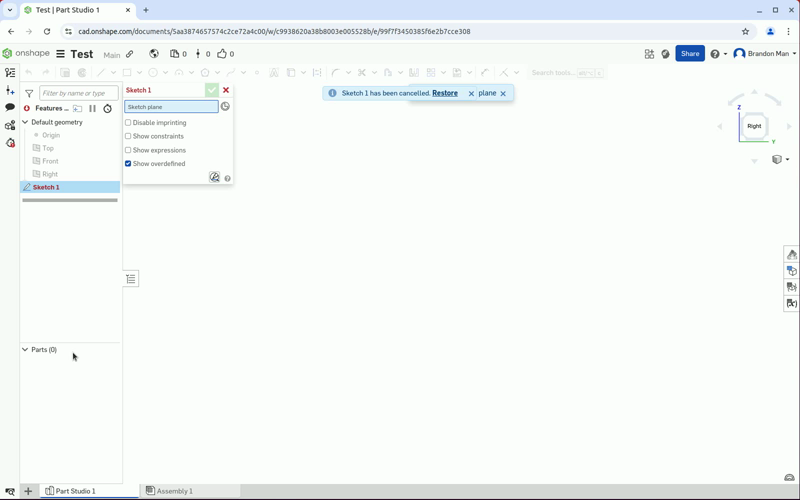
mouse_move(73, 176)
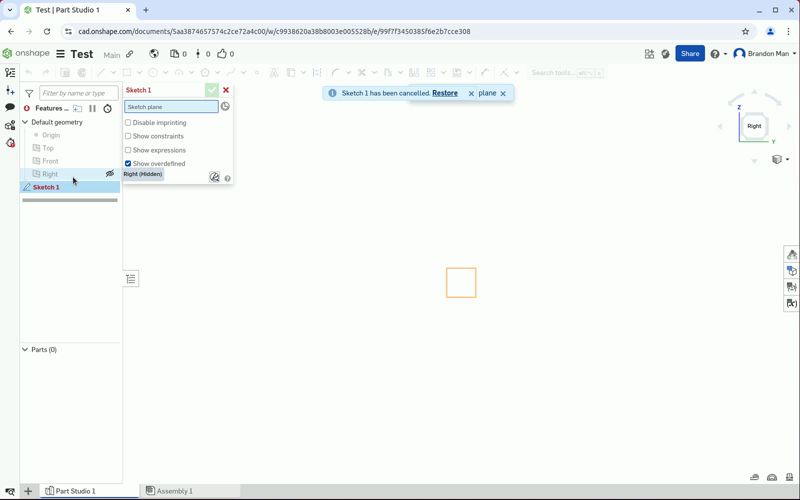
click(73, 176)
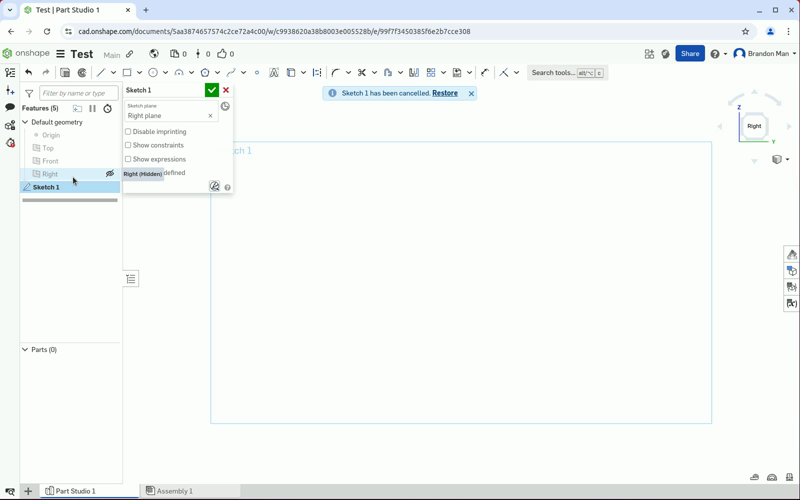
mouse_move(73, 352)
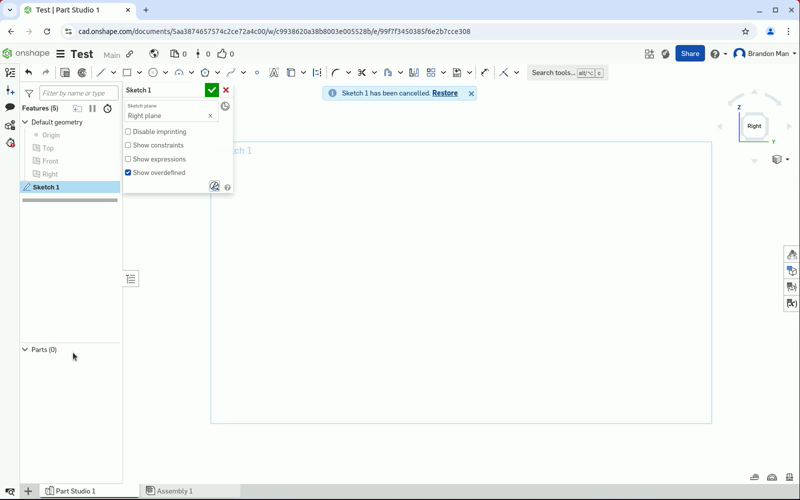
key(y)
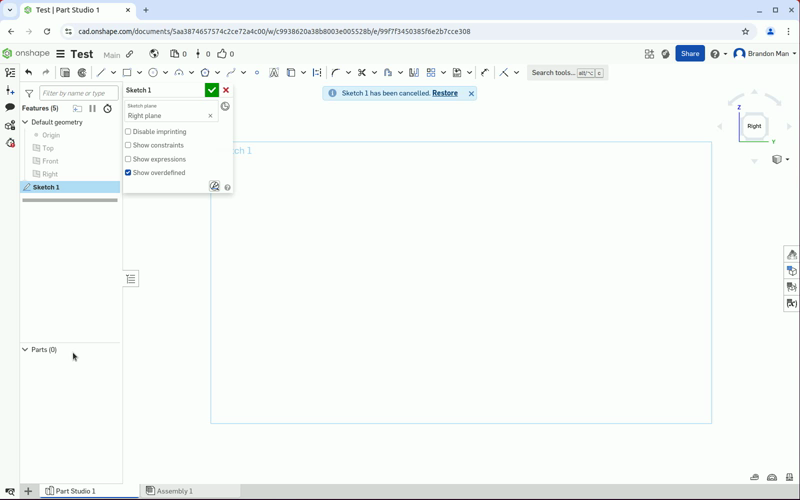
key(c)
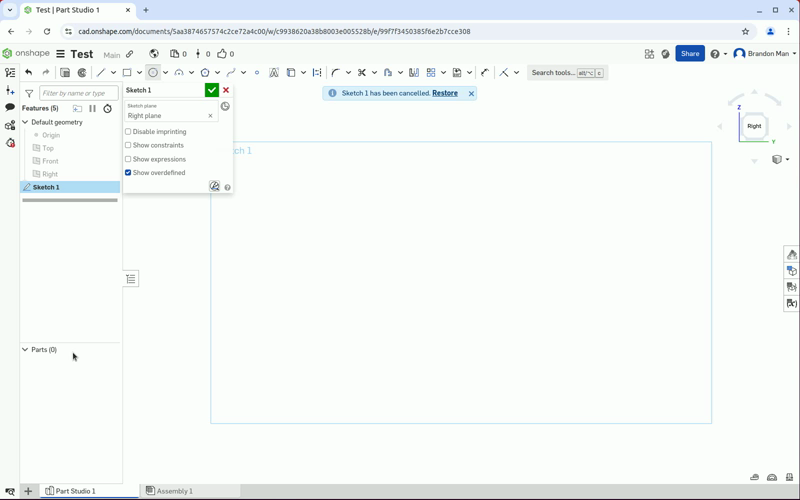
key_down(shift)
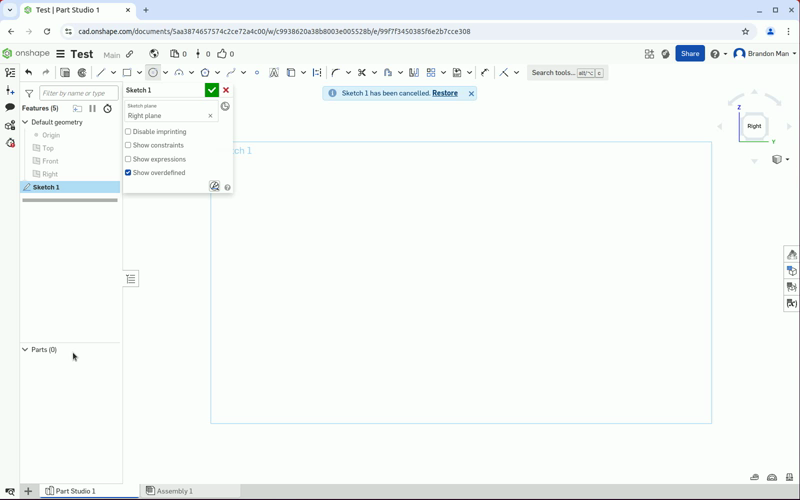
mouse_move(461, 282)
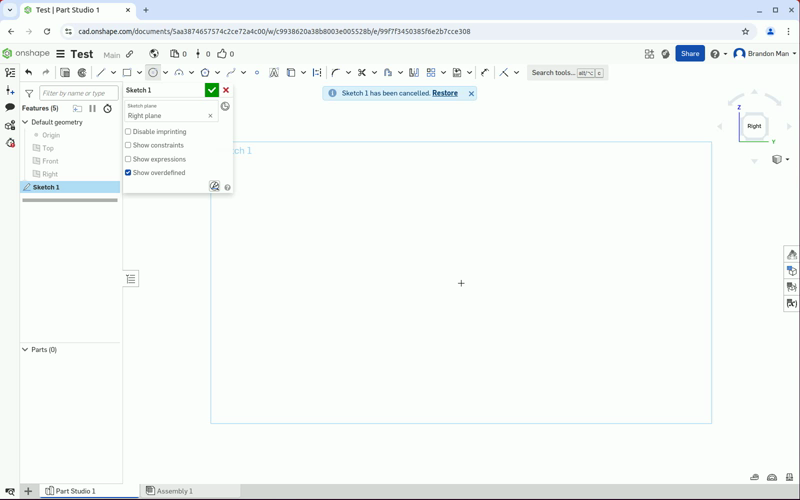
click(461, 282)
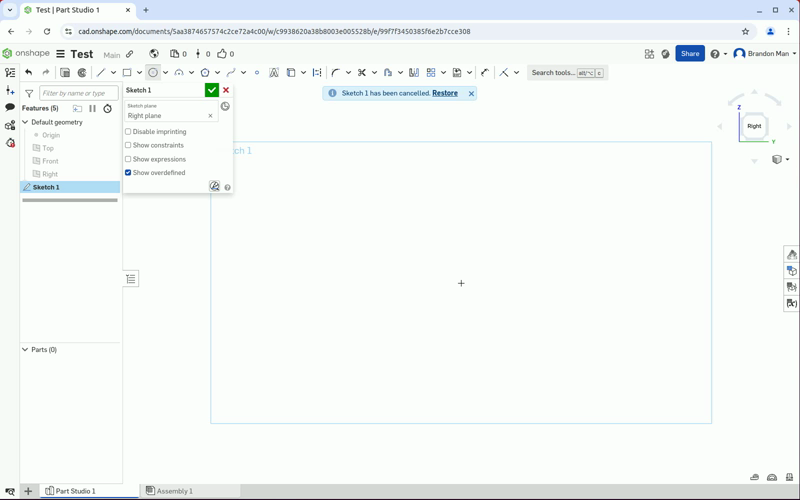
key_up(shift)
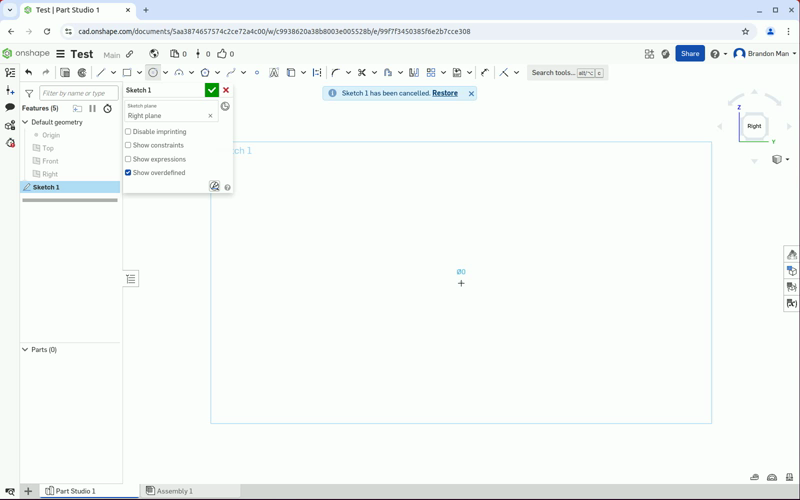
mouse_move(574, 282)
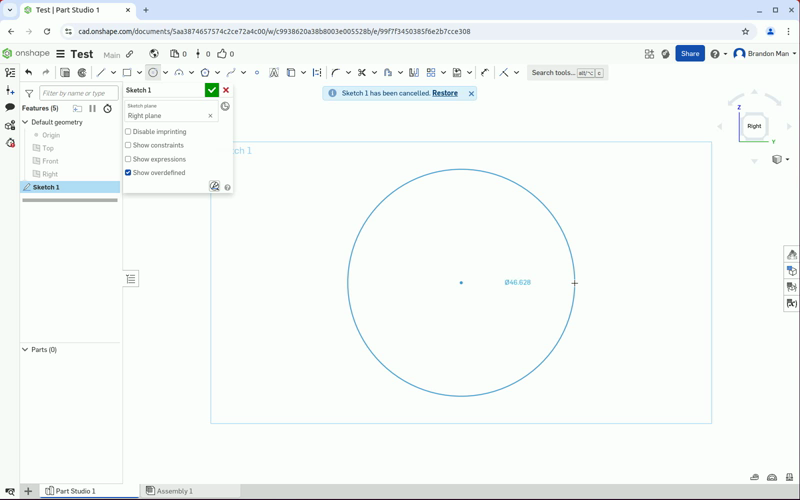
click(574, 282)
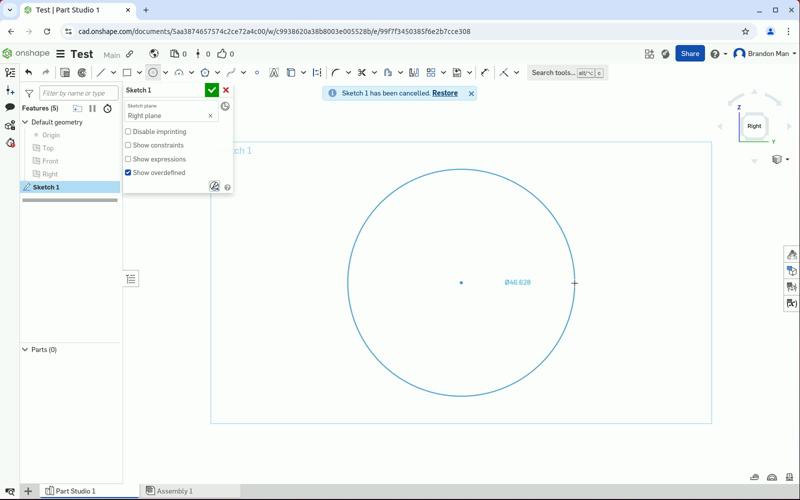
key(esc)
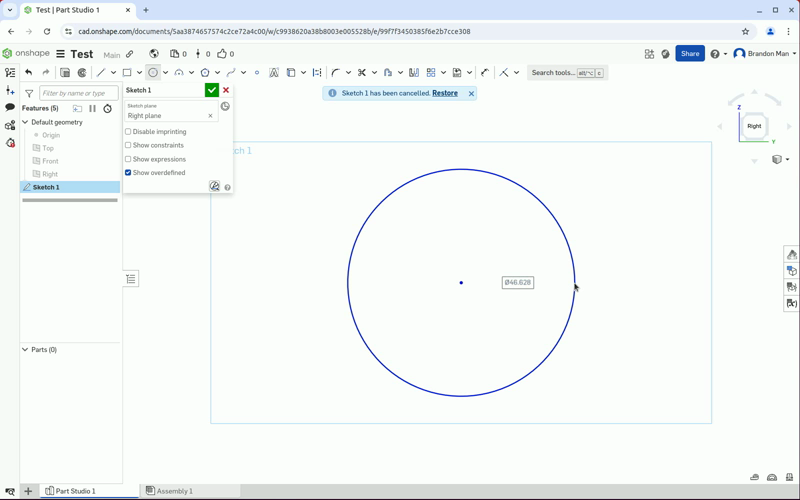
mouse_move(525, 235)
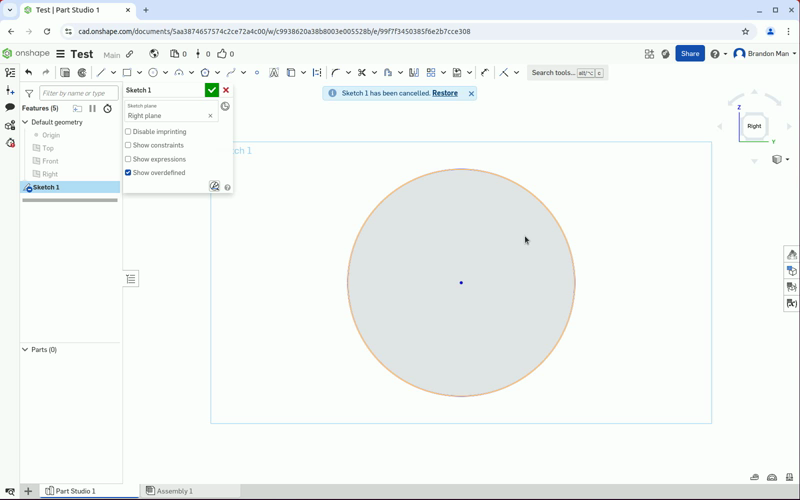
click(525, 235)
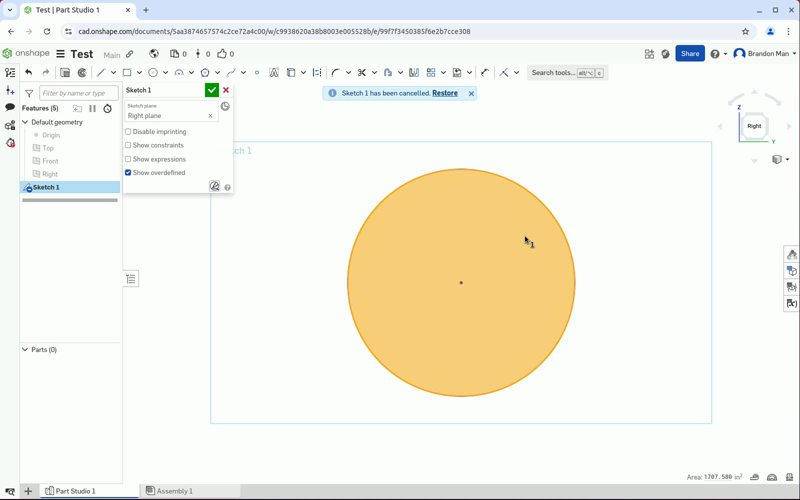
mouse_move(73, 352)
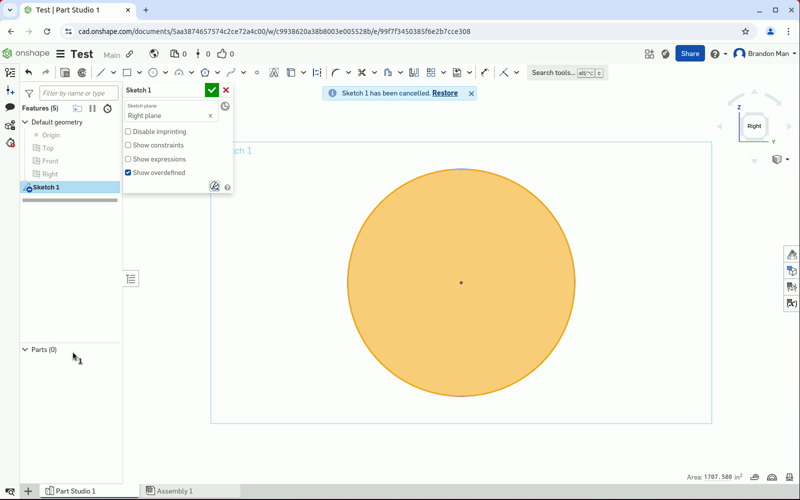
key(shift+y)
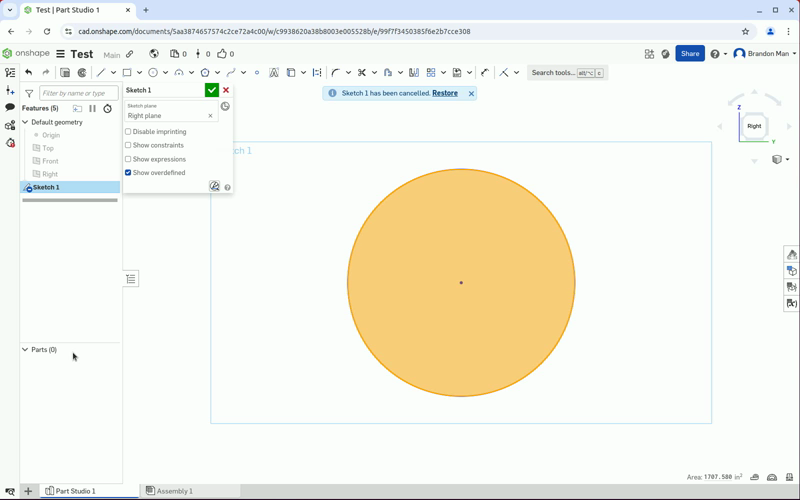
key(shift+e)
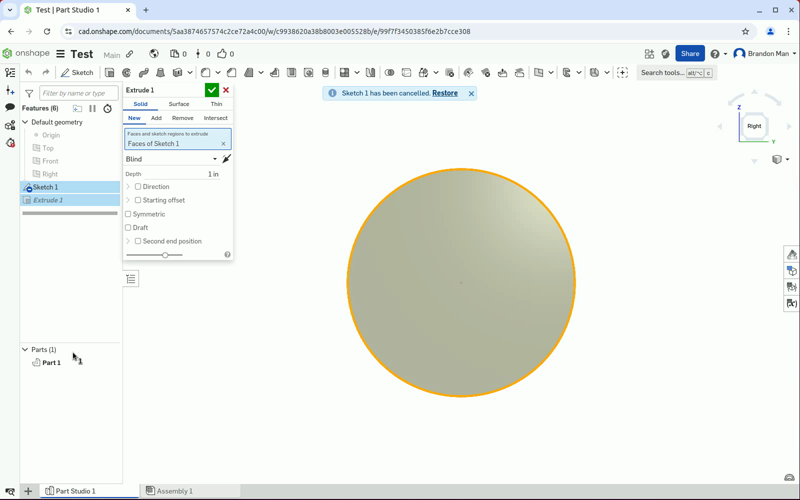
mouse_move(143, 106)
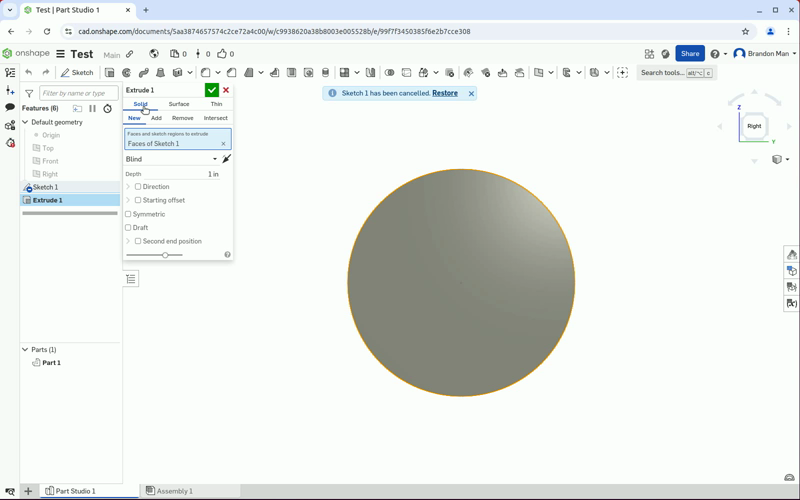
click(143, 106)
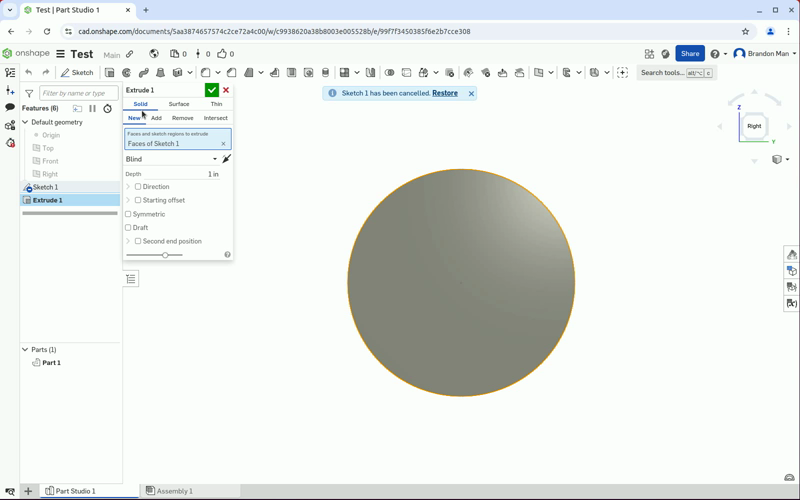
mouse_move(137, 120)
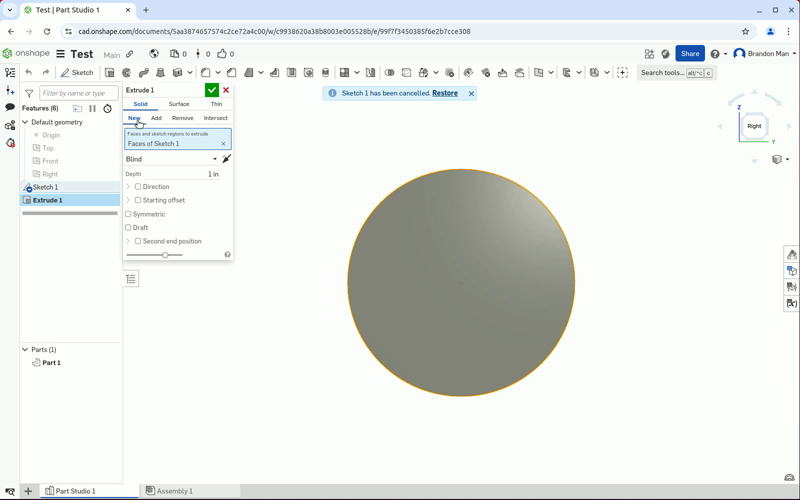
click(137, 120)
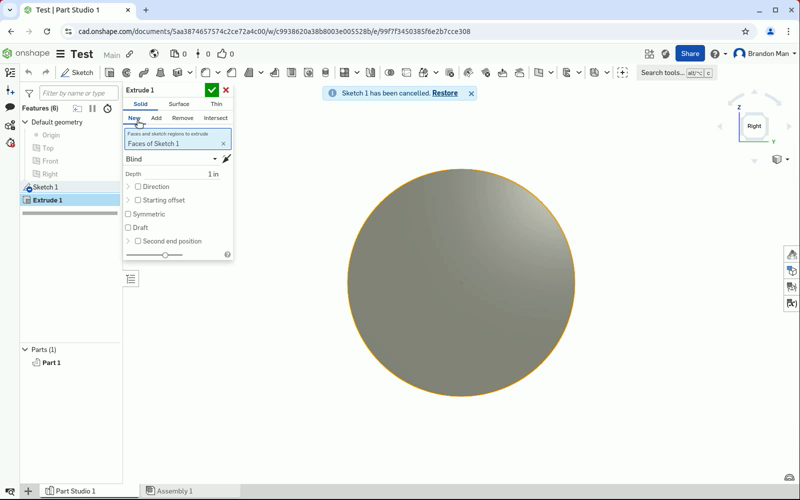
key(tab, 4)
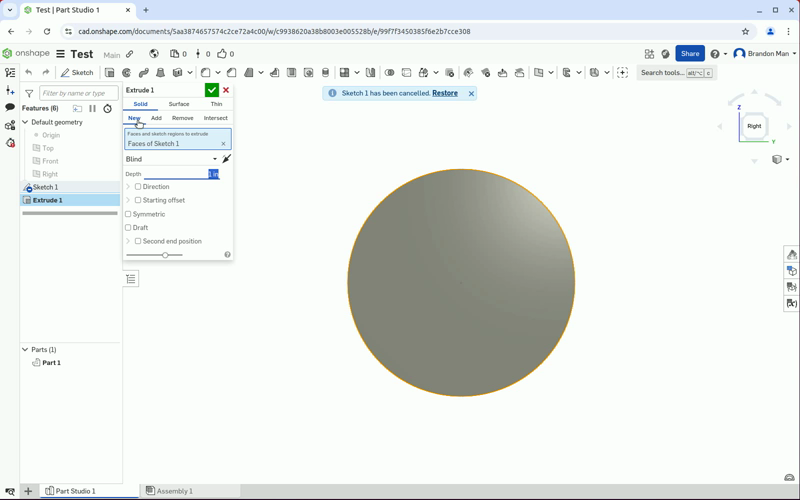
text(9.147)
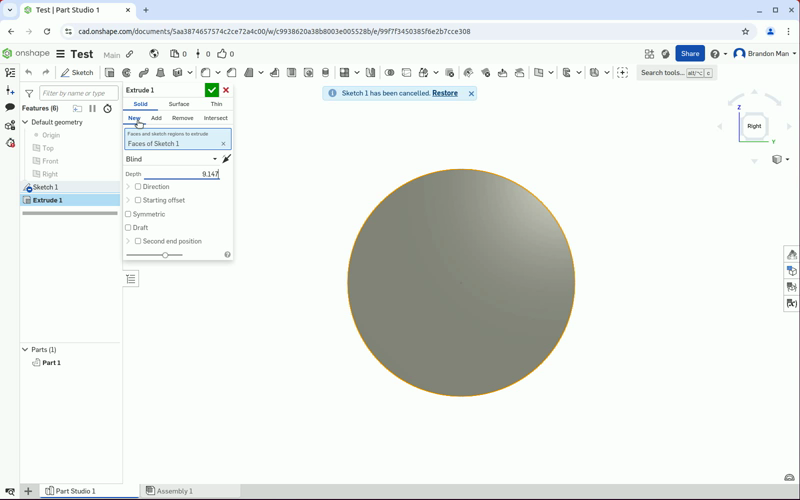
key(enter)
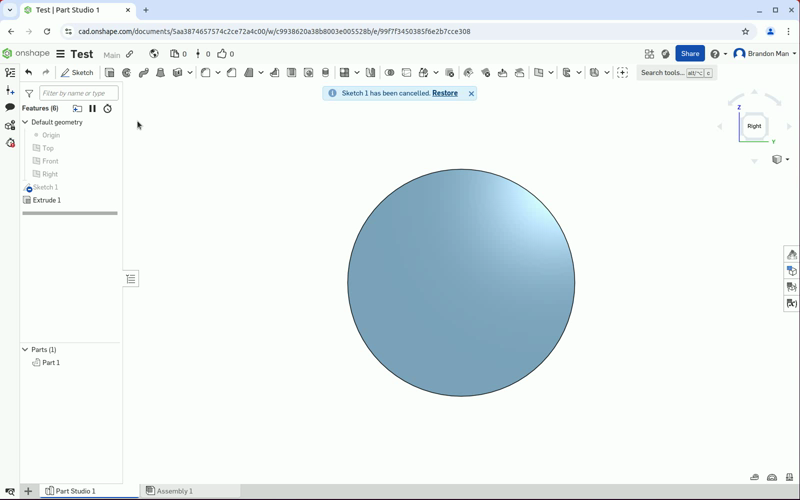
key(shift+h)
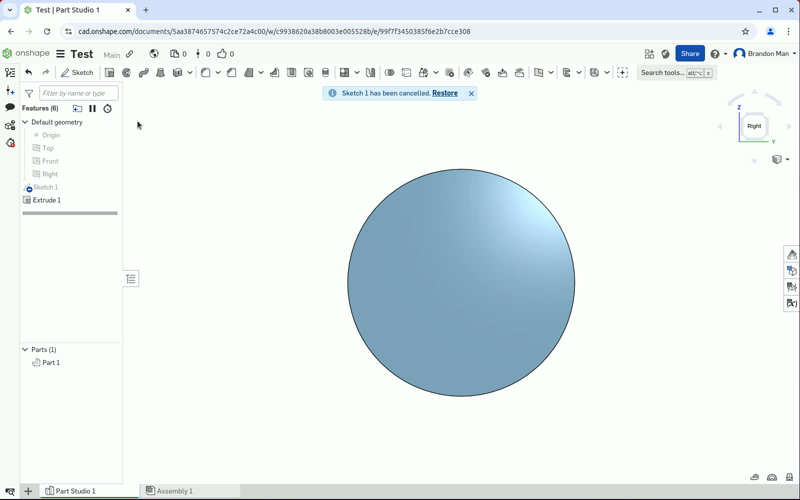
key(shift+h)
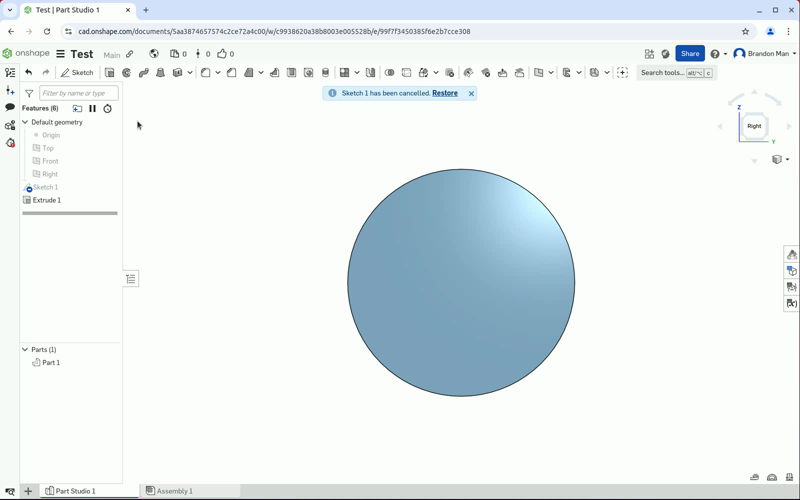
mouse_move(73, 189)
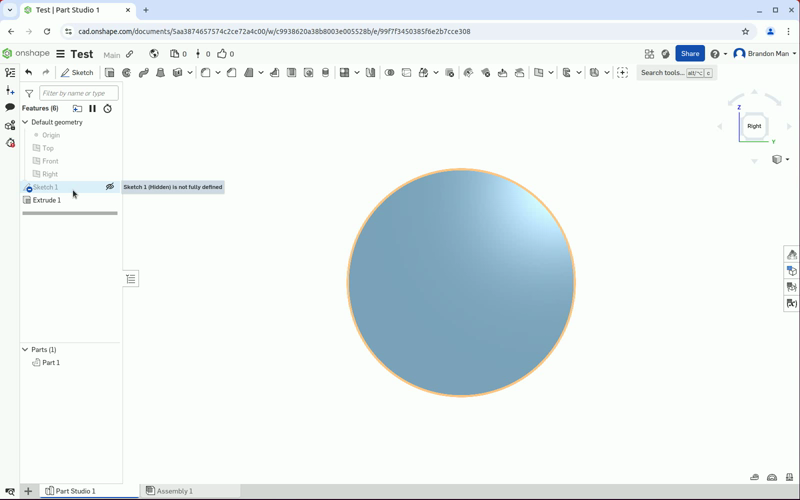
click(73, 189)
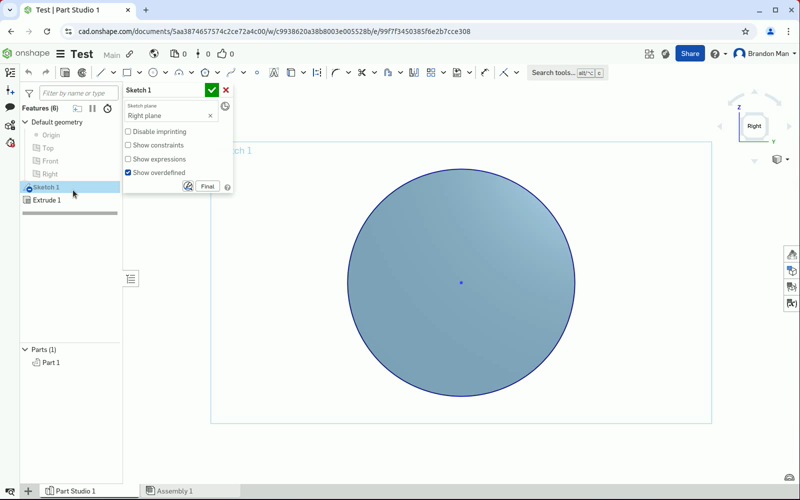
mouse_move(229, 92)
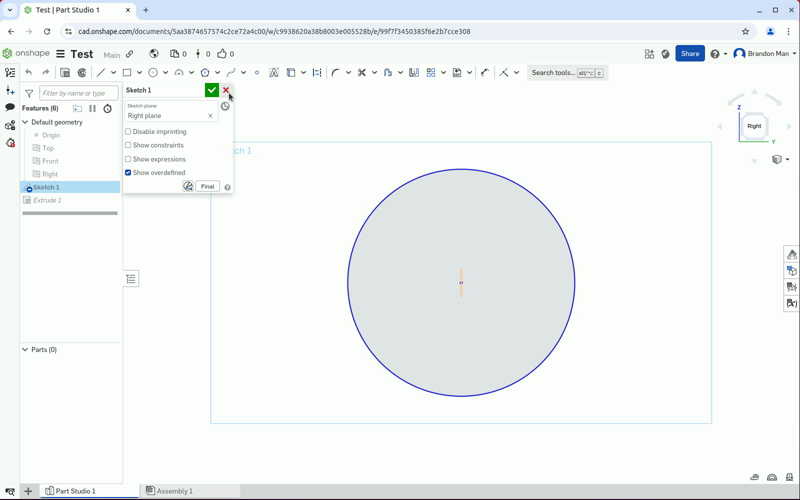
click(229, 92)
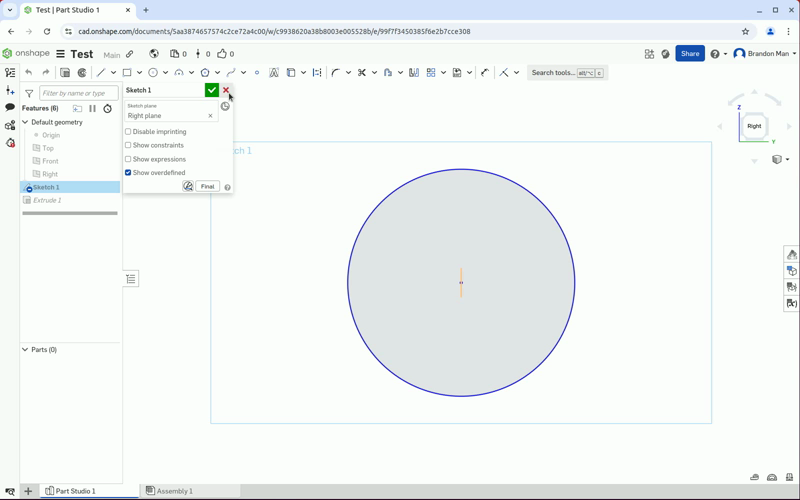
key(shift+s)
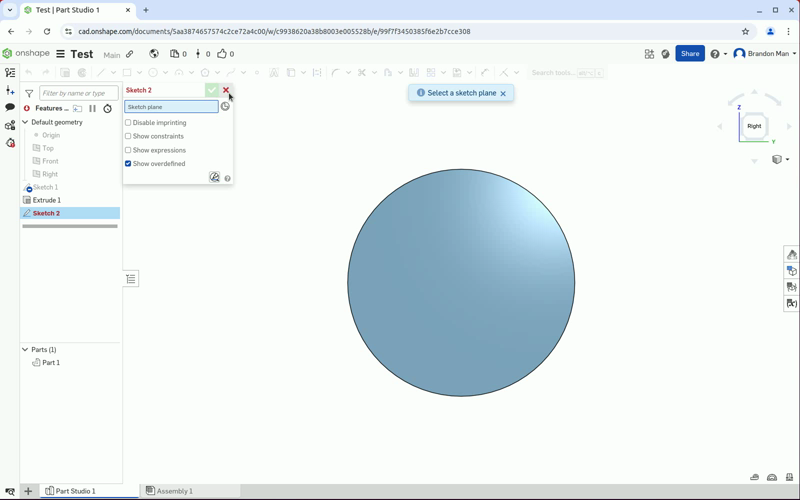
mouse_move(73, 176)
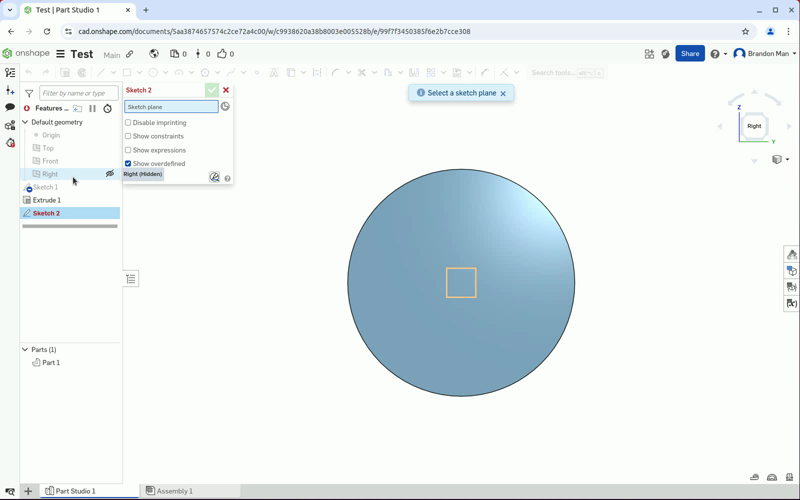
click(73, 176)
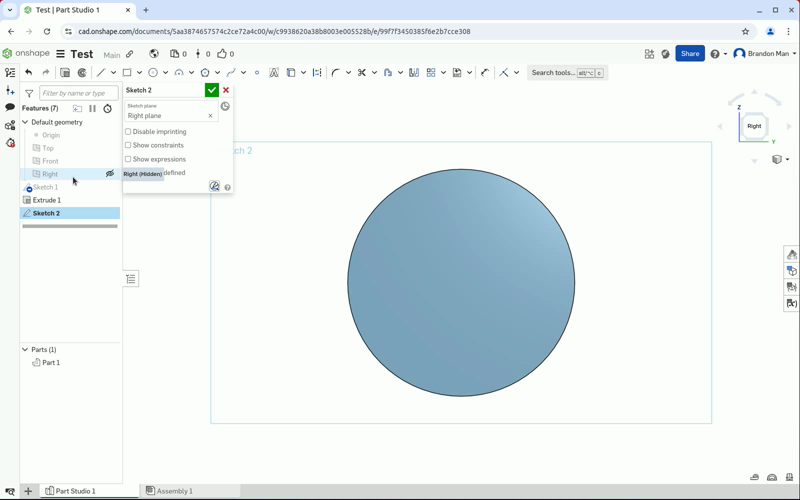
mouse_move(73, 352)
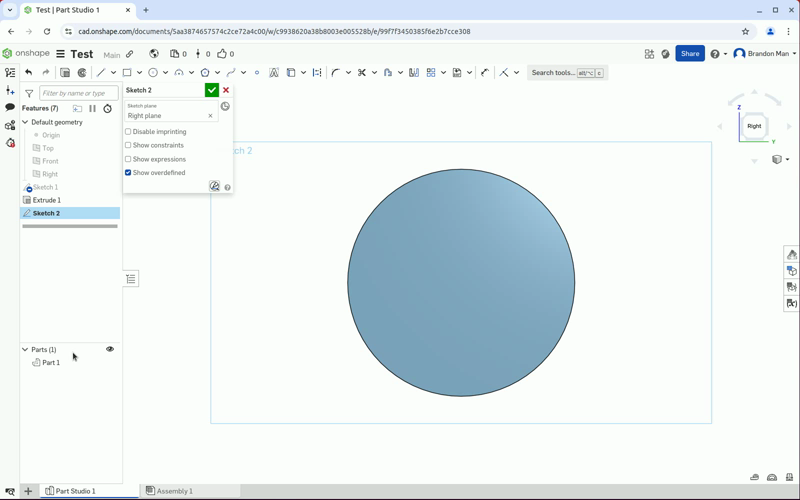
key(y)
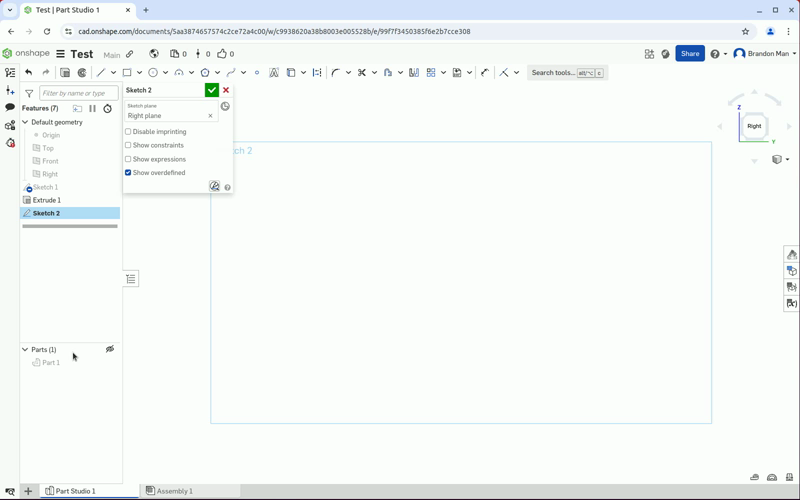
key(c)
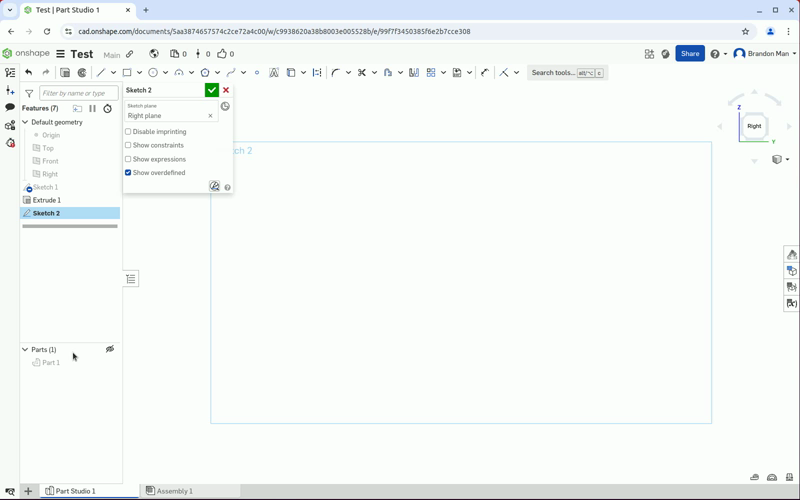
key_down(shift)
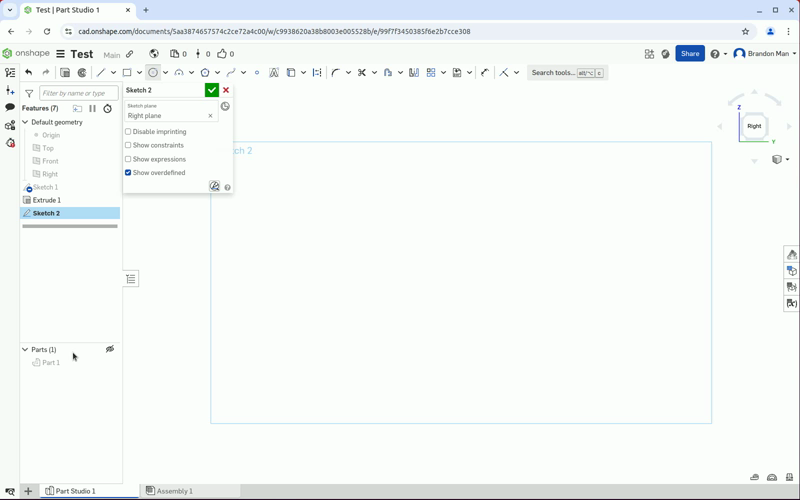
mouse_move(461, 282)
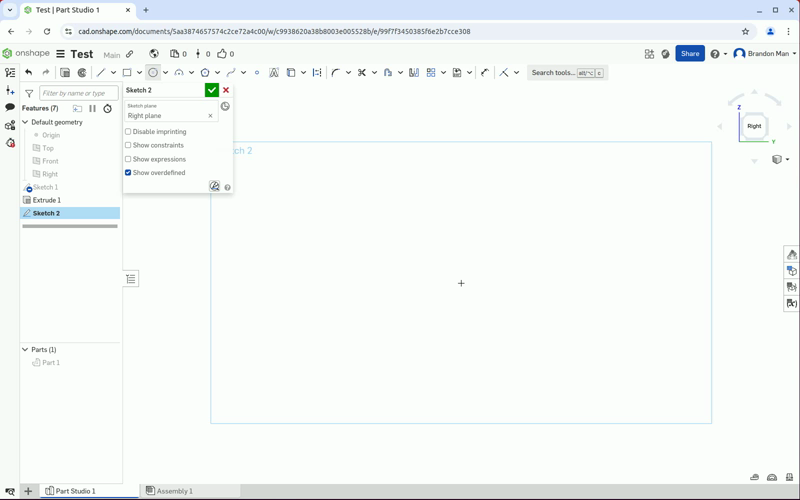
click(461, 282)
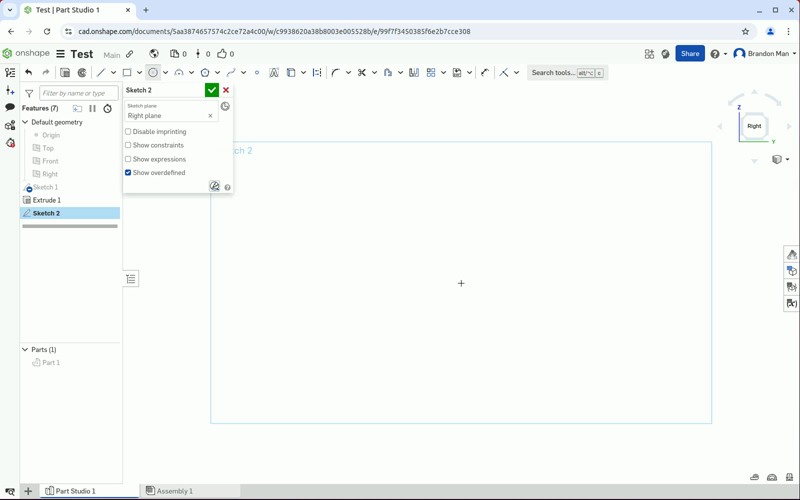
key_up(shift)
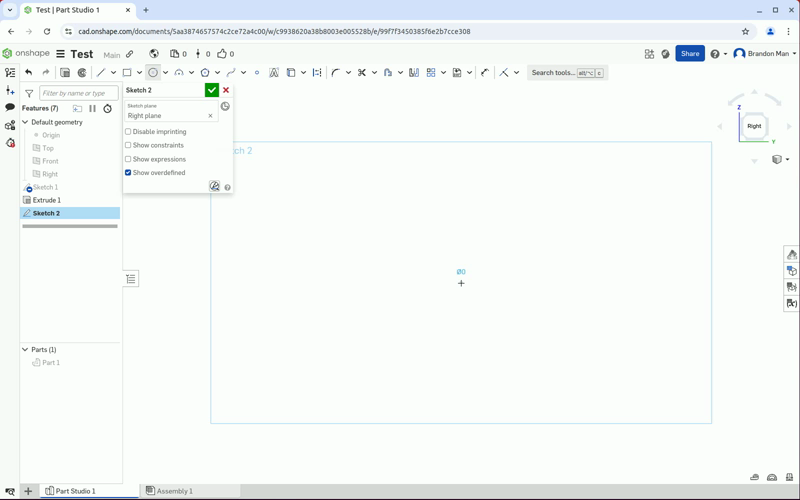
mouse_move(484, 282)
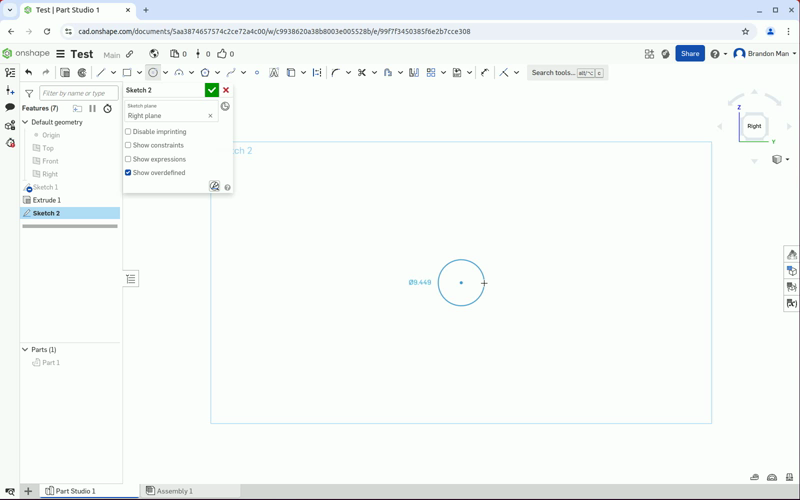
click(484, 282)
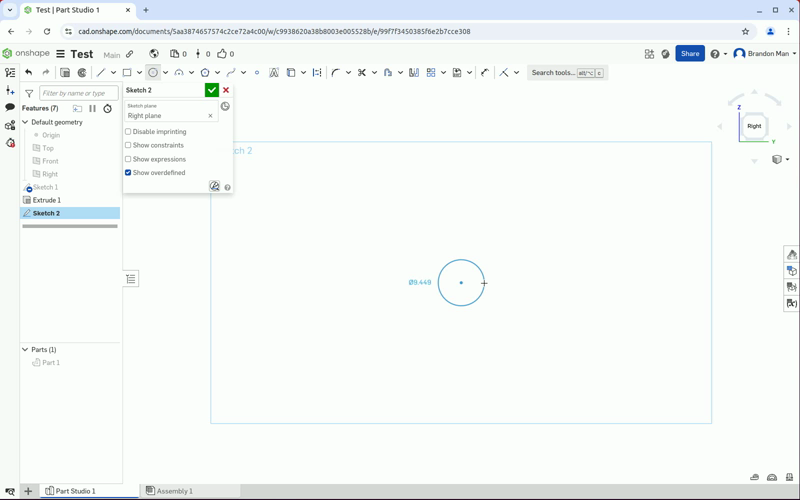
key(esc)
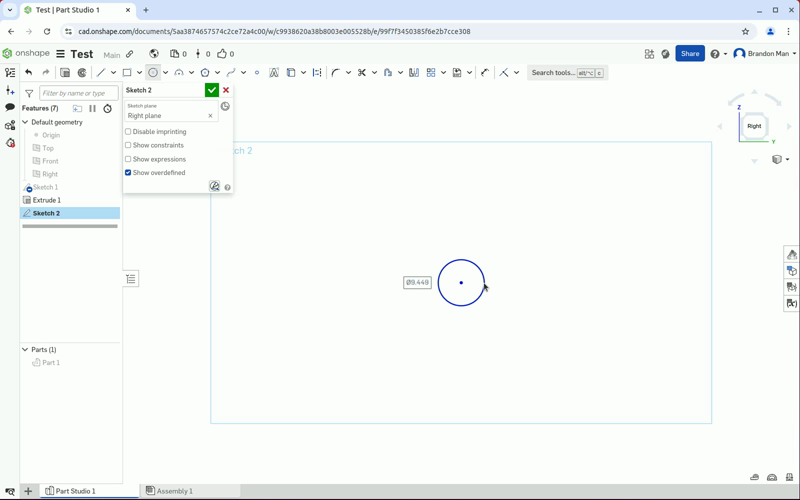
mouse_move(473, 291)
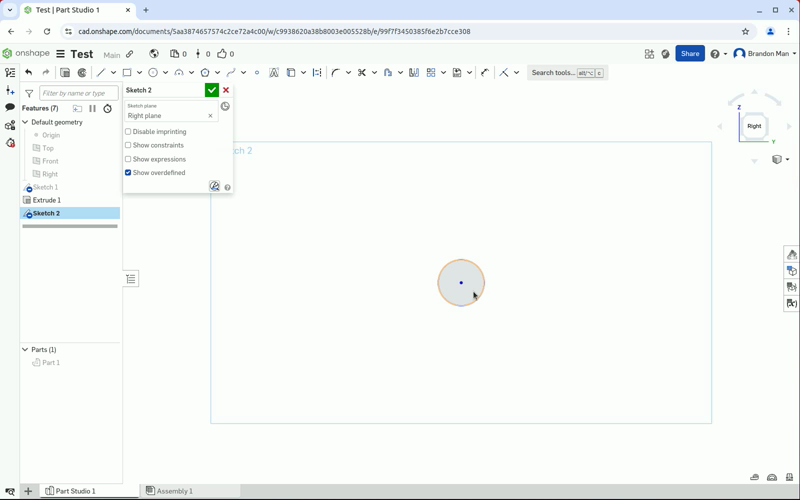
scroll(6)
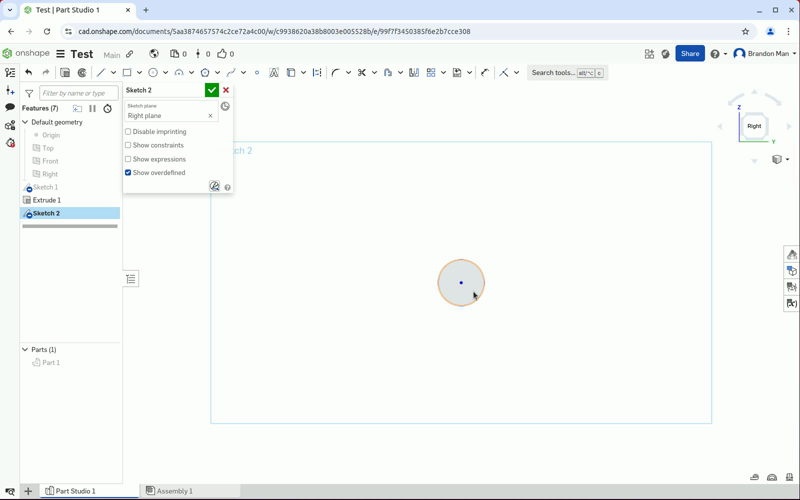
scroll(6)
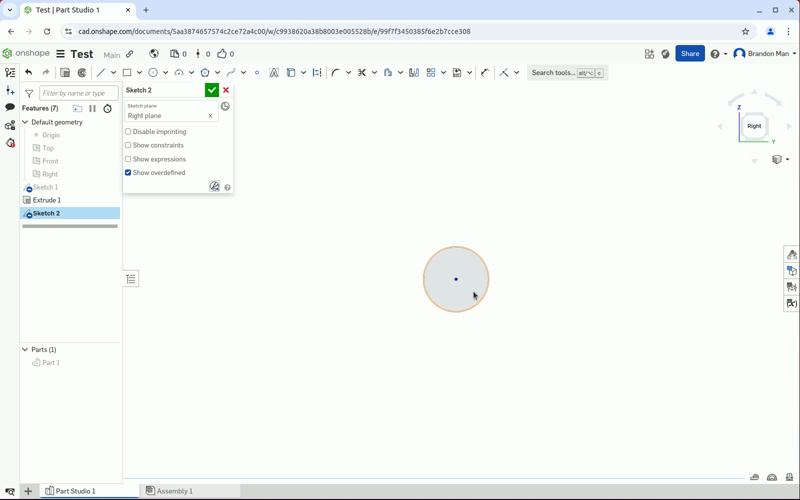
scroll(6)
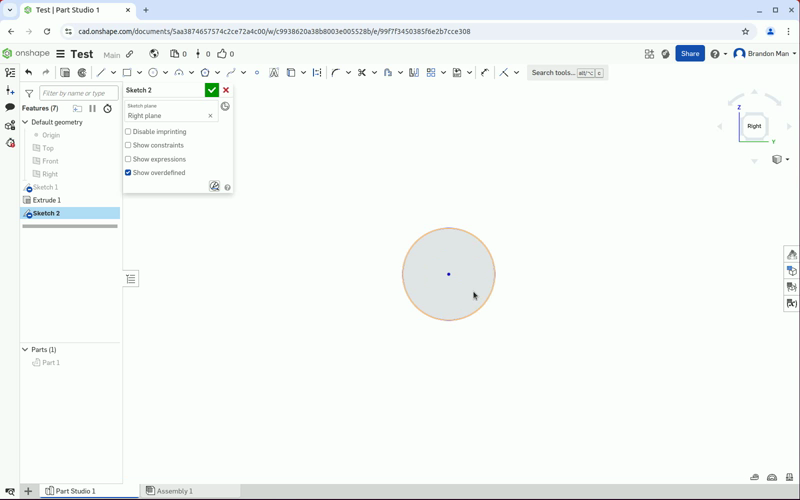
scroll(6)
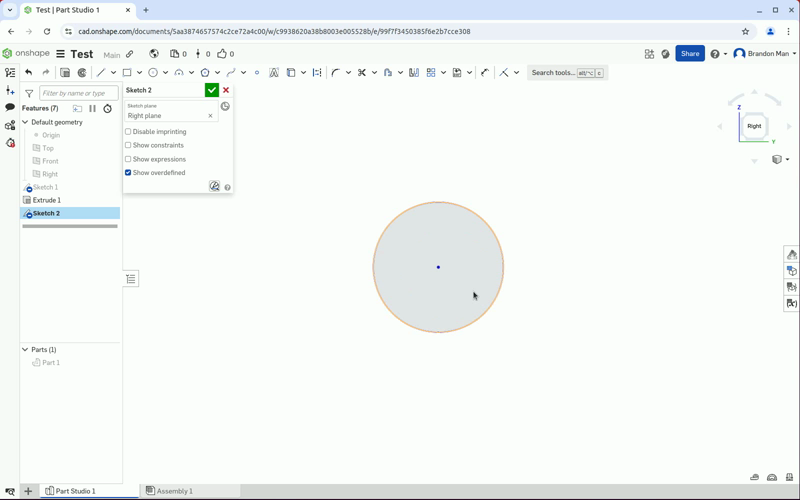
scroll(6)
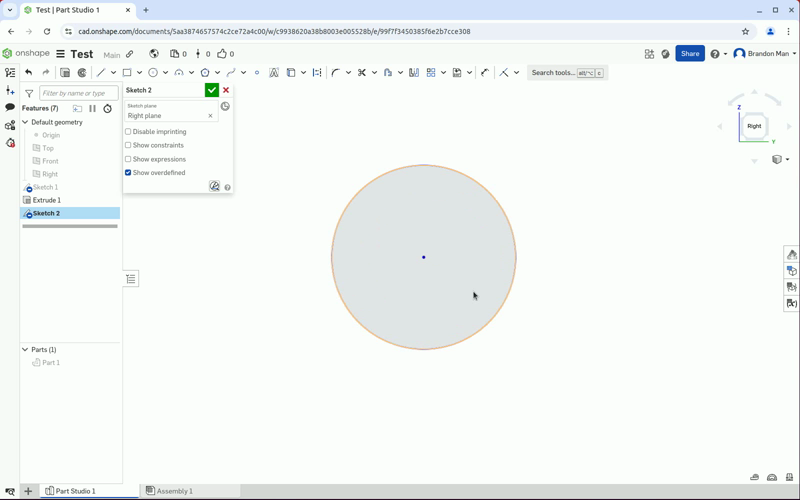
scroll(6)
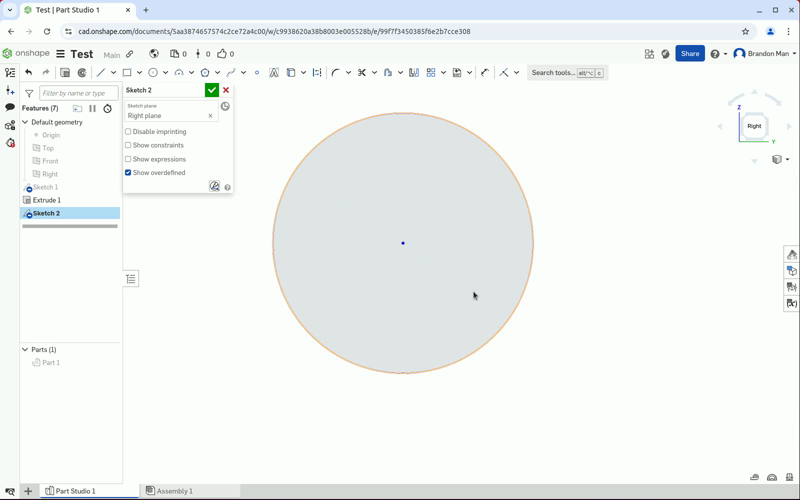
scroll(6)
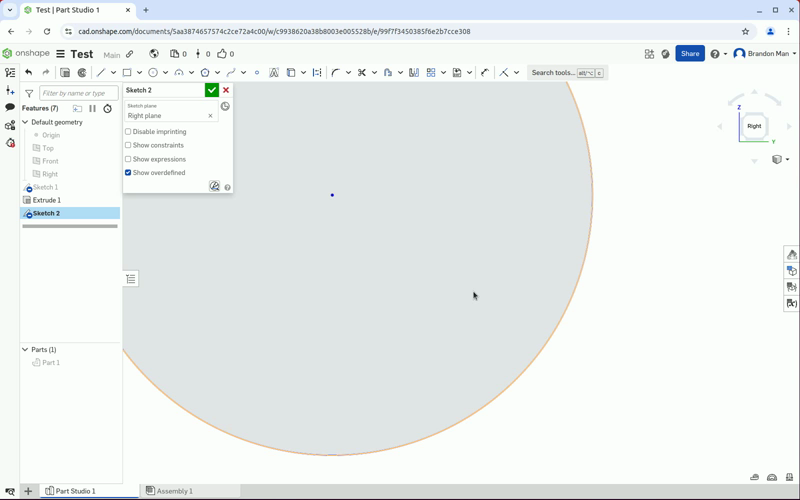
click(473, 291)
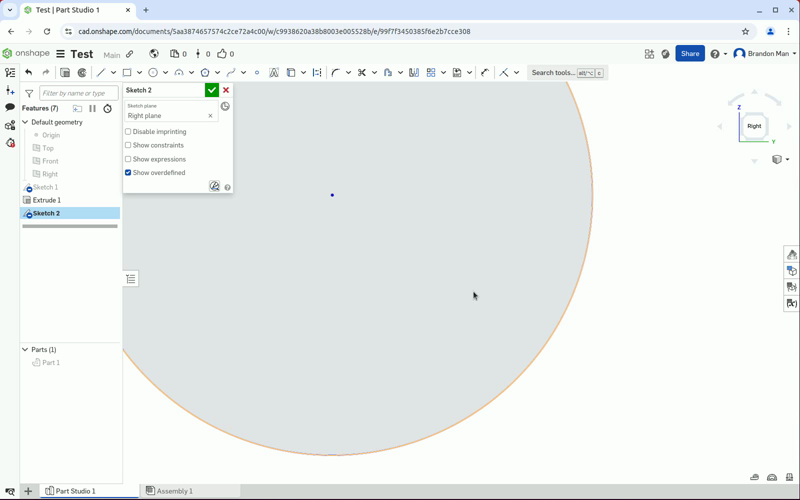
scroll(-6)
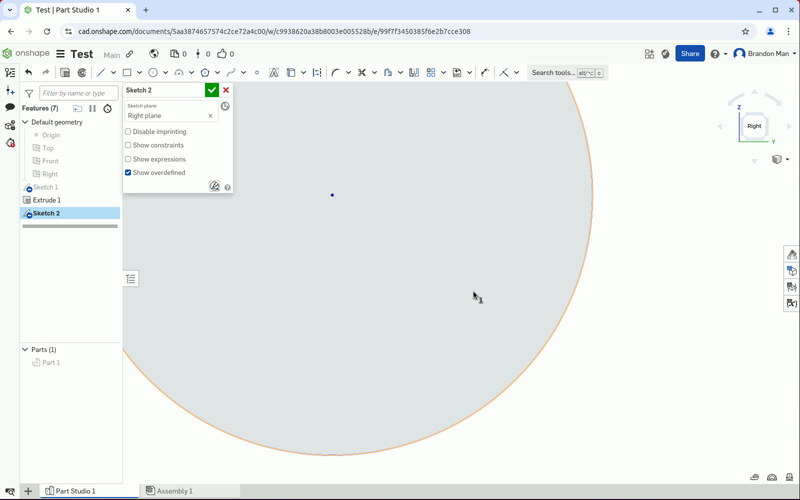
scroll(-6)
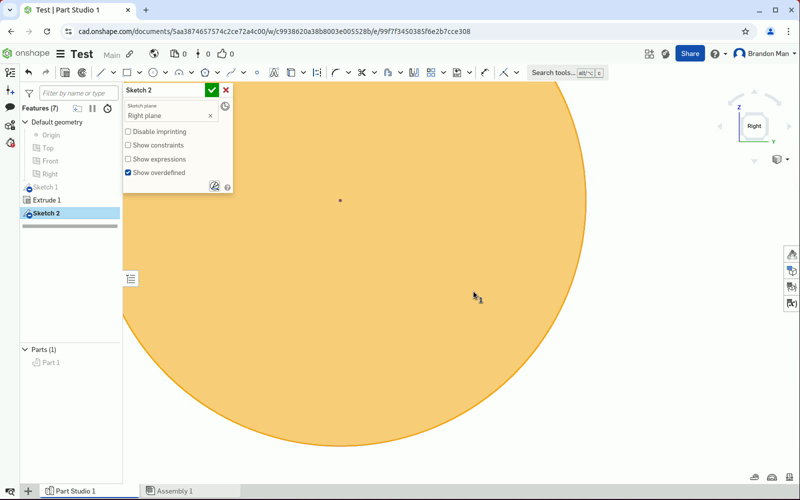
scroll(-6)
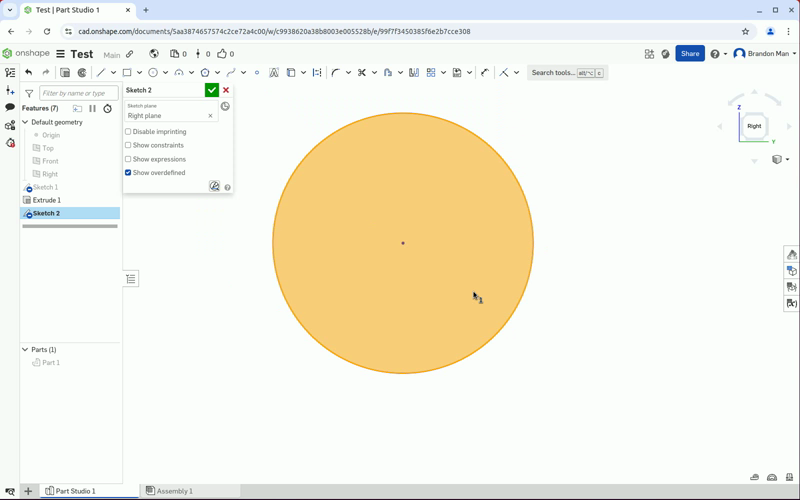
scroll(-6)
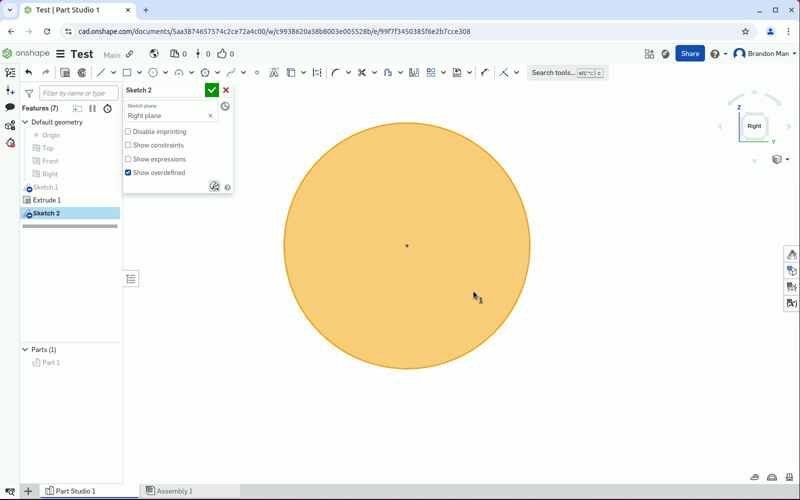
scroll(-6)
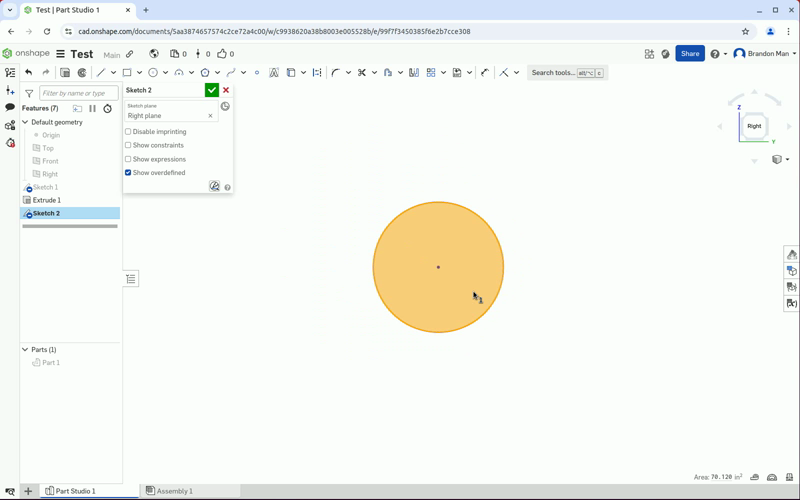
scroll(-6)
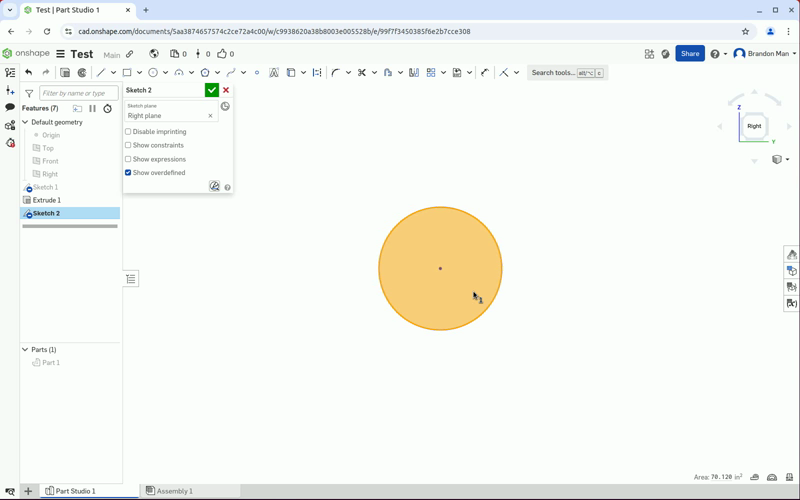
scroll(-6)
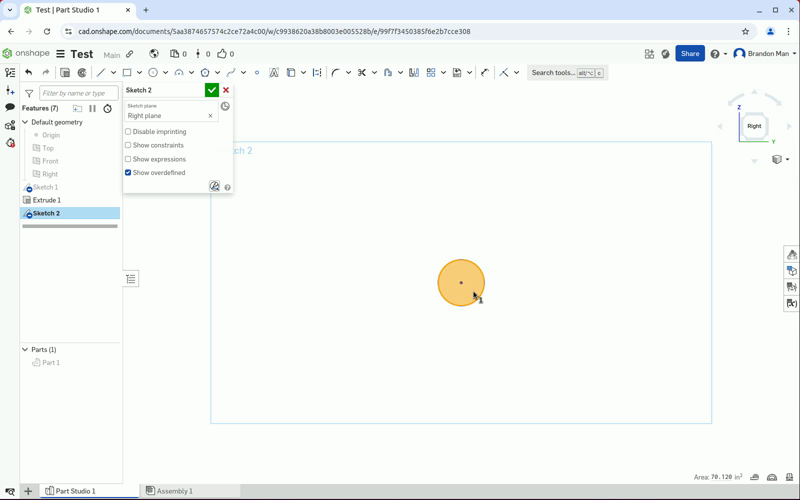
mouse_move(73, 352)
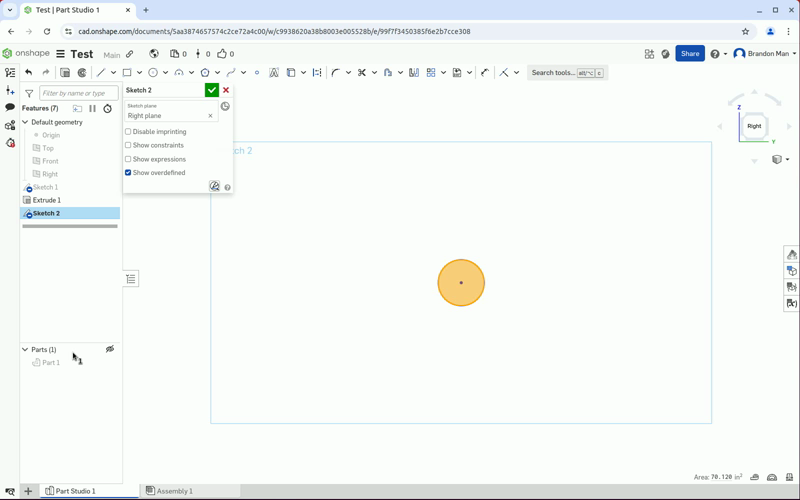
key(shift+y)
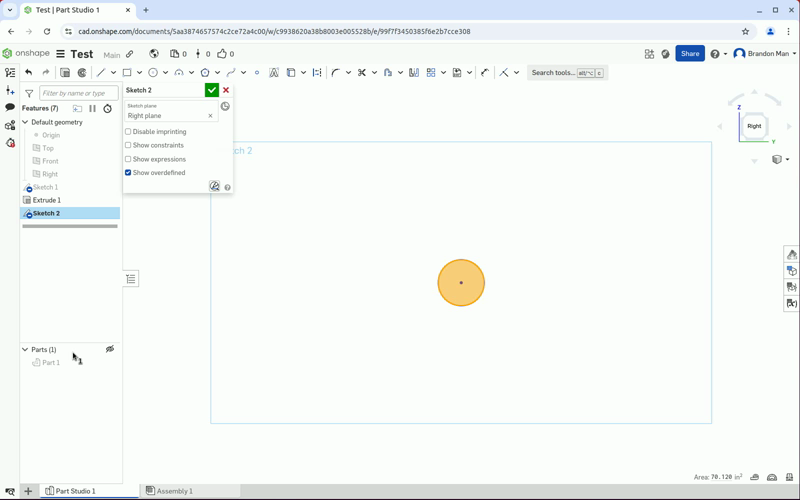
key(shift+e)
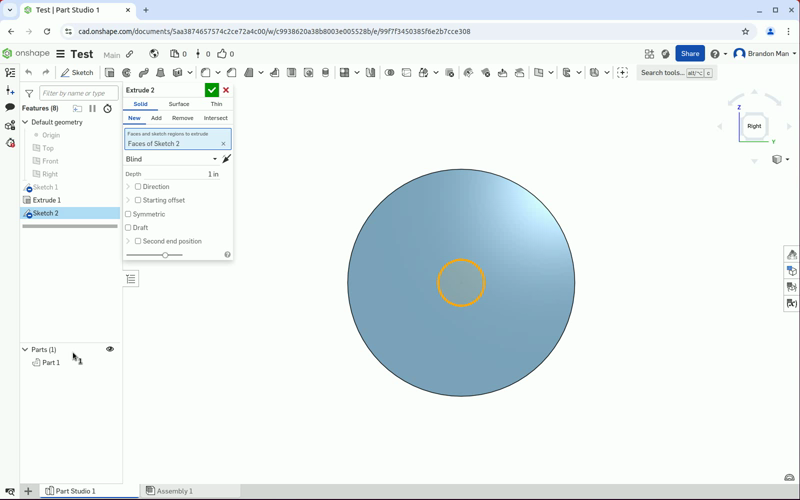
mouse_move(143, 106)
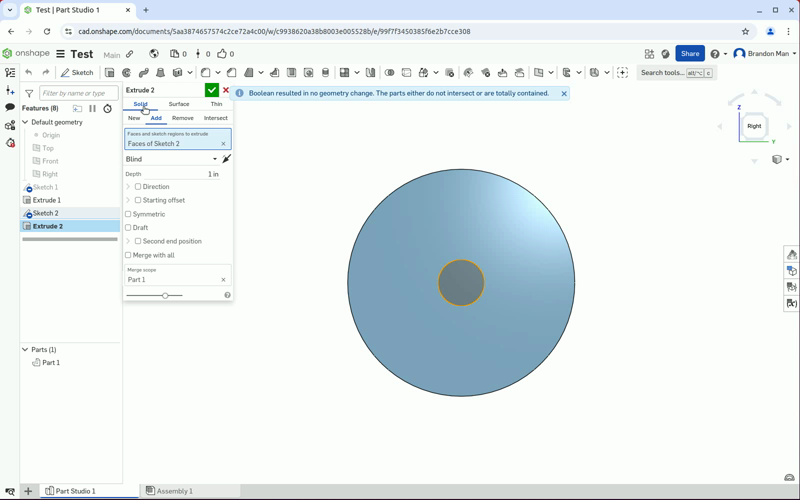
click(143, 106)
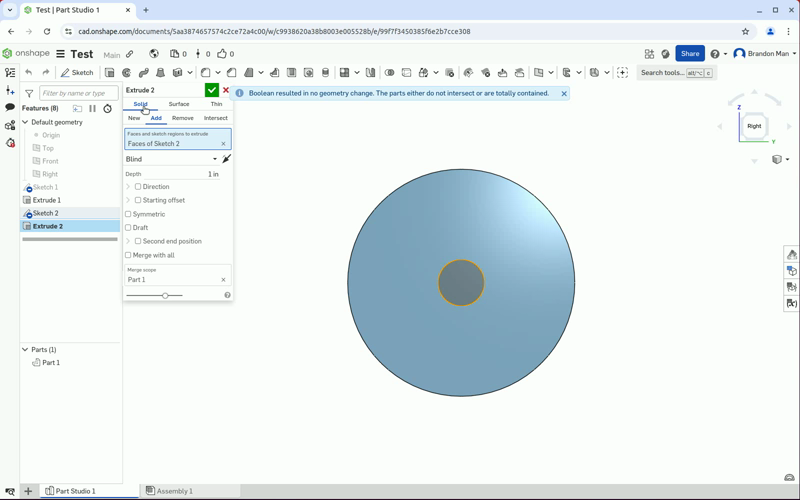
mouse_move(186, 120)
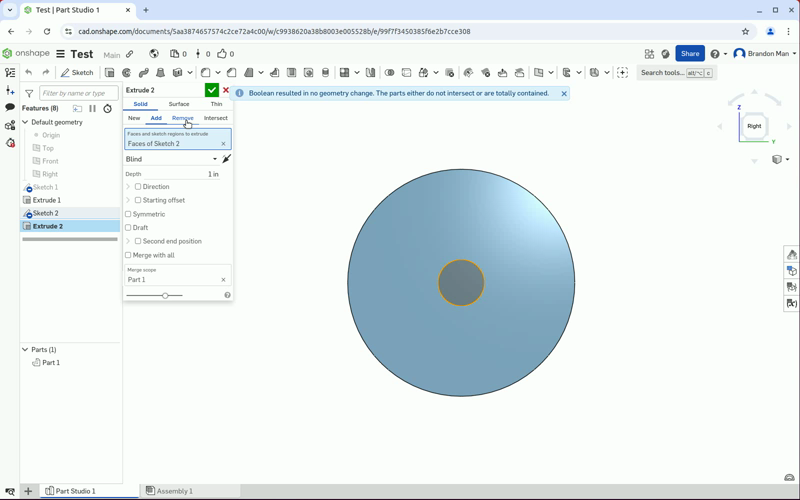
click(186, 120)
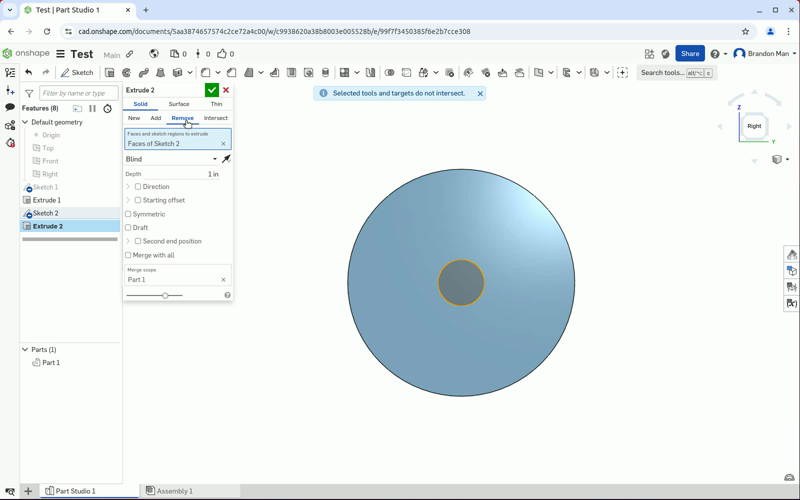
key(tab, 4)
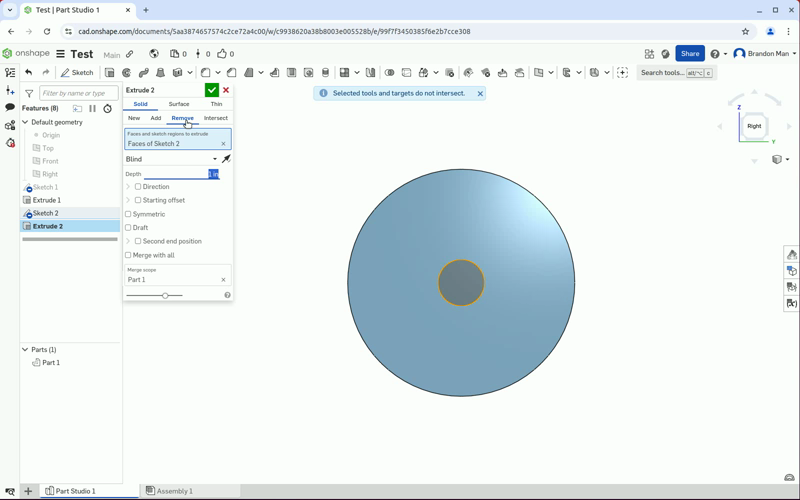
text(-18.535)
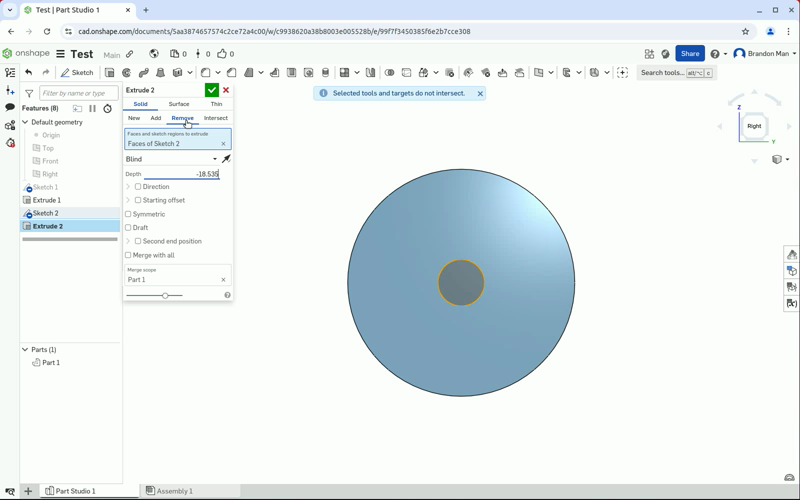
key(tab, 6)
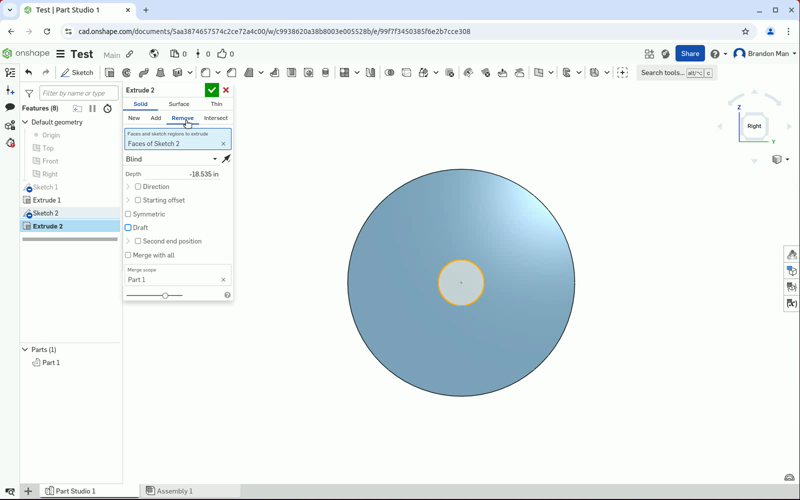
key(space)
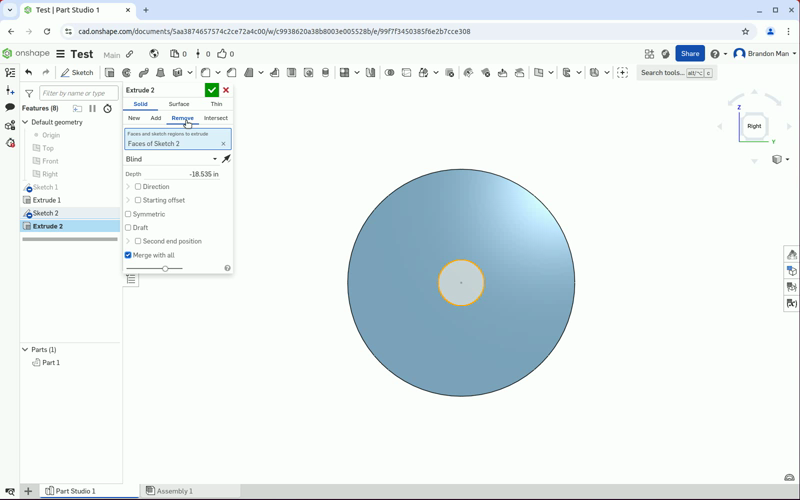
key(enter)
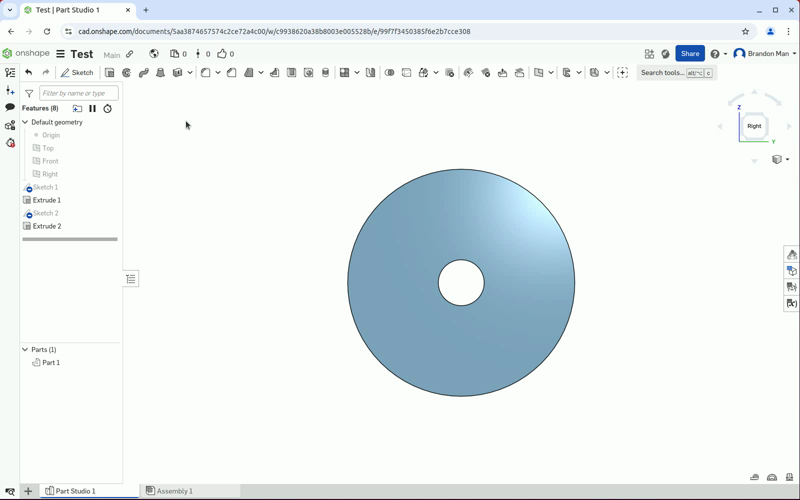
key(shift+h)
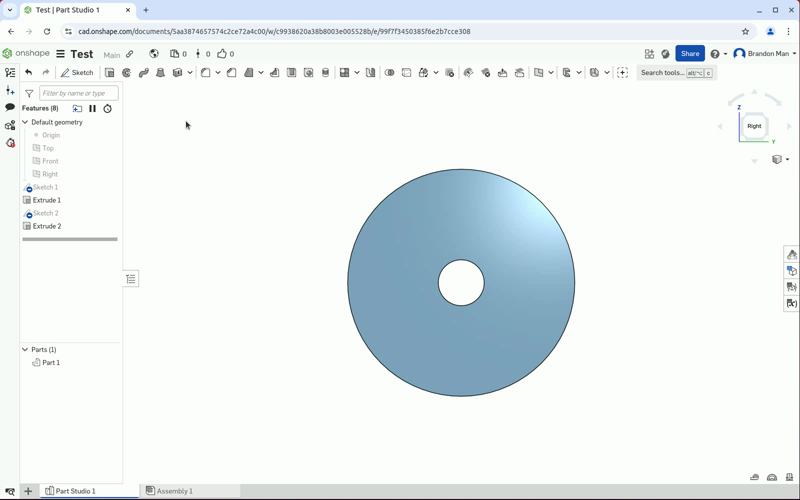
key(shift+h)
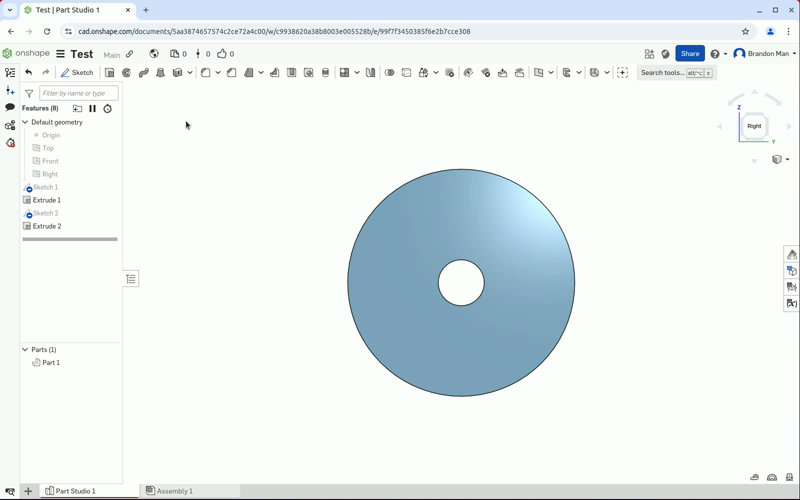
mouse_move(73, 189)
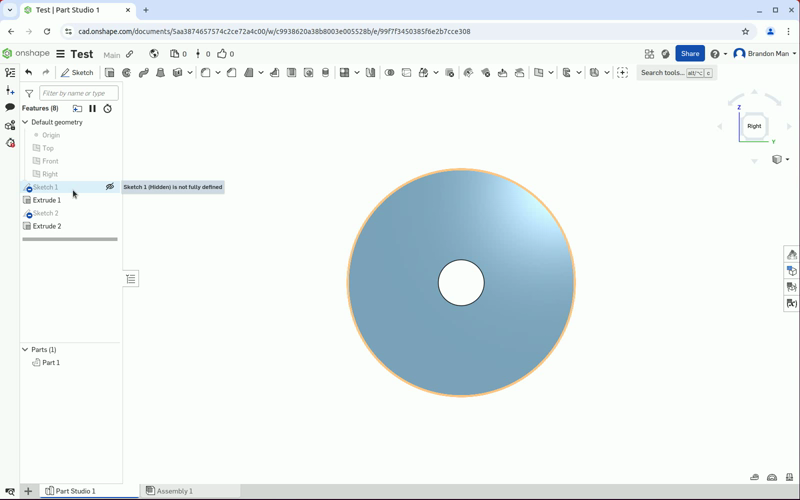
click(73, 189)
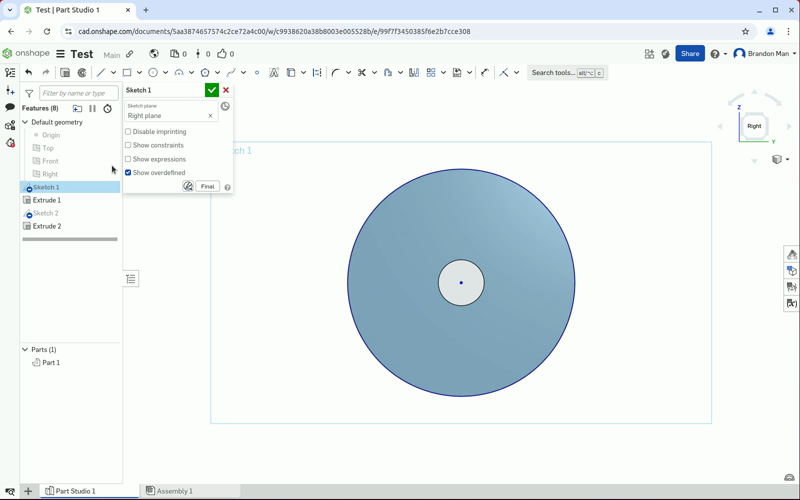
mouse_move(229, 92)
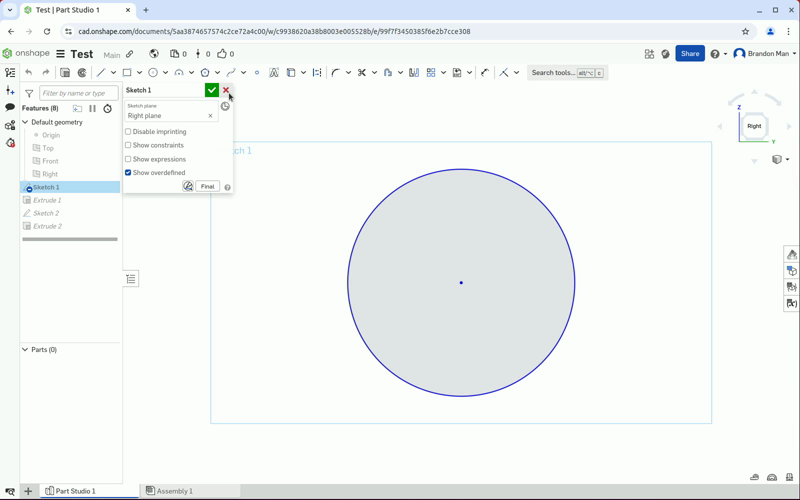
click(229, 92)
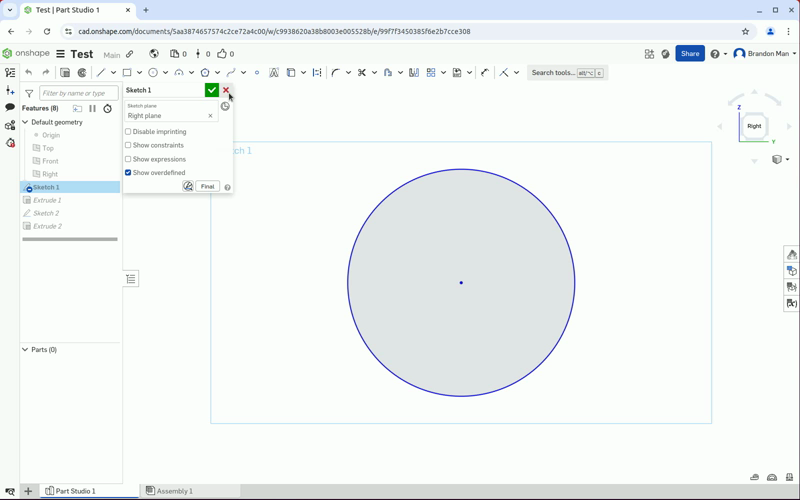
key(shift+s)
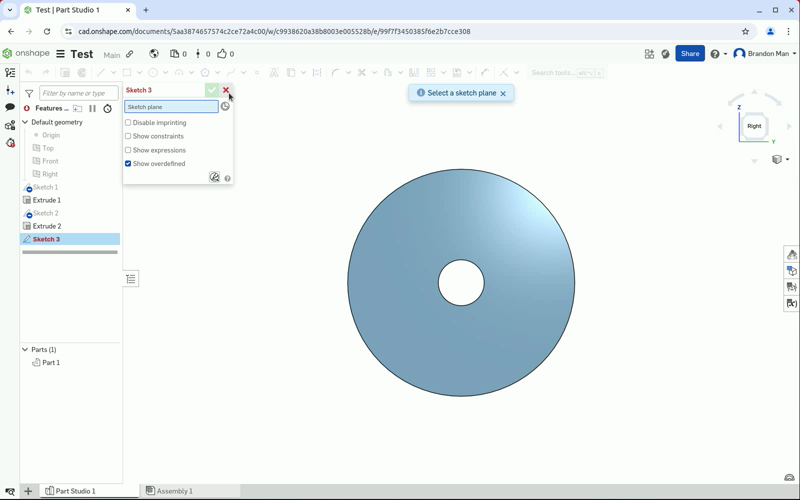
mouse_move(73, 176)
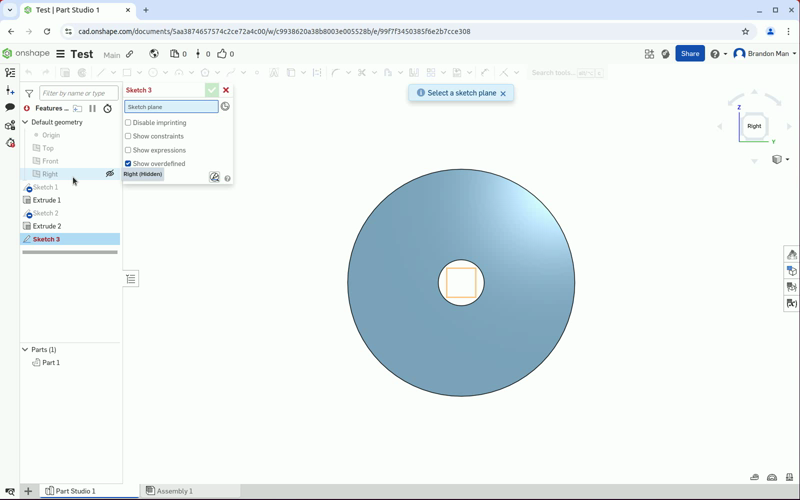
click(73, 176)
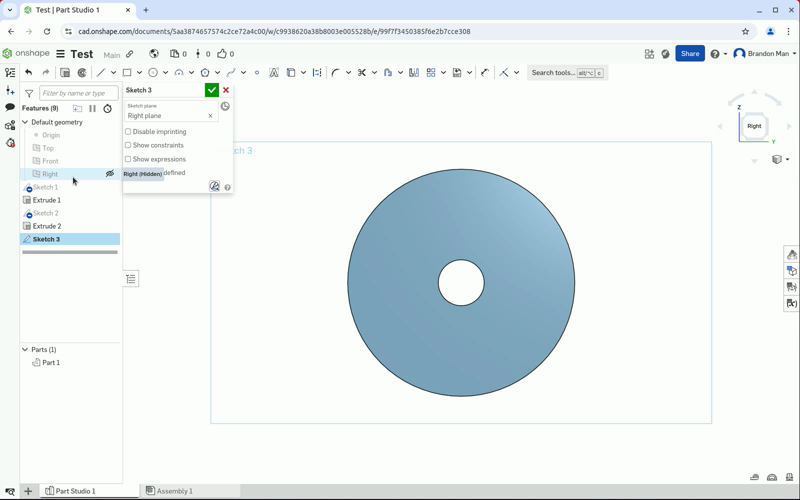
mouse_move(73, 352)
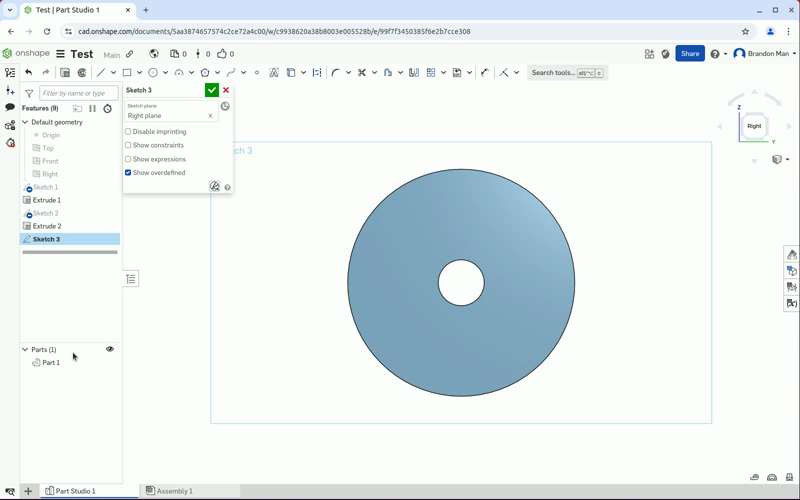
key(y)
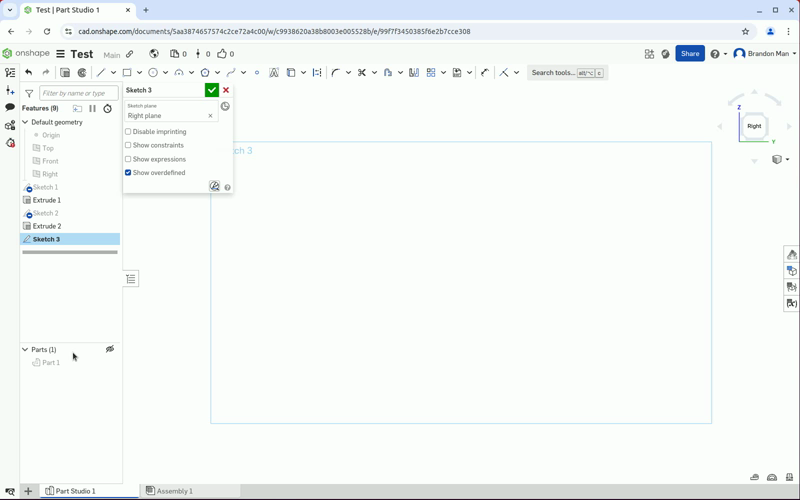
key(c)
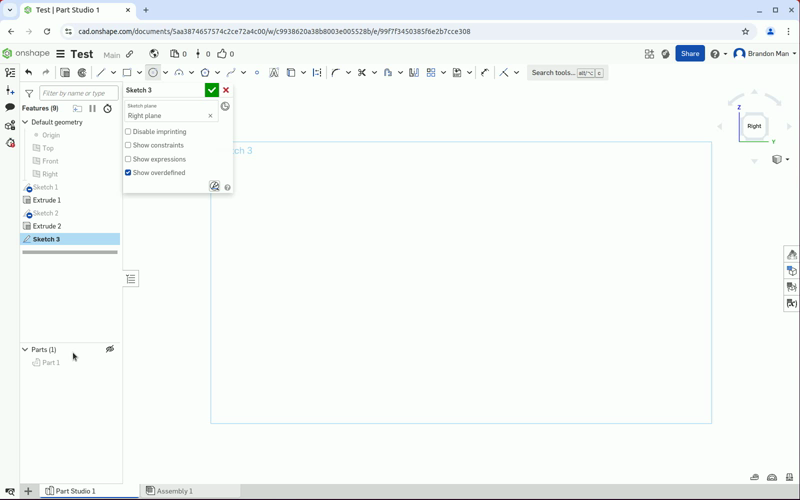
key_down(shift)
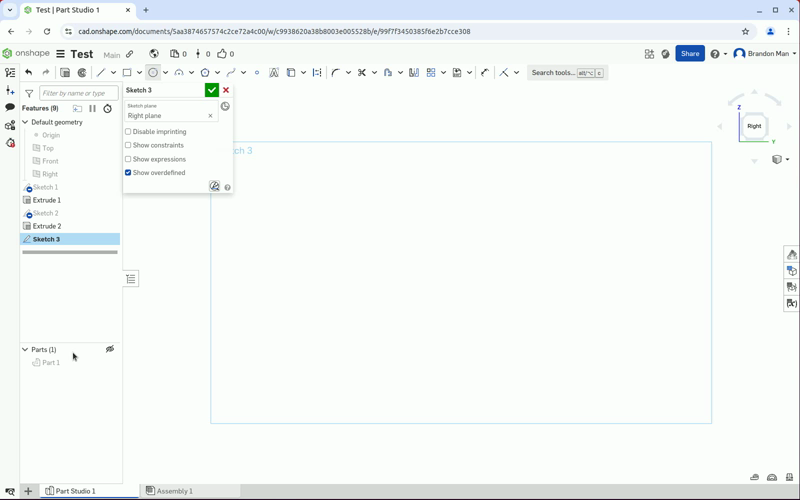
mouse_move(461, 282)
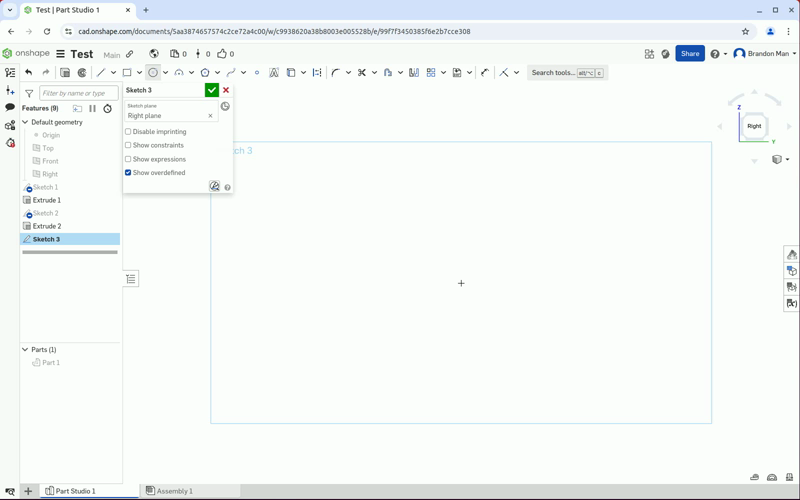
click(461, 282)
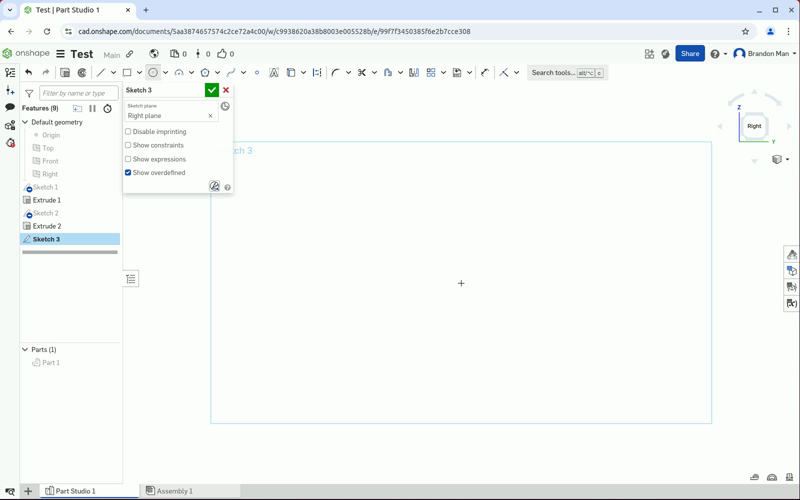
key_up(shift)
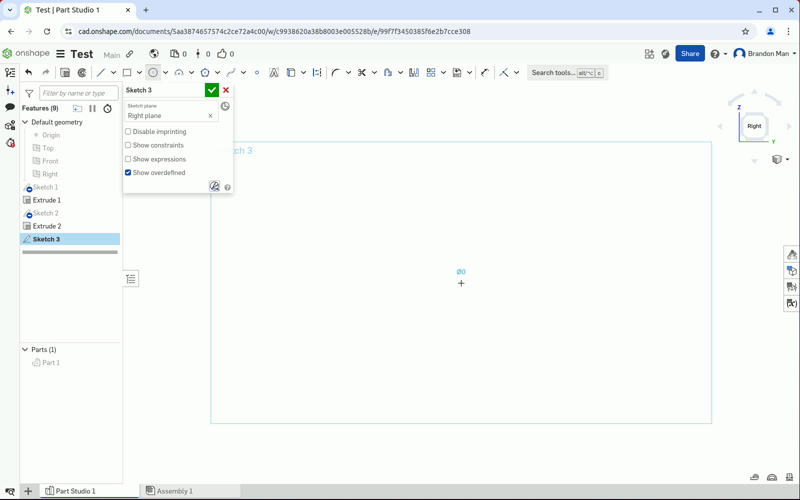
mouse_move(484, 282)
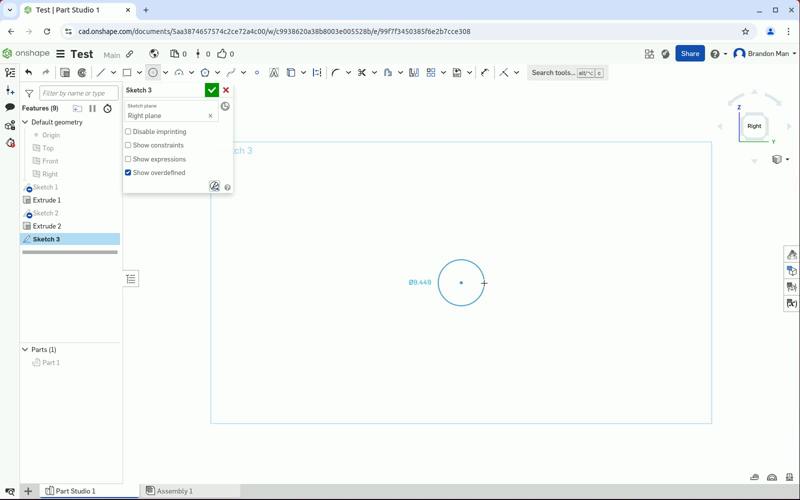
click(484, 282)
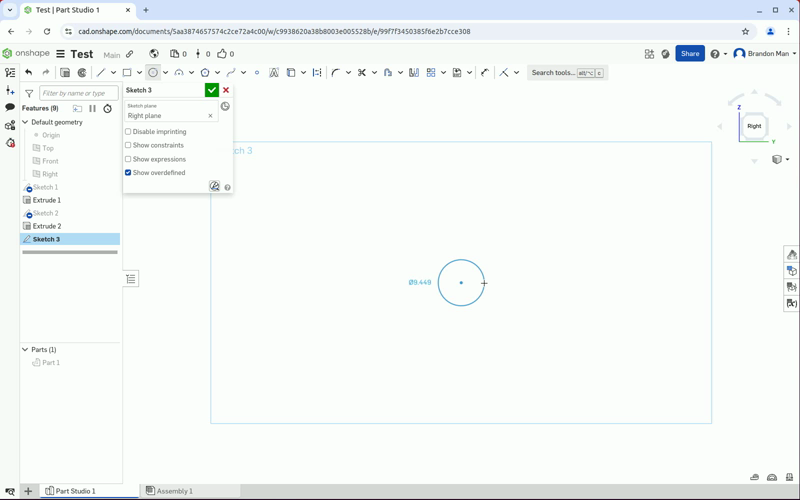
key(esc)
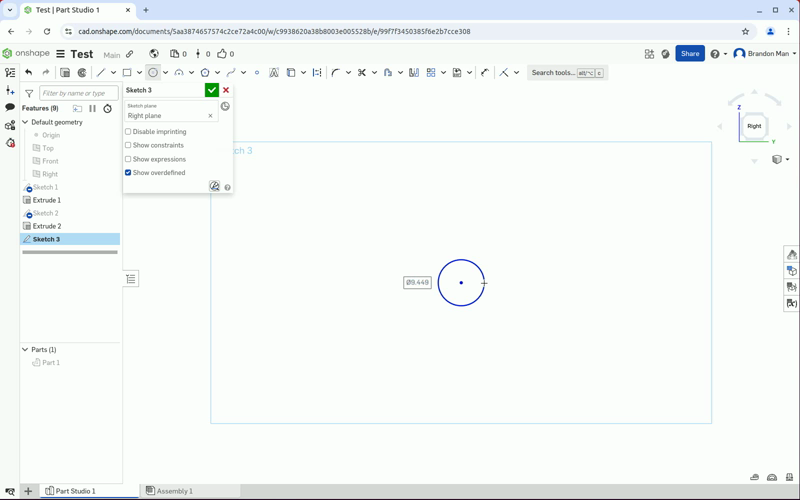
mouse_move(443, 286)
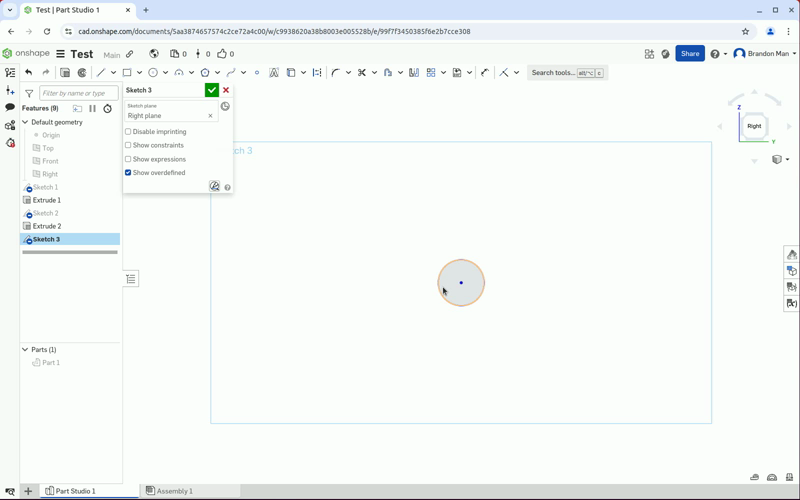
scroll(6)
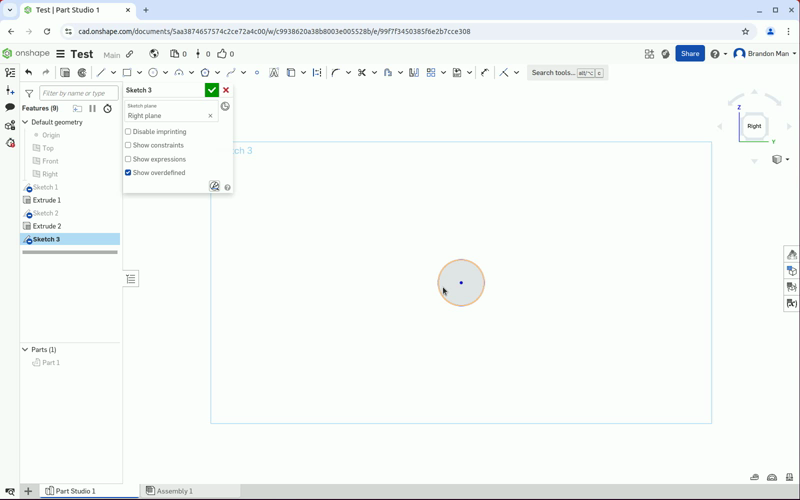
scroll(6)
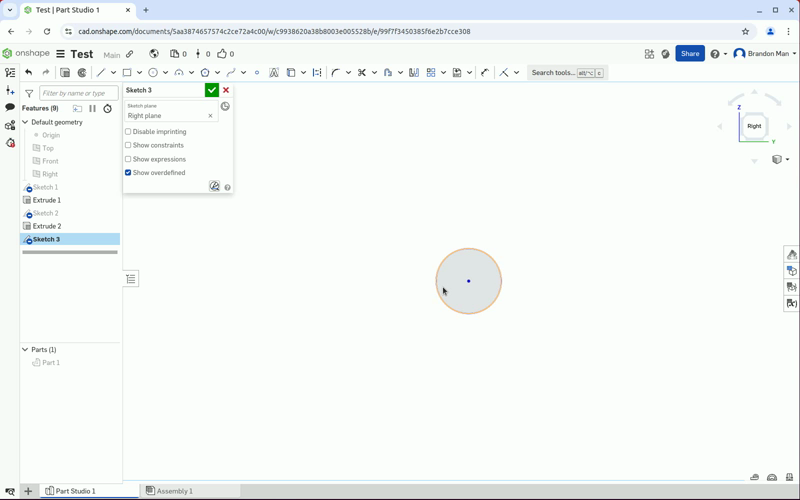
scroll(6)
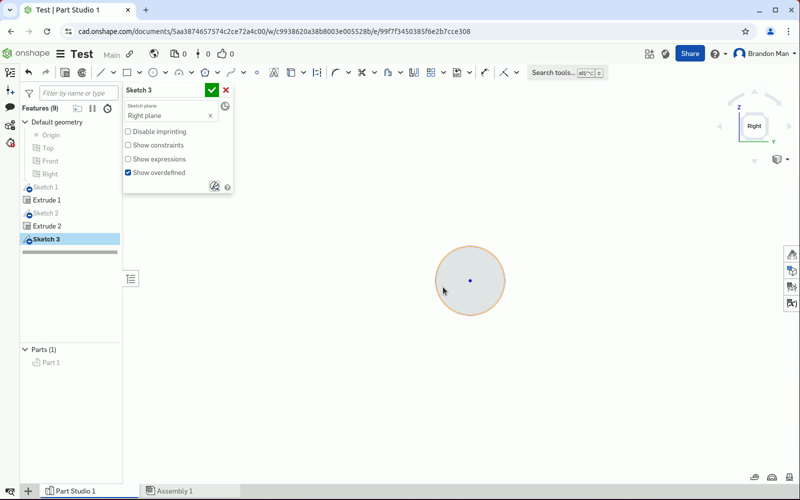
scroll(6)
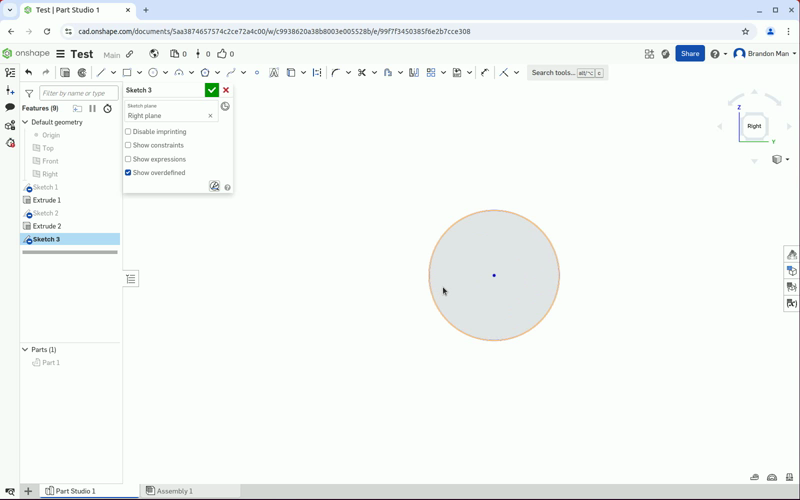
scroll(6)
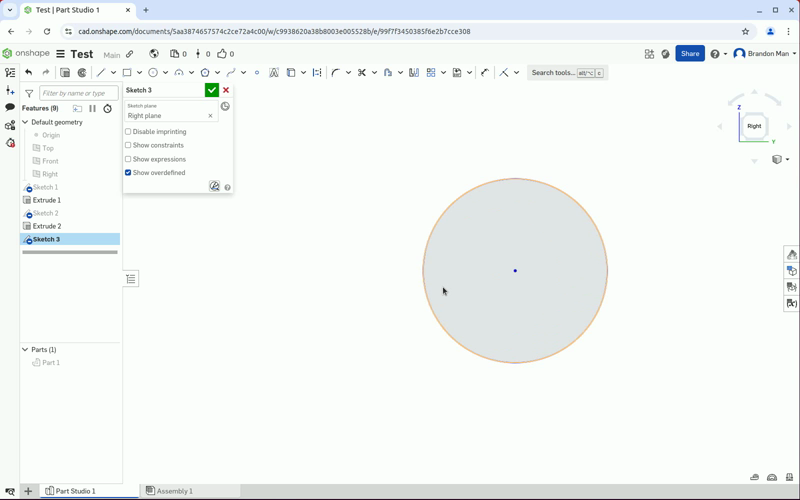
scroll(6)
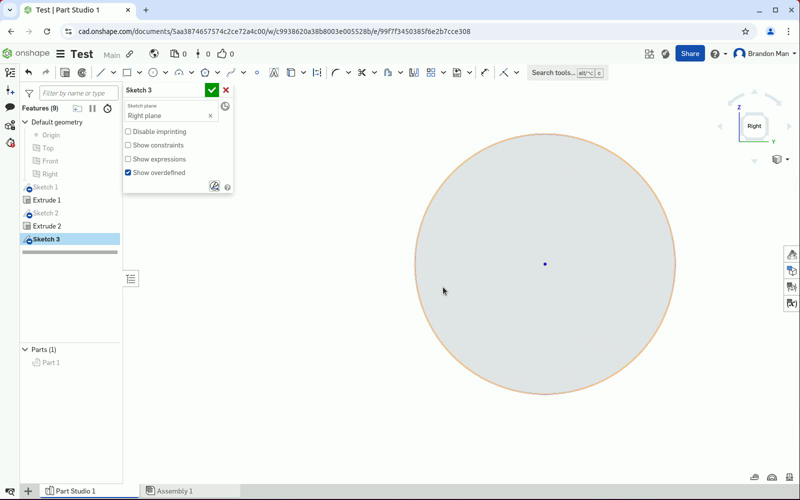
scroll(6)
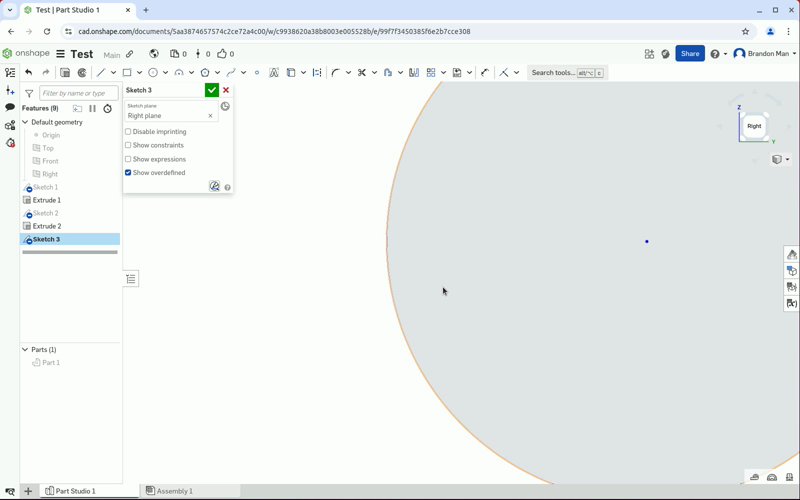
click(443, 286)
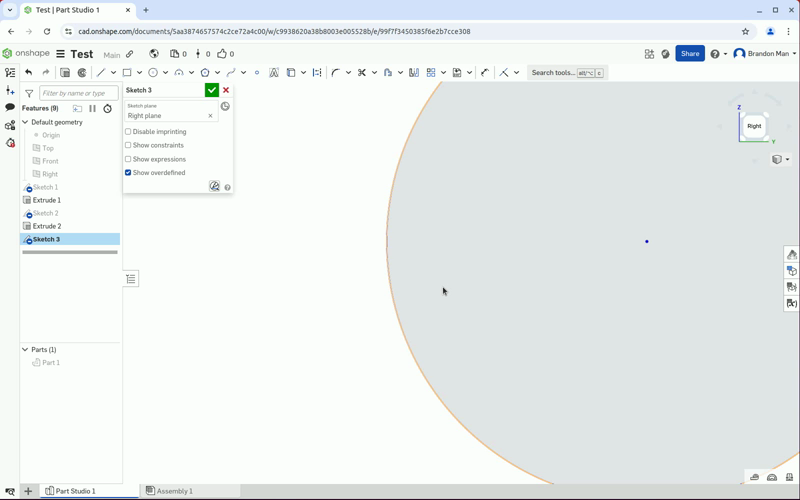
scroll(-6)
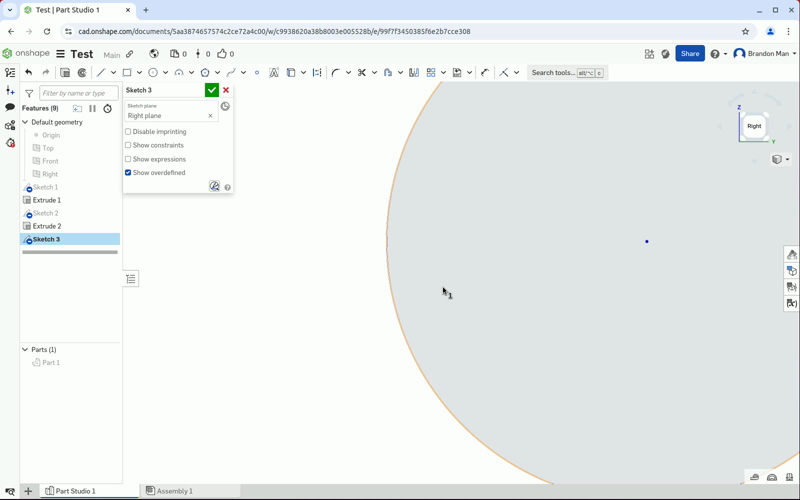
scroll(-6)
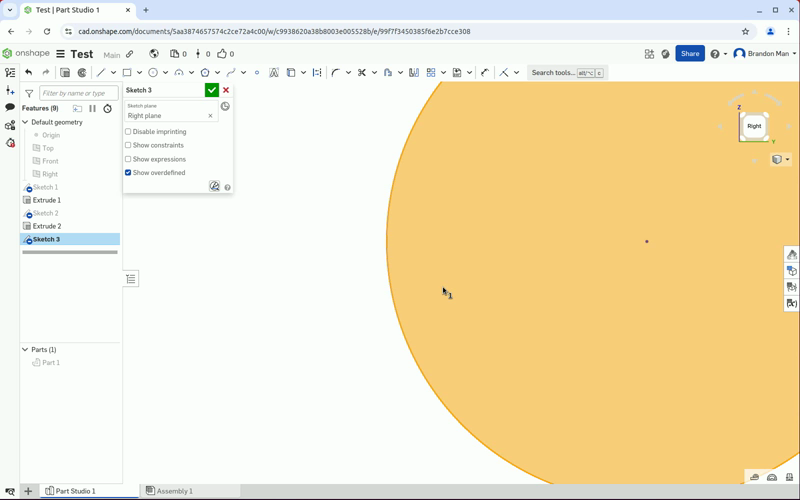
scroll(-6)
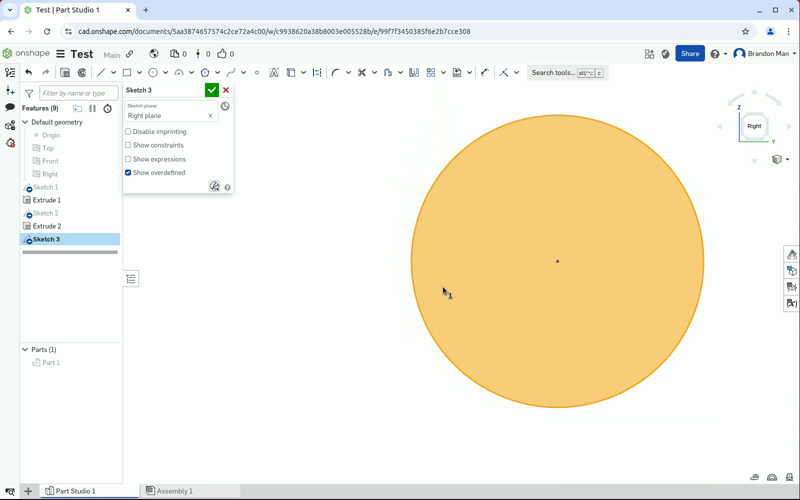
scroll(-6)
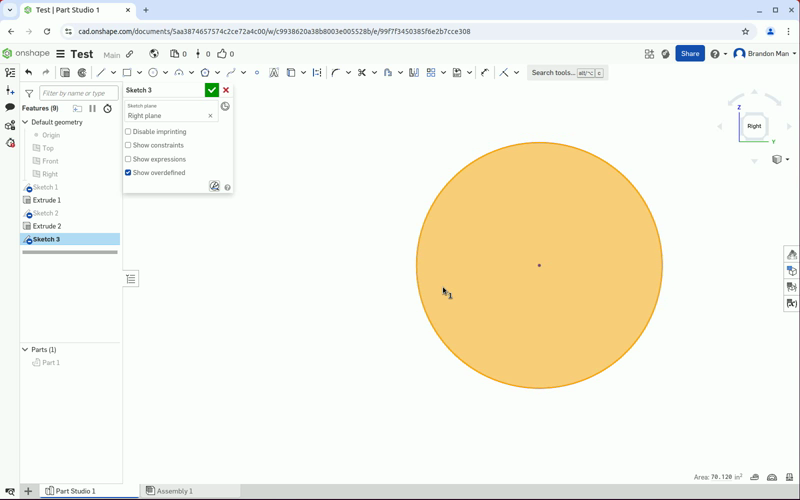
scroll(-6)
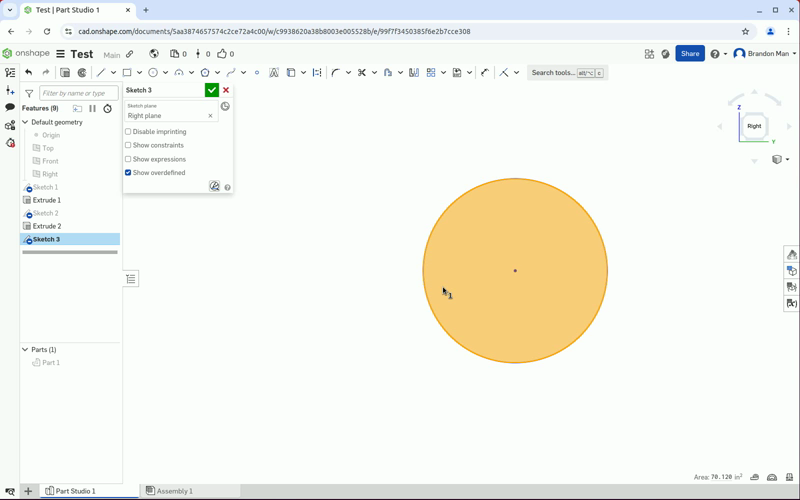
scroll(-6)
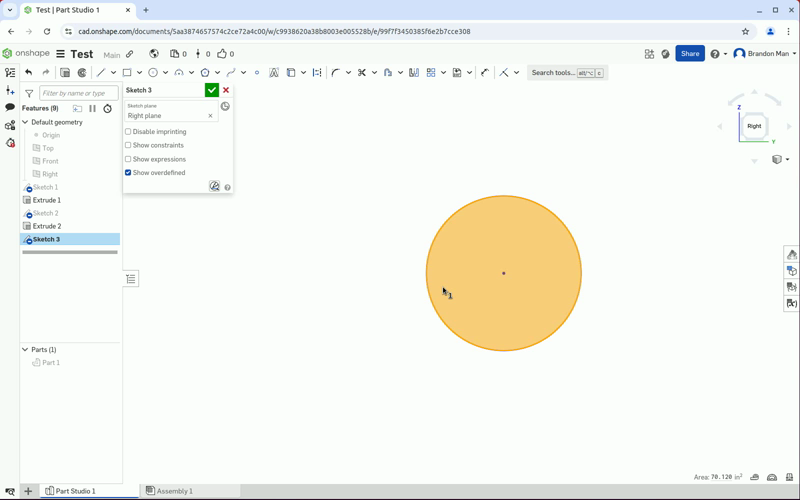
scroll(-6)
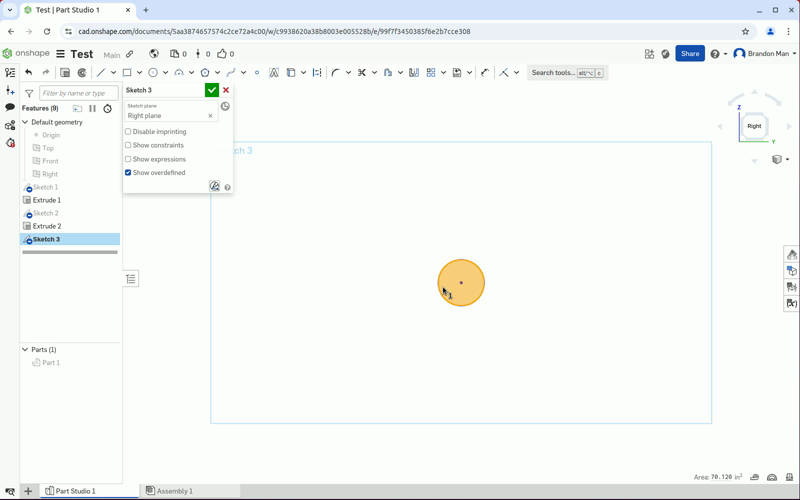
mouse_move(73, 352)
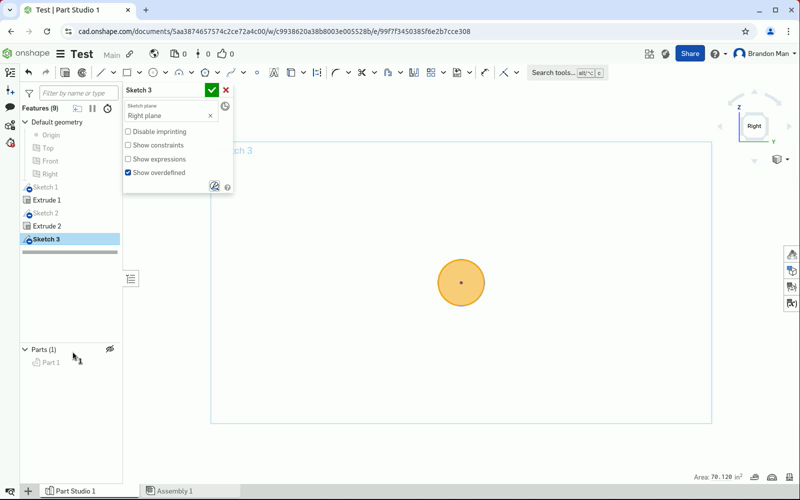
key(shift+y)
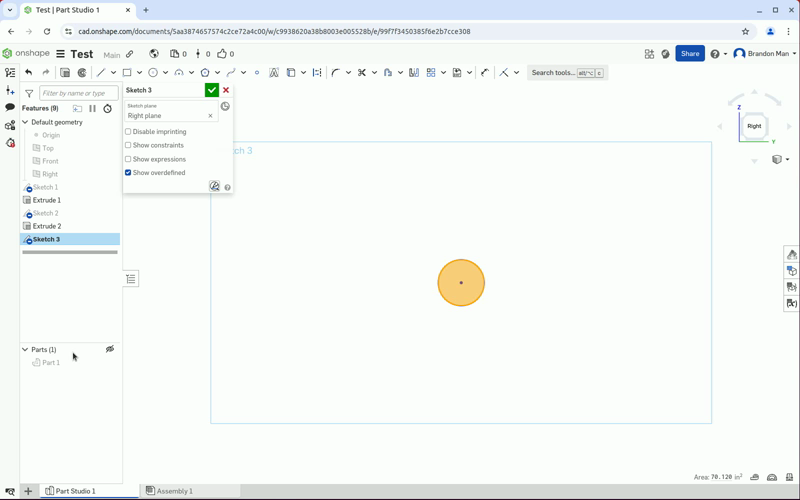
key(shift+e)
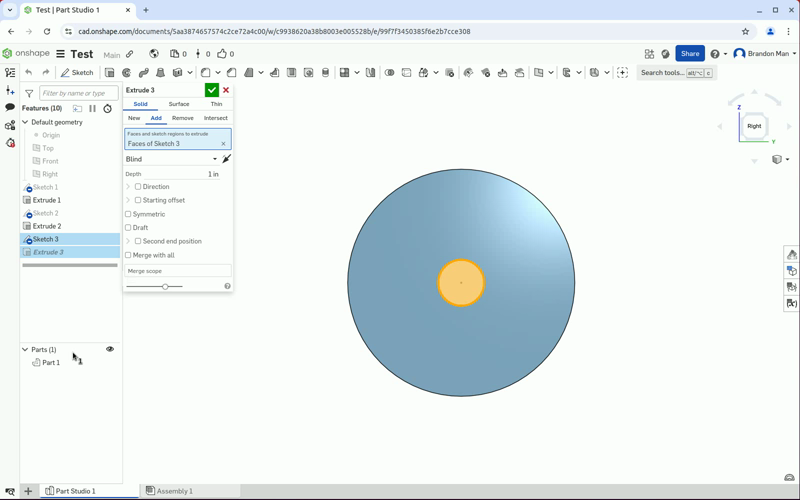
mouse_move(143, 106)
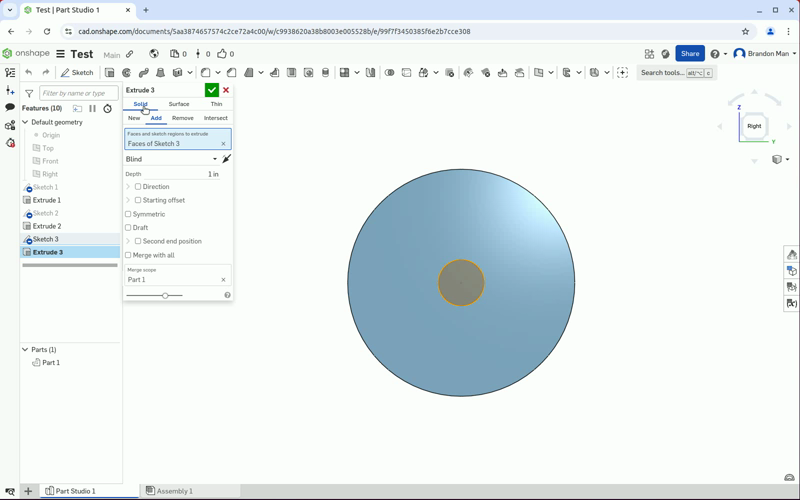
click(143, 106)
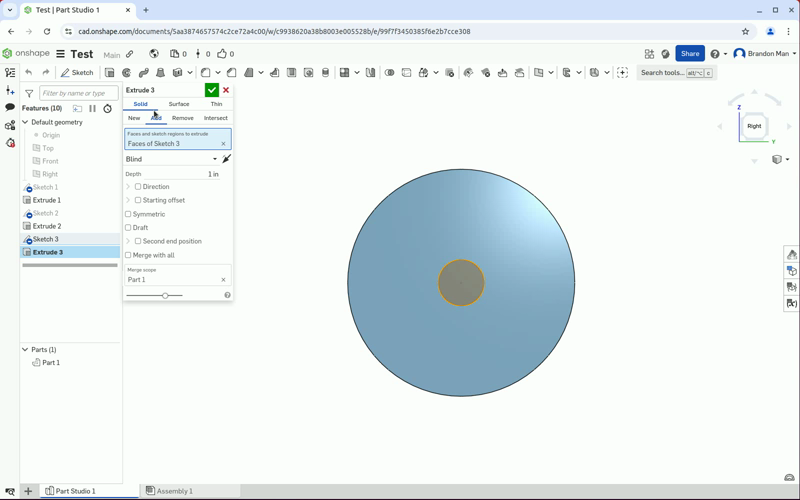
mouse_move(186, 120)
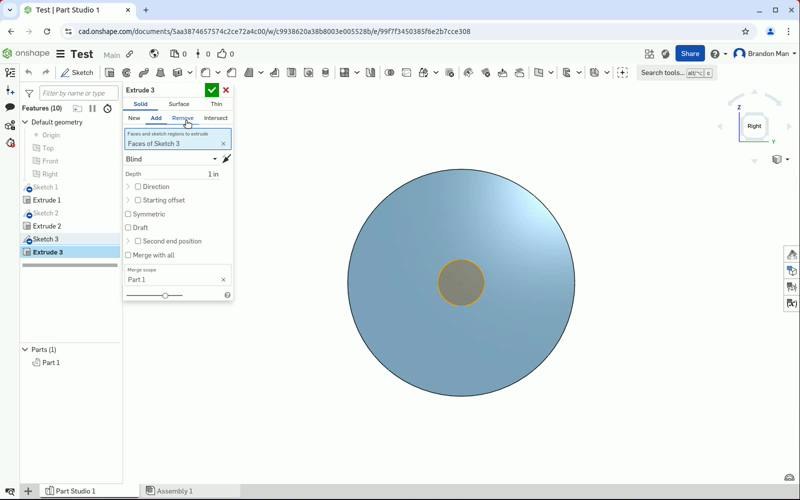
click(186, 120)
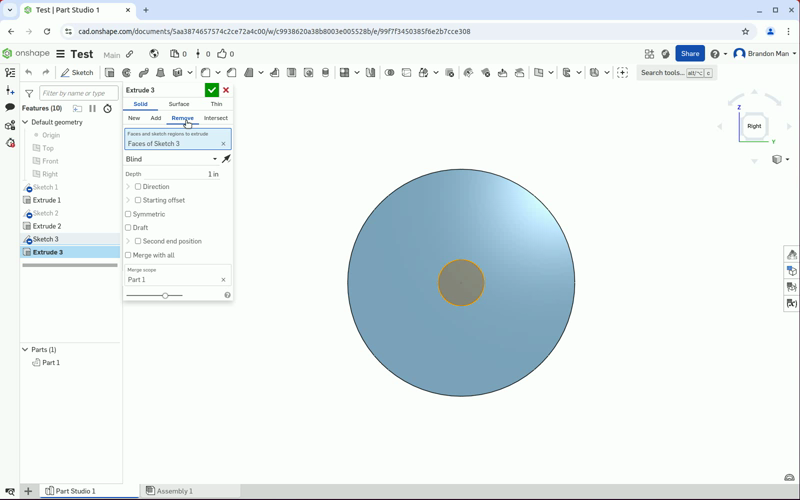
key(tab, 4)
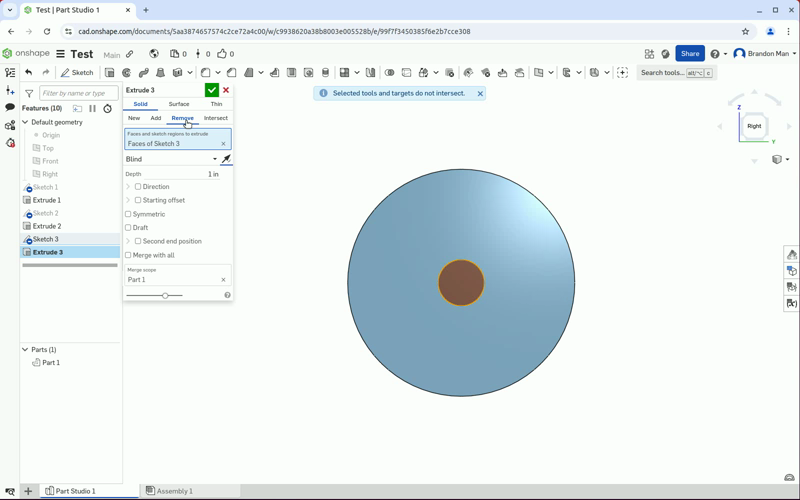
text(-5.536)
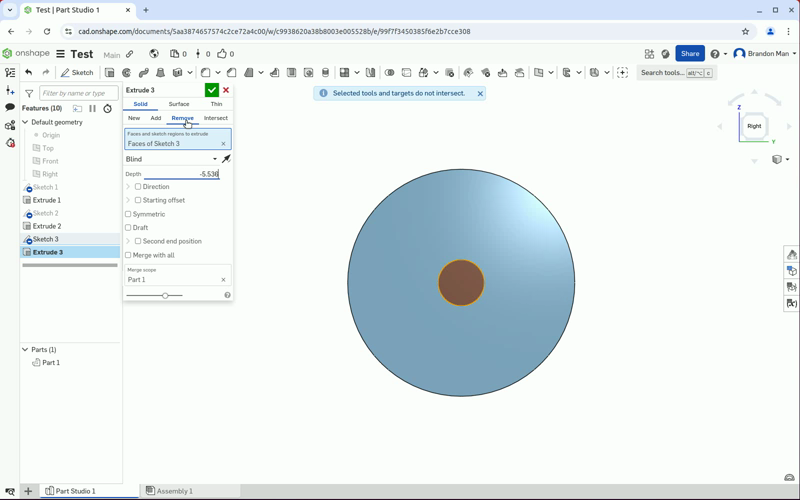
key(tab, 6)
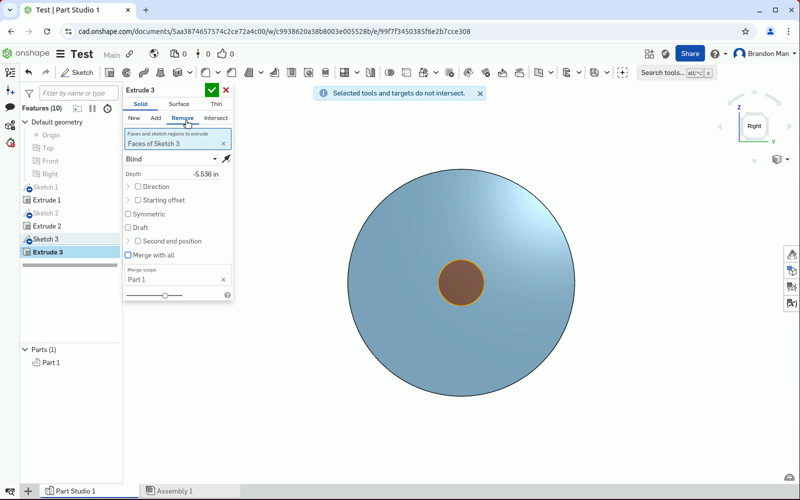
key(space)
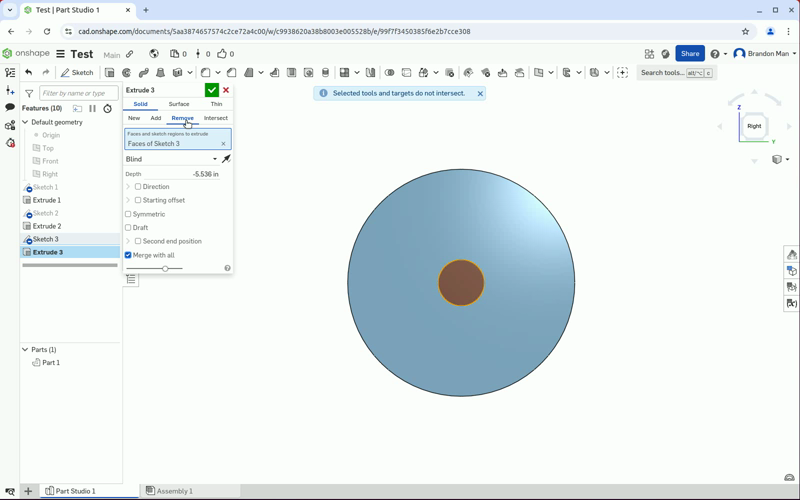
key(enter)
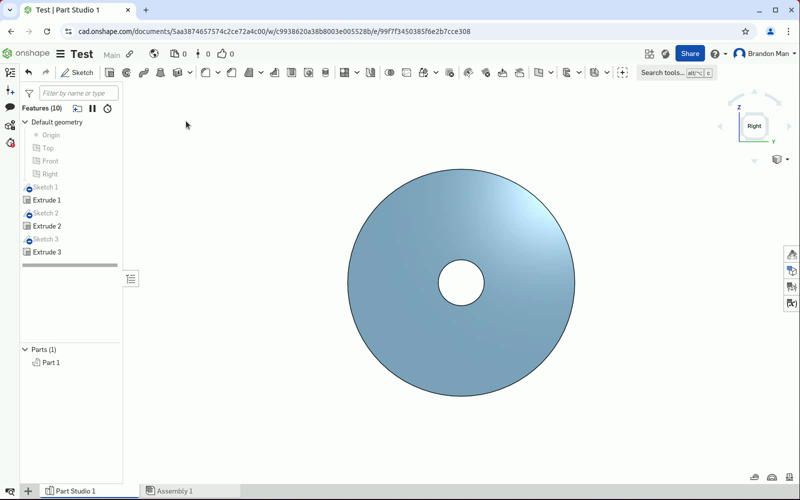
key(shift+h)
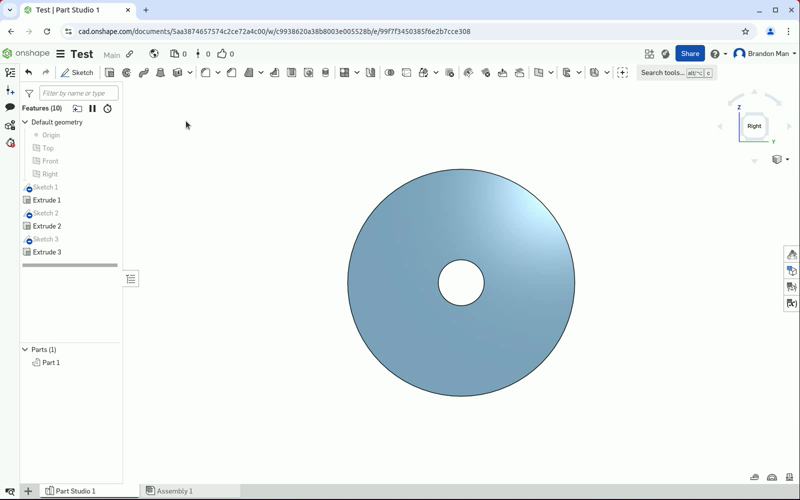
key(shift+h)
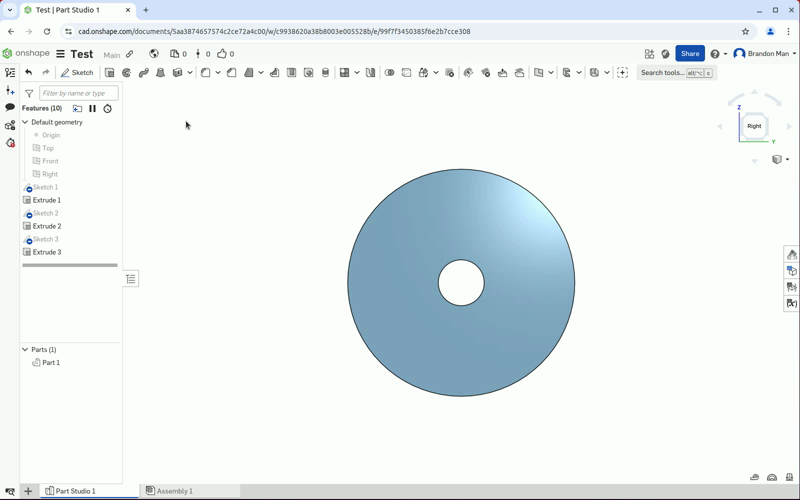
mouse_move(73, 189)
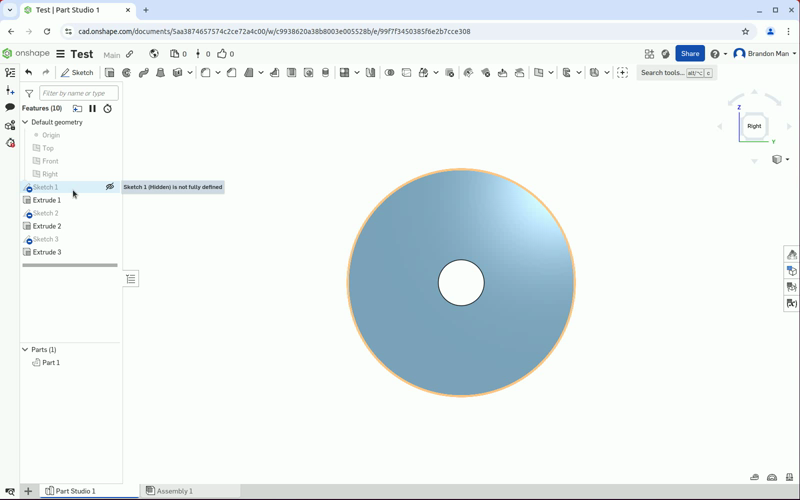
click(73, 189)
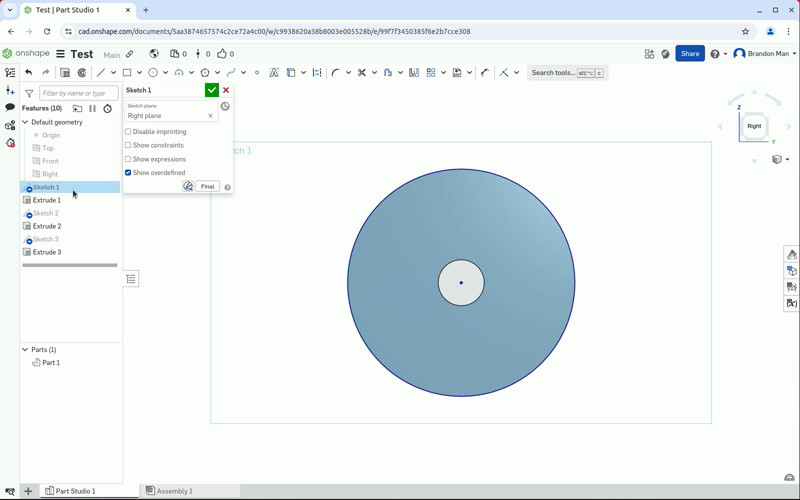
mouse_move(229, 92)
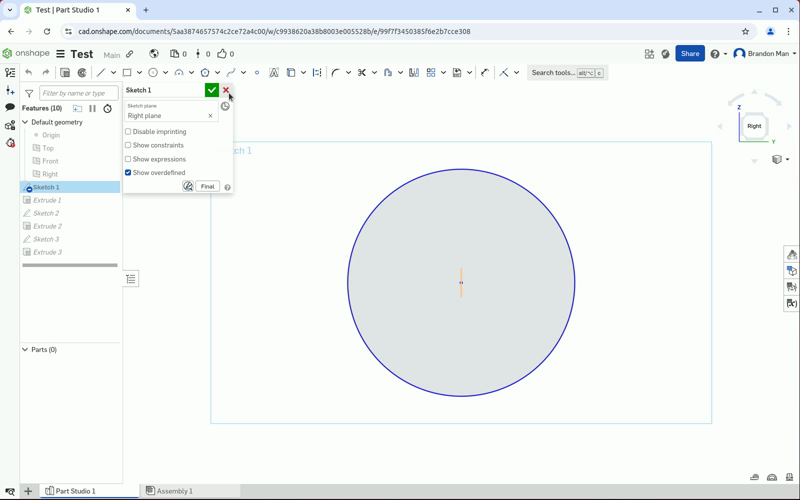
click(229, 92)
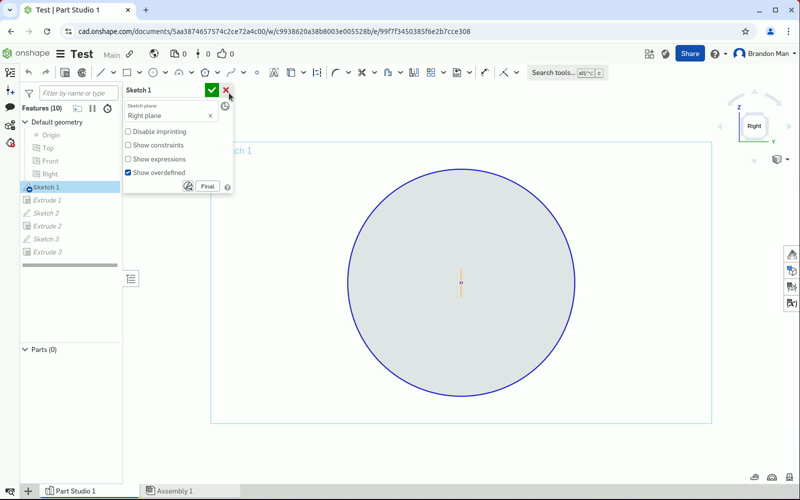
key(shift+s)
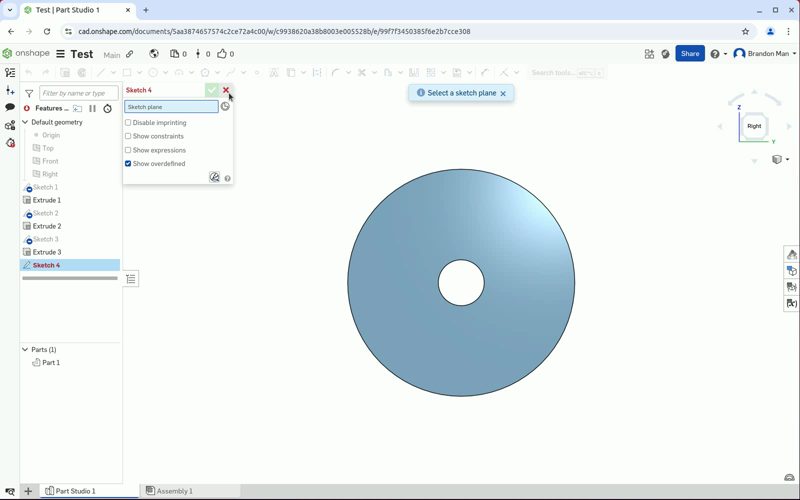
mouse_move(73, 176)
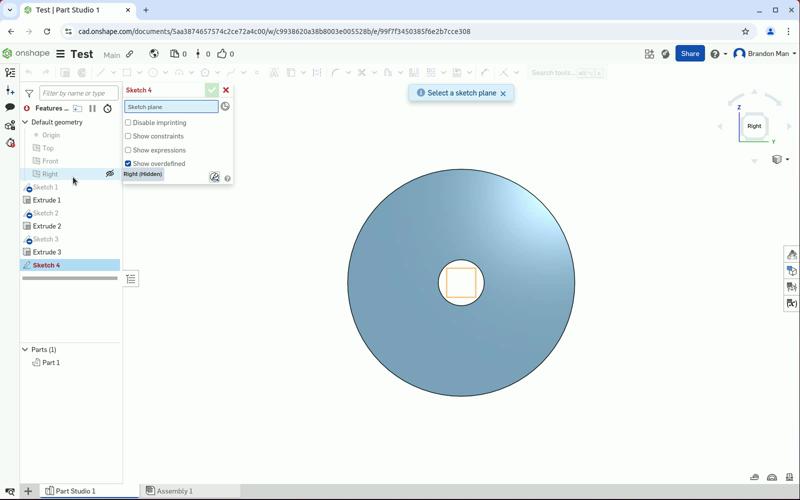
click(73, 176)
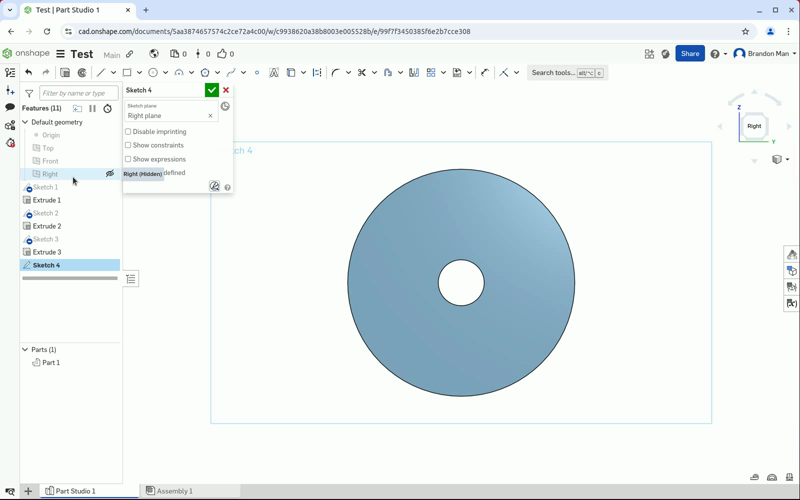
mouse_move(73, 352)
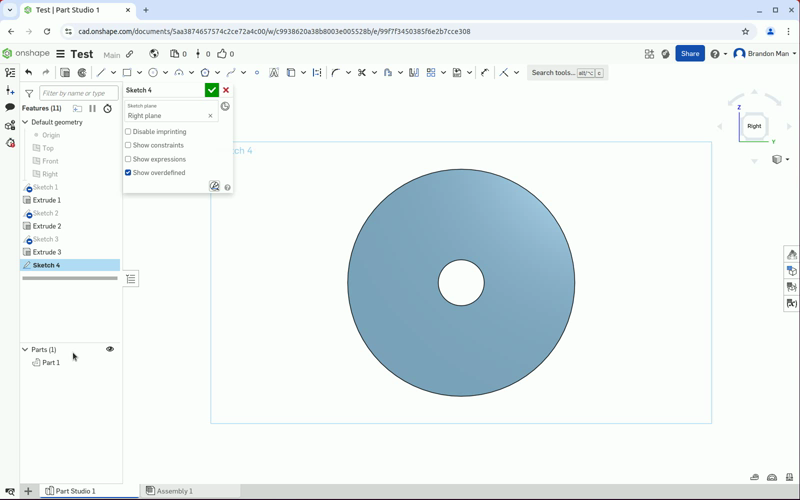
key(y)
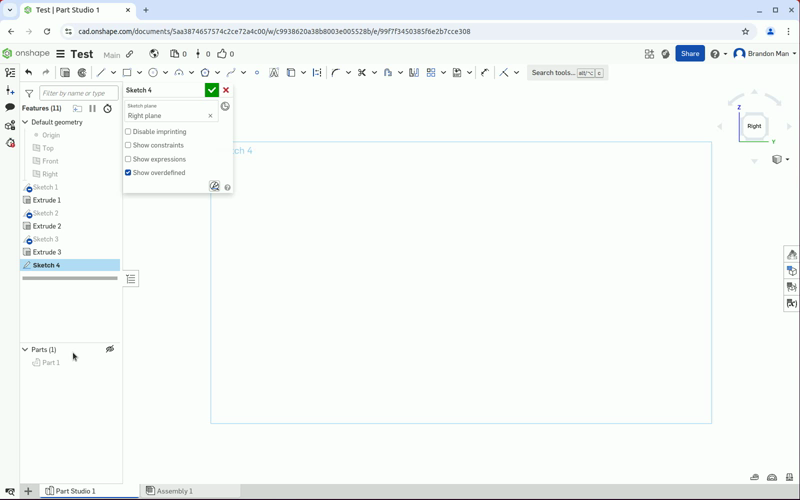
key(c)
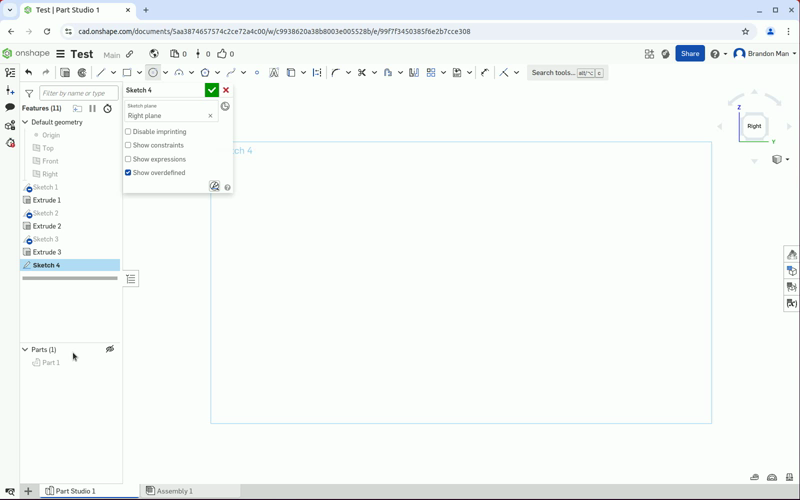
key_down(shift)
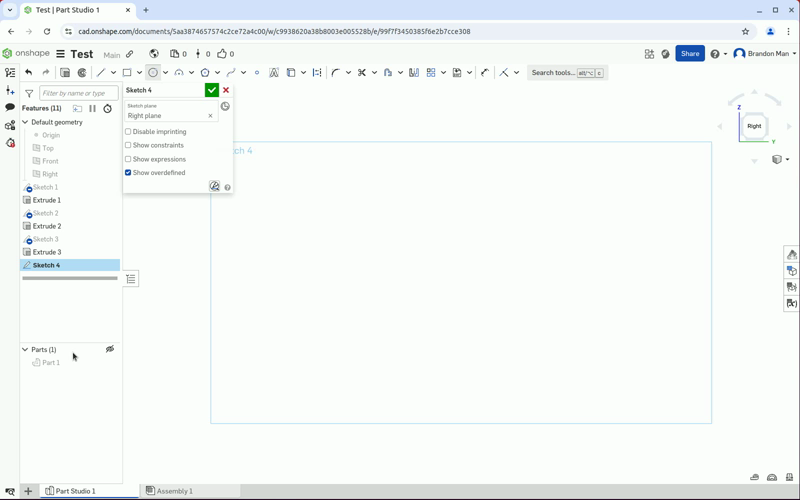
mouse_move(461, 282)
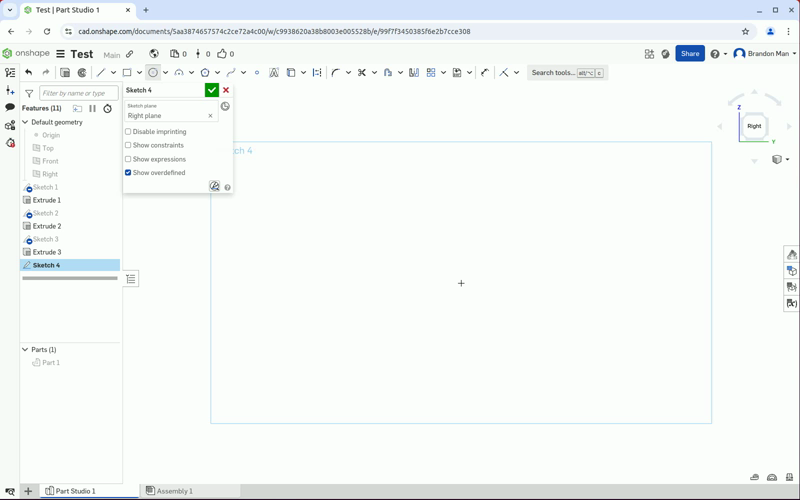
click(461, 282)
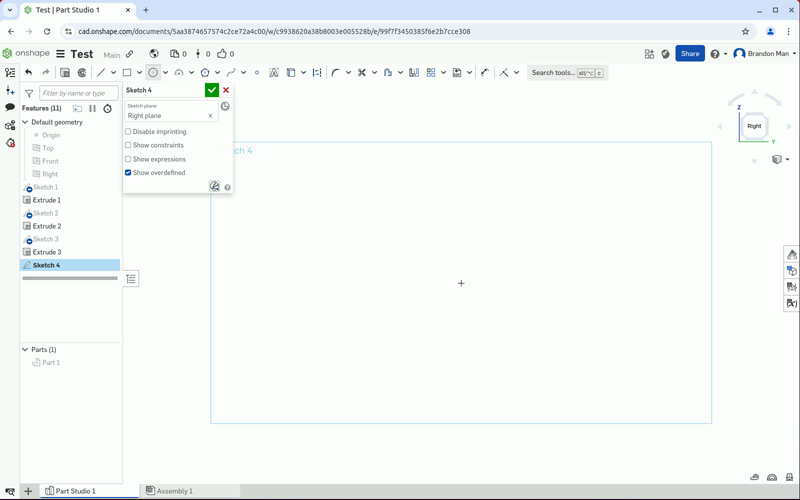
key_up(shift)
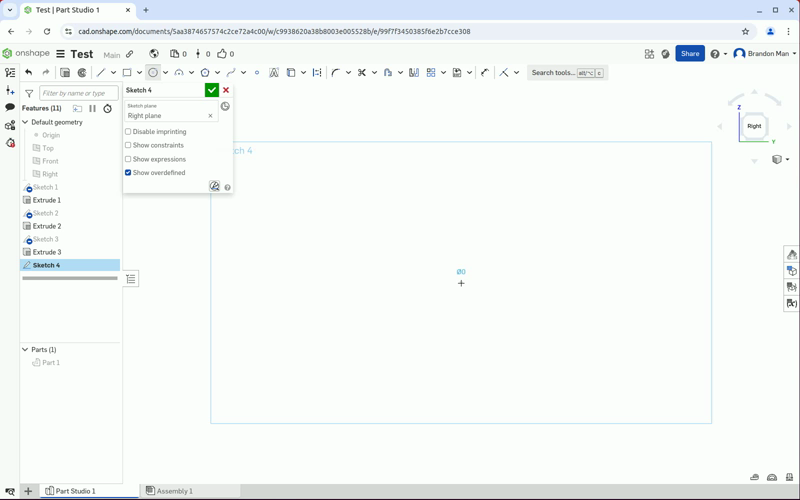
mouse_move(507, 282)
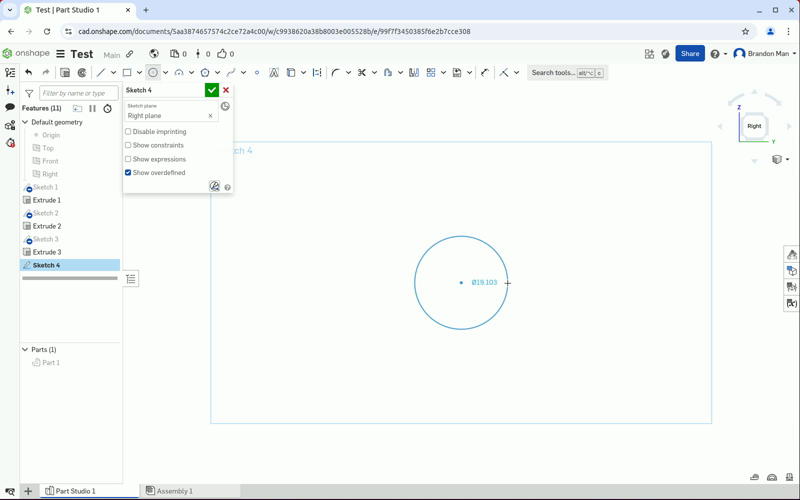
click(507, 282)
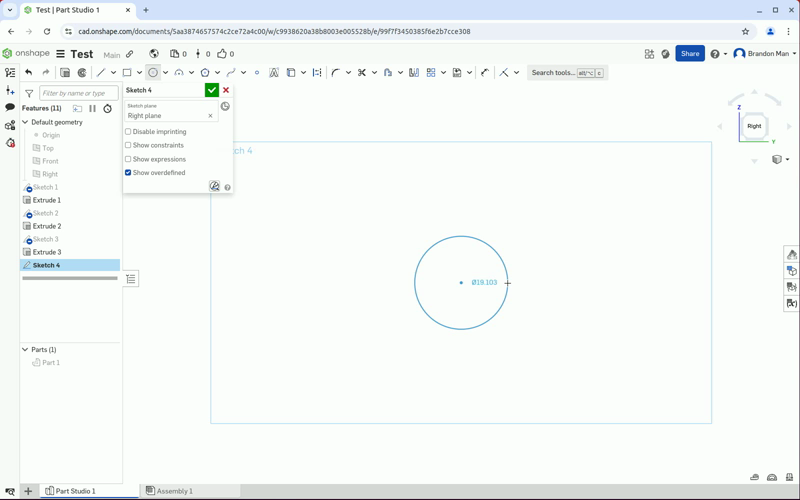
key(esc)
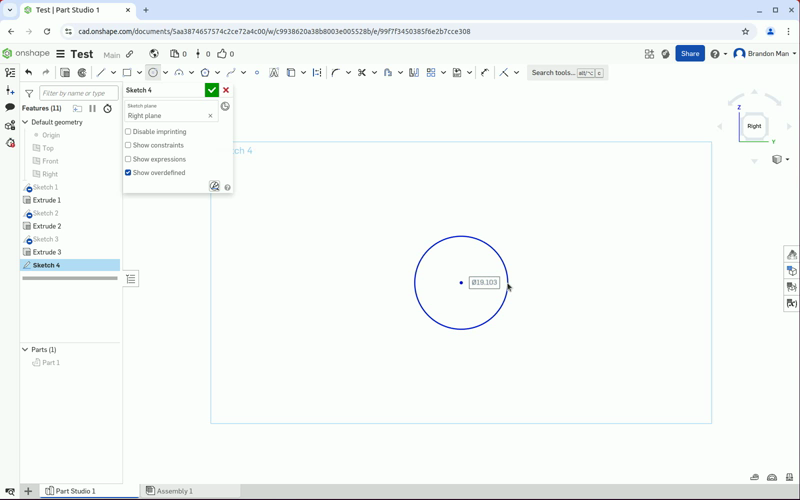
key(c)
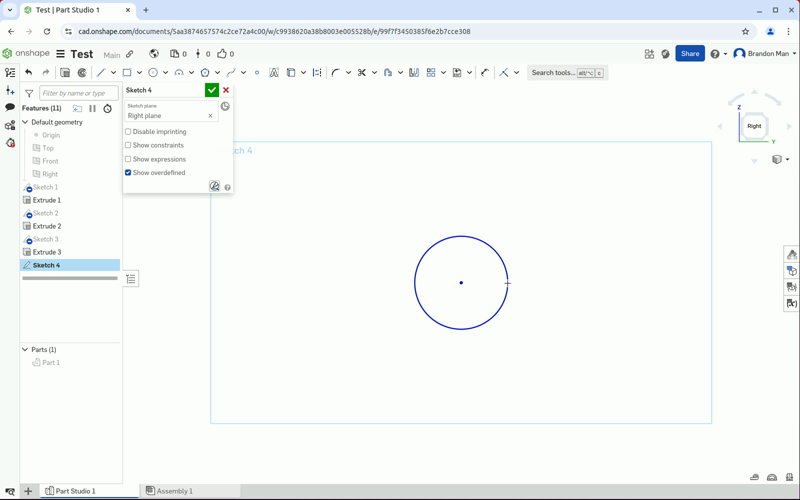
key_down(shift)
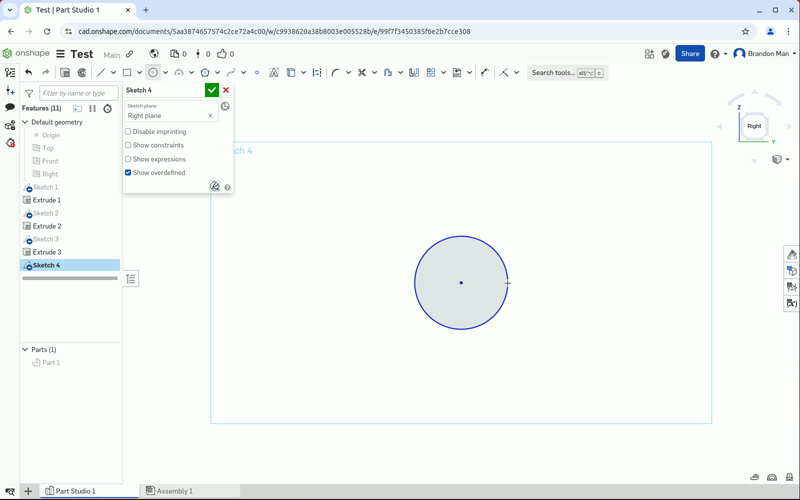
mouse_move(461, 282)
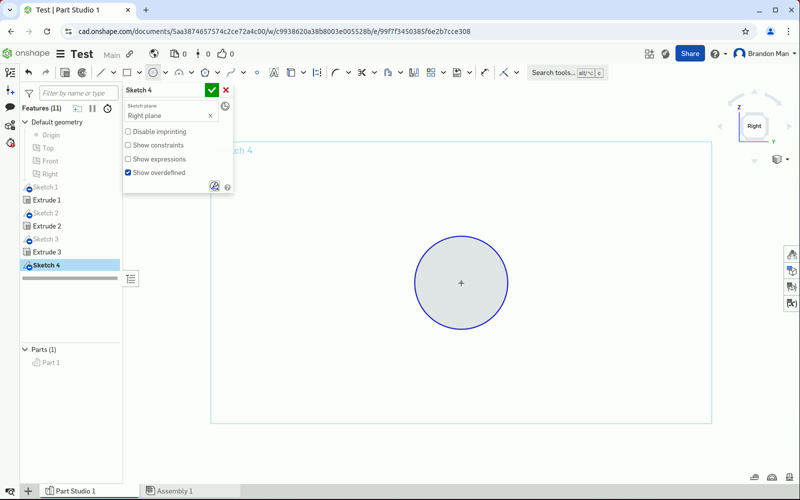
click(461, 282)
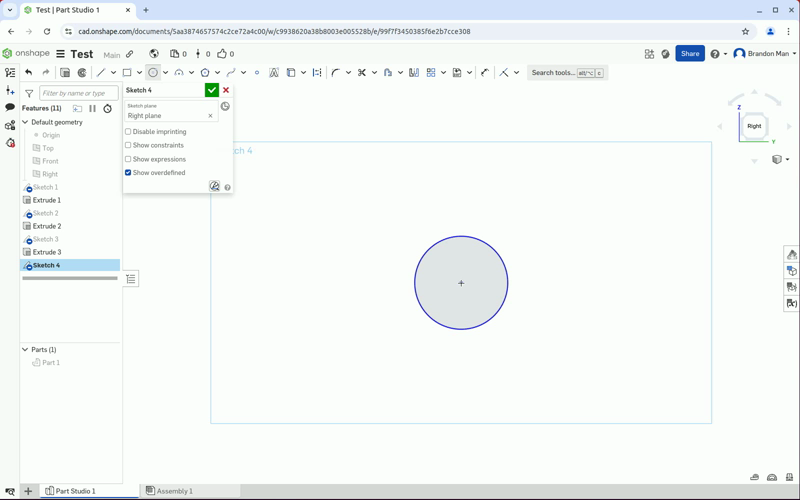
key_up(shift)
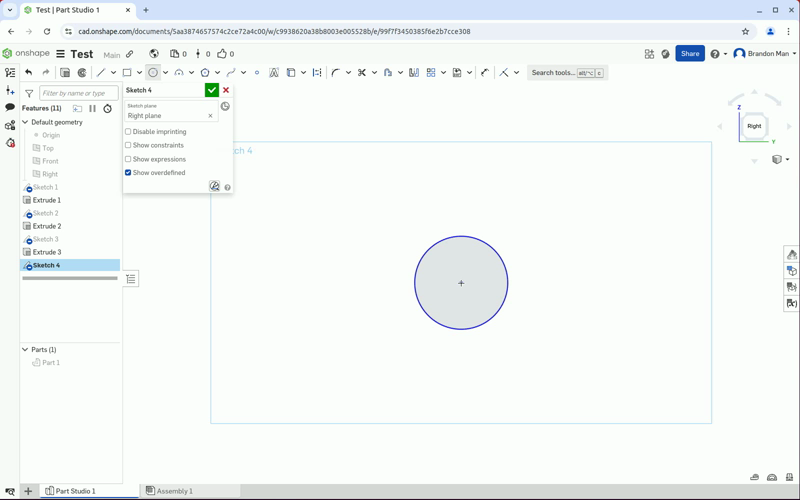
mouse_move(506, 282)
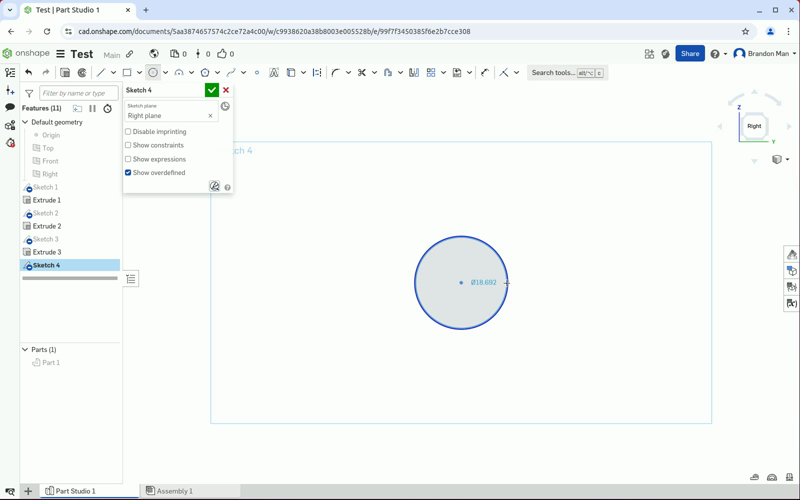
scroll(6)
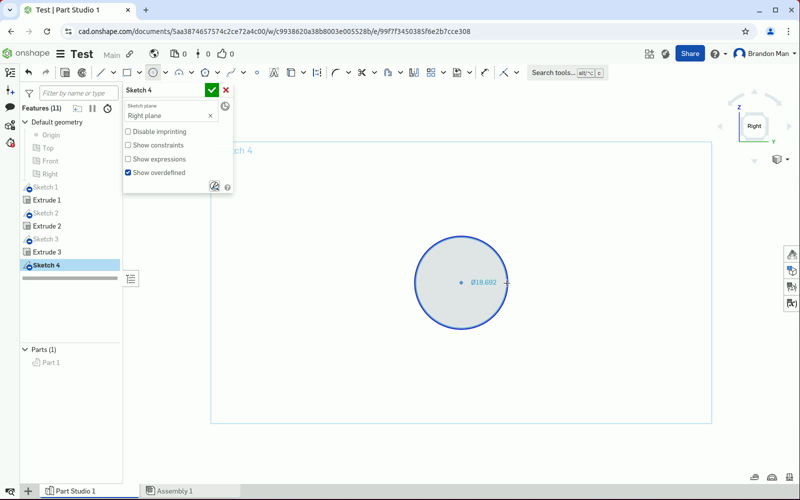
scroll(6)
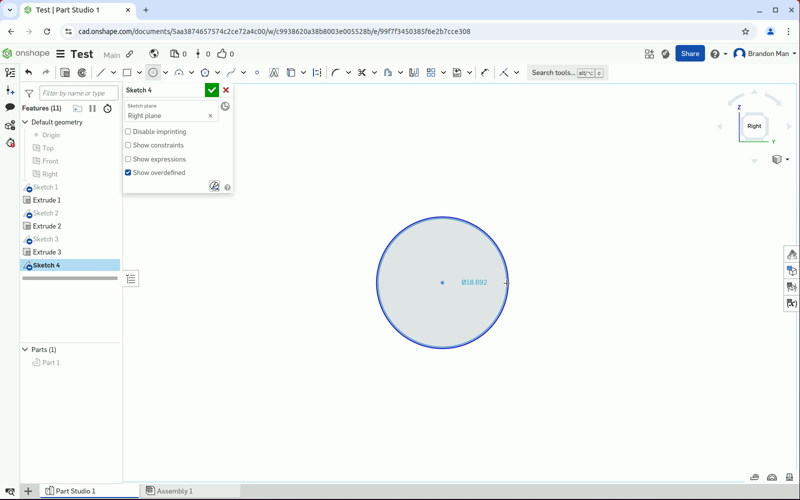
scroll(6)
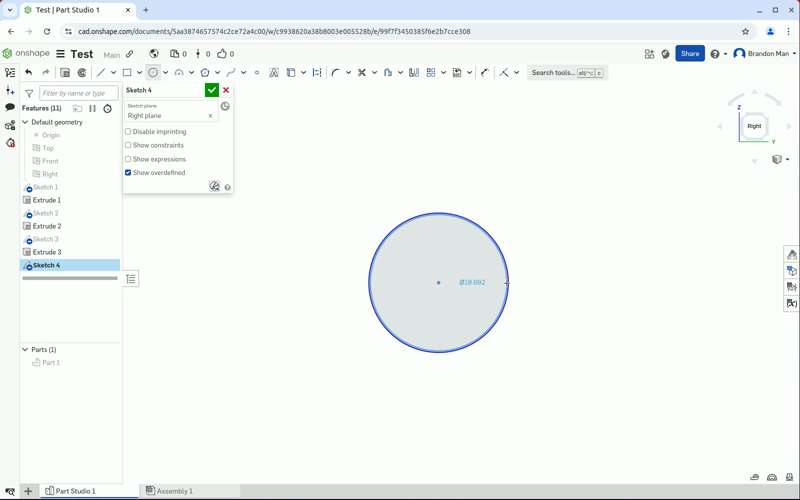
scroll(6)
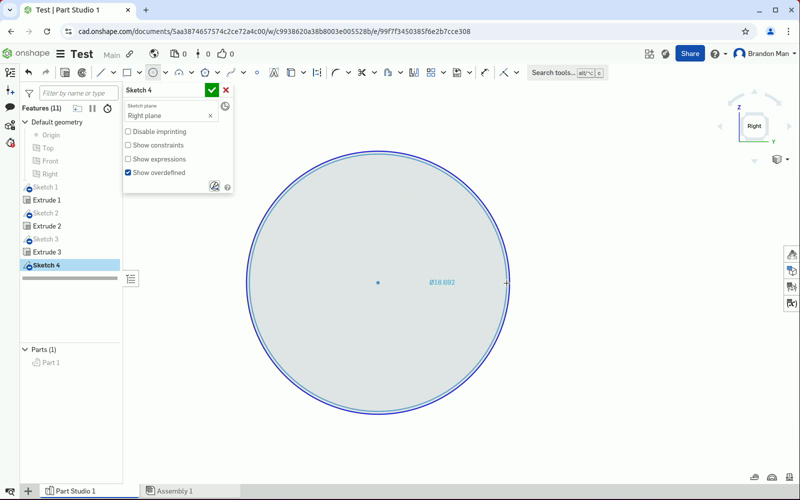
scroll(6)
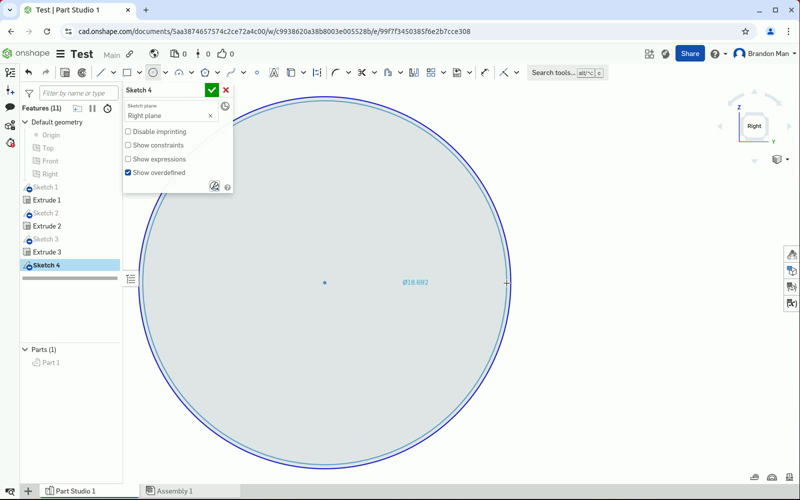
scroll(6)
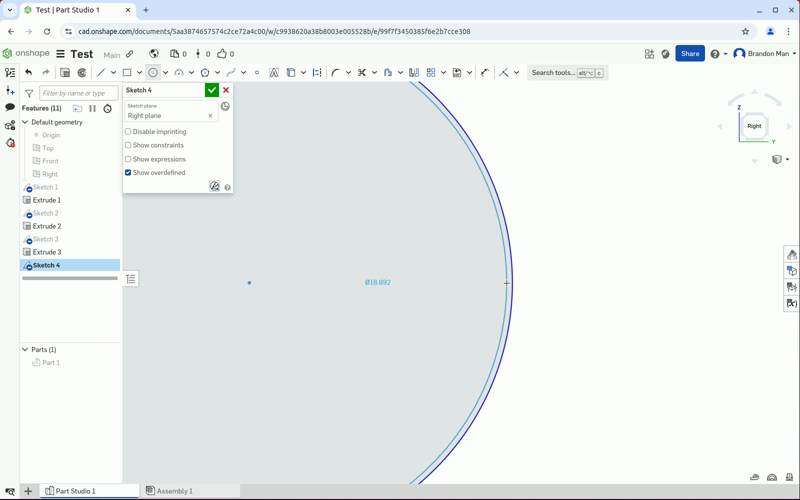
scroll(6)
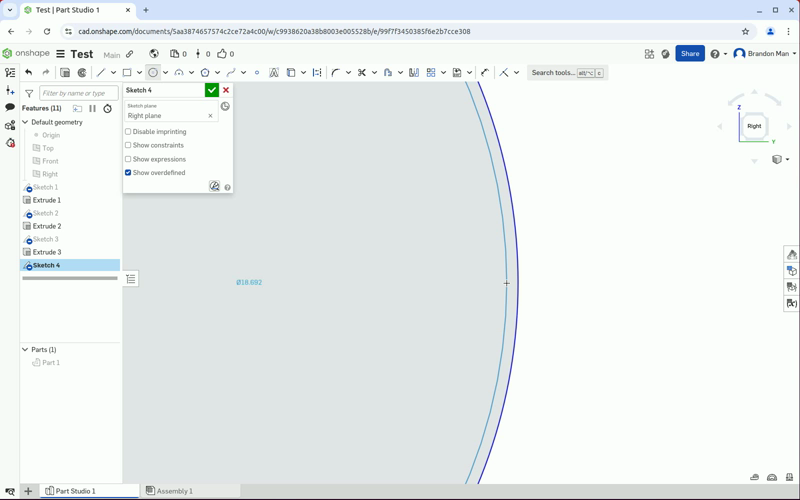
click(506, 282)
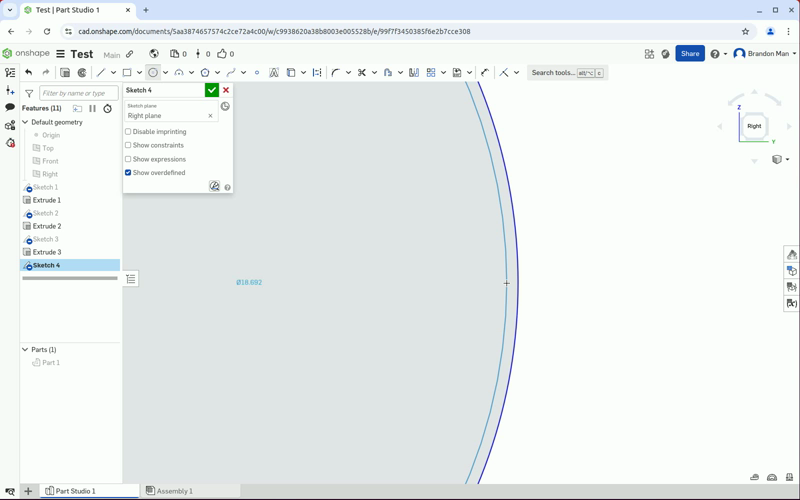
scroll(-6)
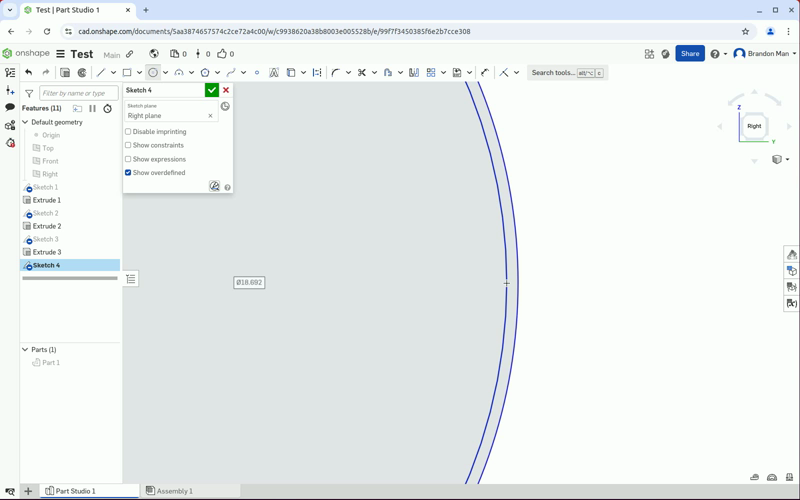
scroll(-6)
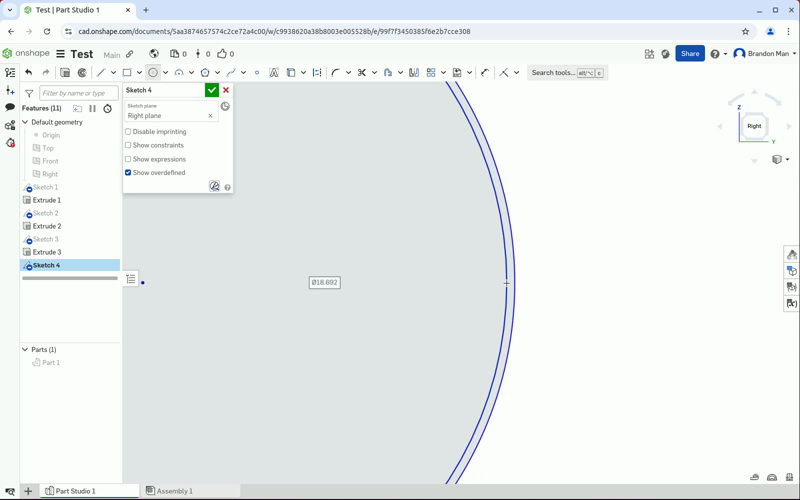
scroll(-6)
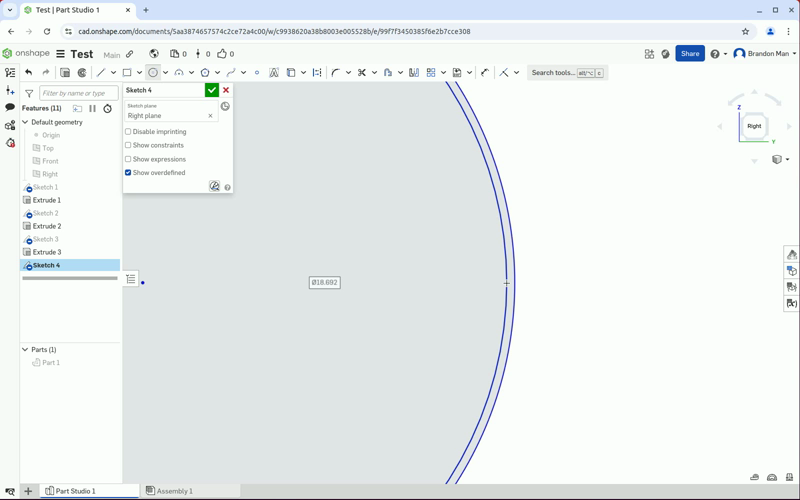
scroll(-6)
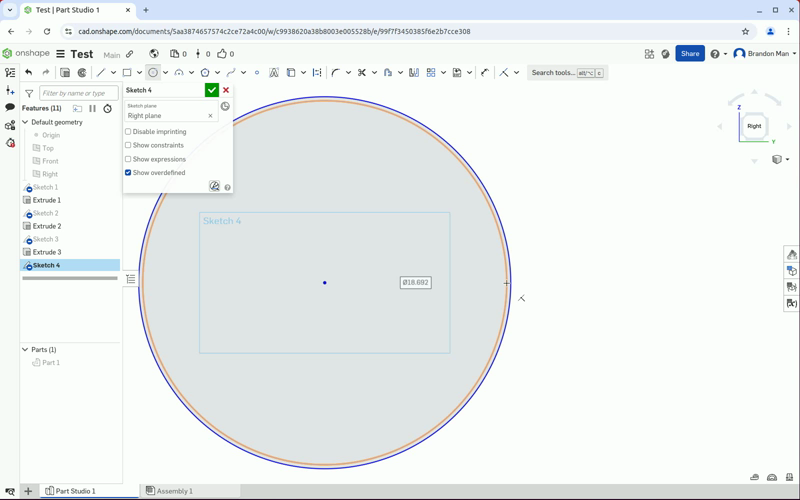
scroll(-6)
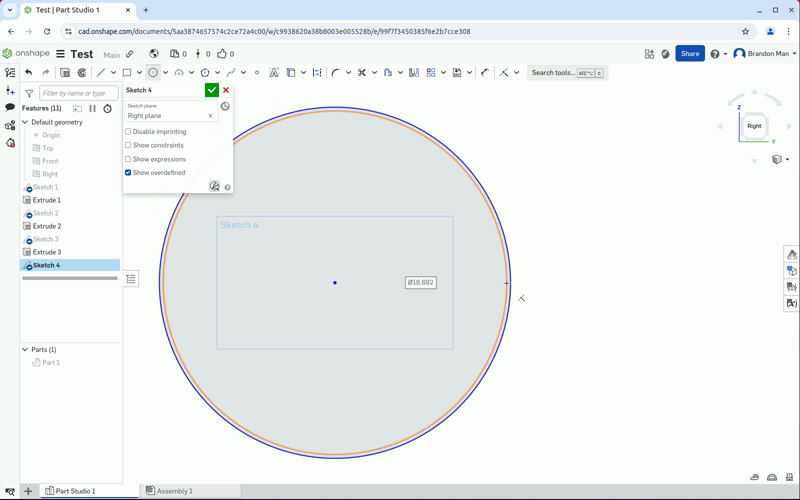
scroll(-6)
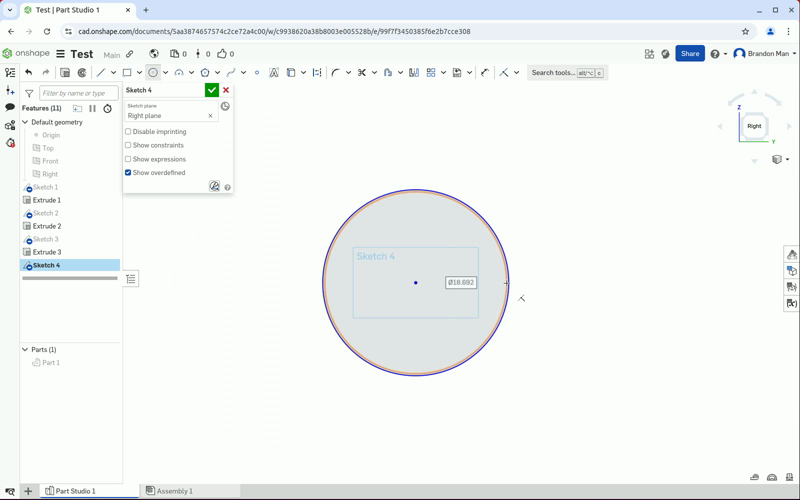
scroll(-6)
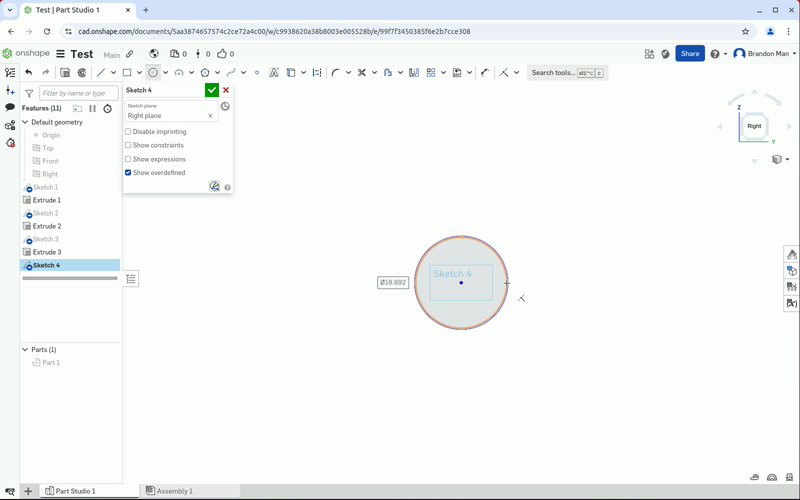
key(esc)
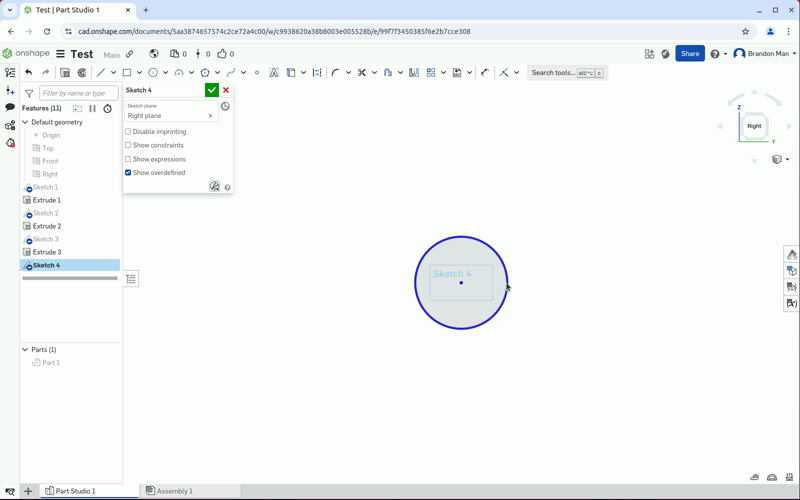
mouse_move(426, 312)
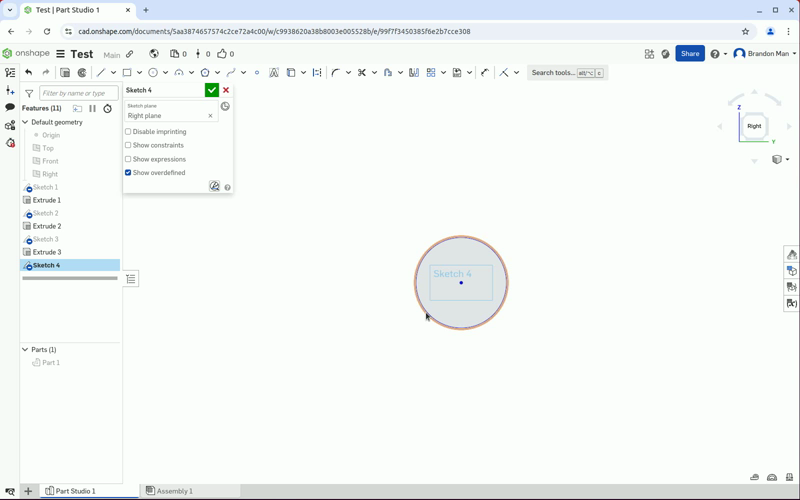
scroll(6)
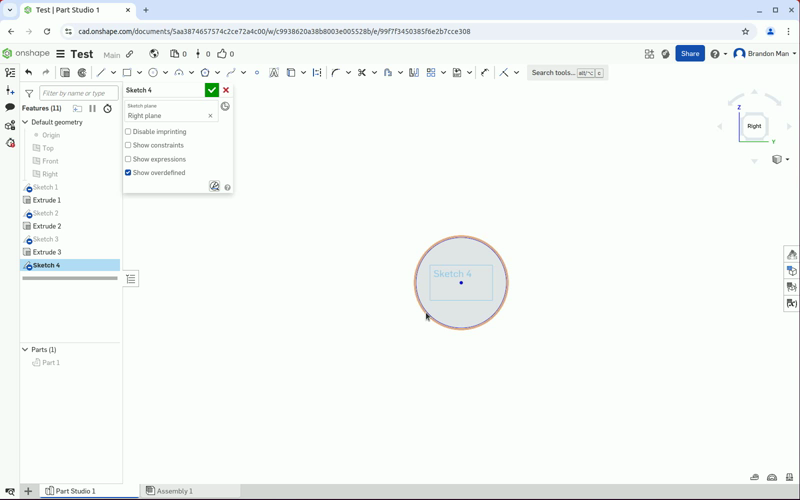
scroll(6)
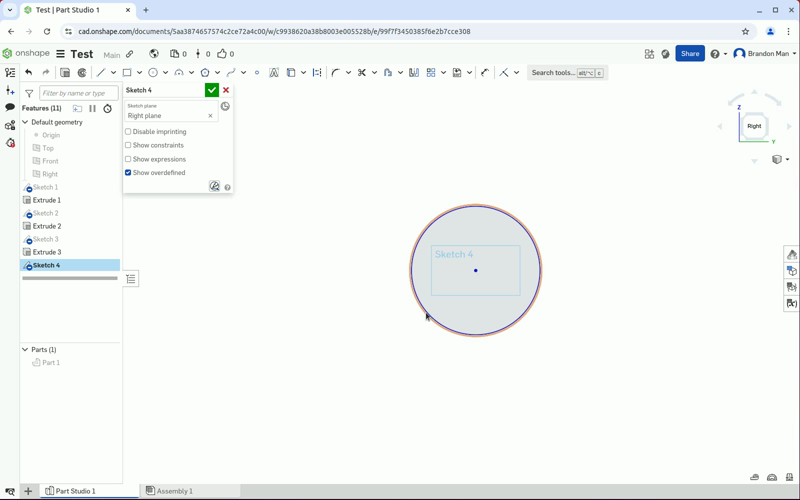
scroll(6)
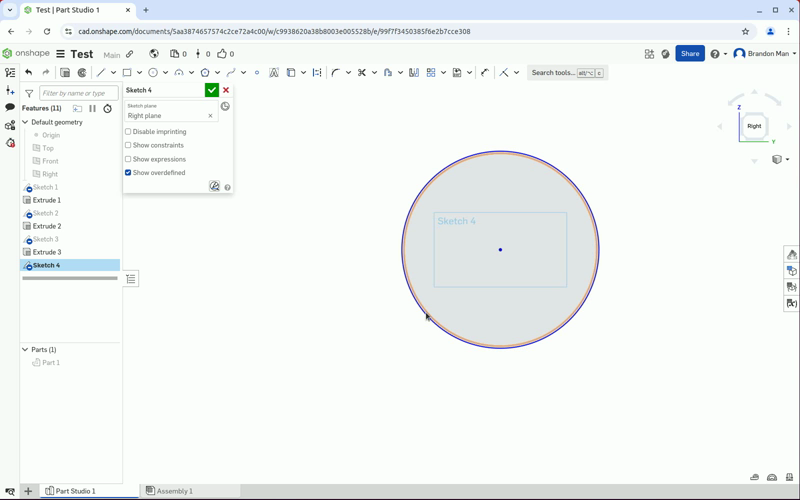
scroll(6)
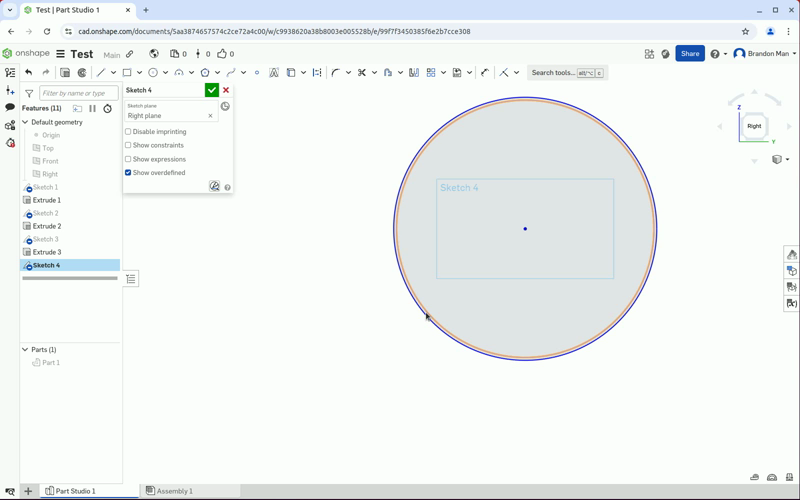
scroll(6)
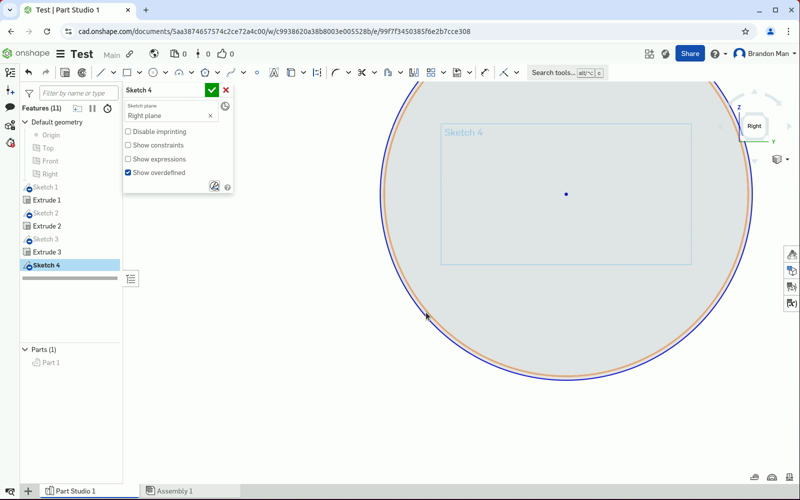
scroll(6)
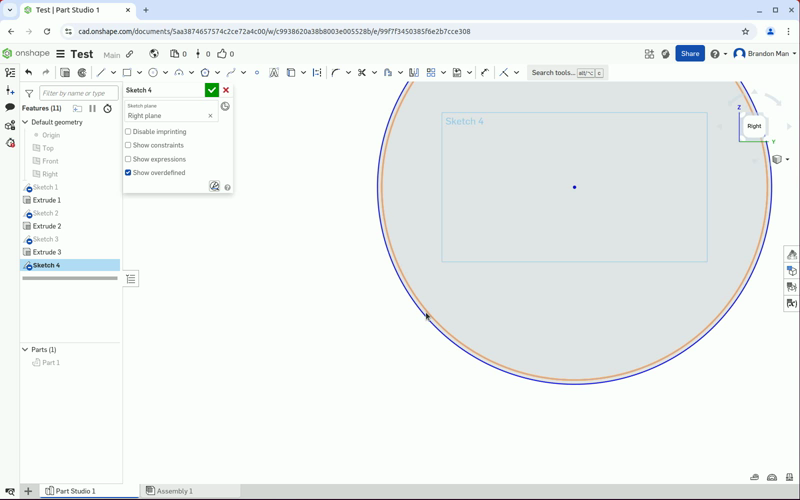
scroll(6)
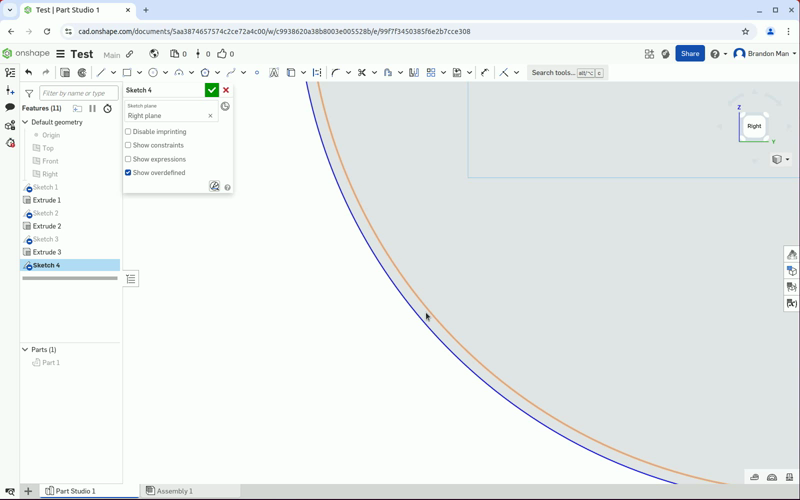
click(426, 312)
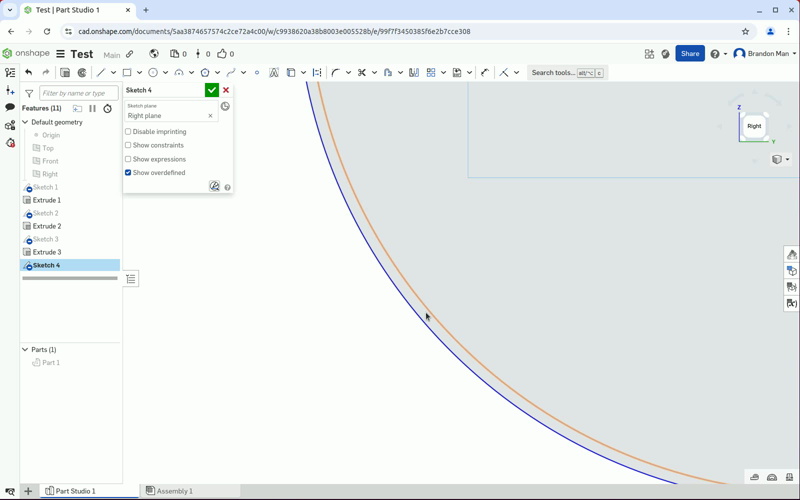
scroll(-6)
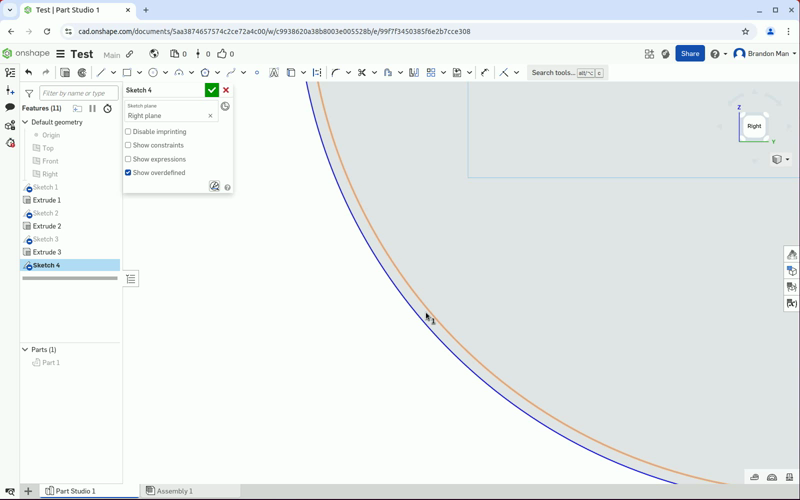
scroll(-6)
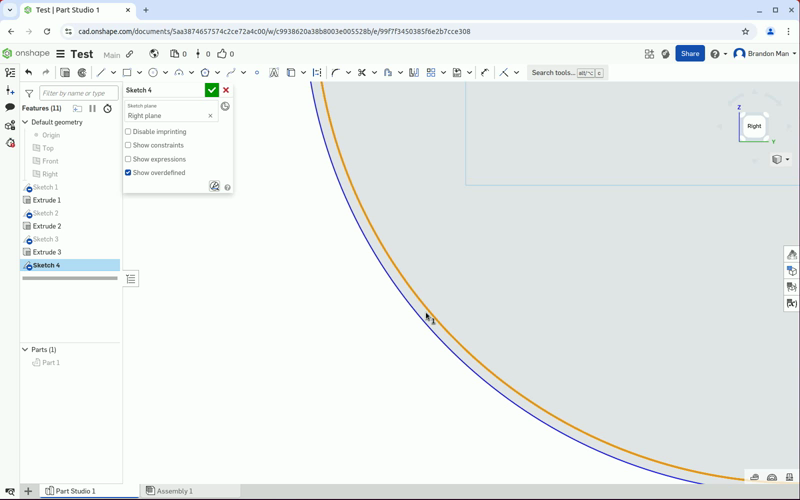
scroll(-6)
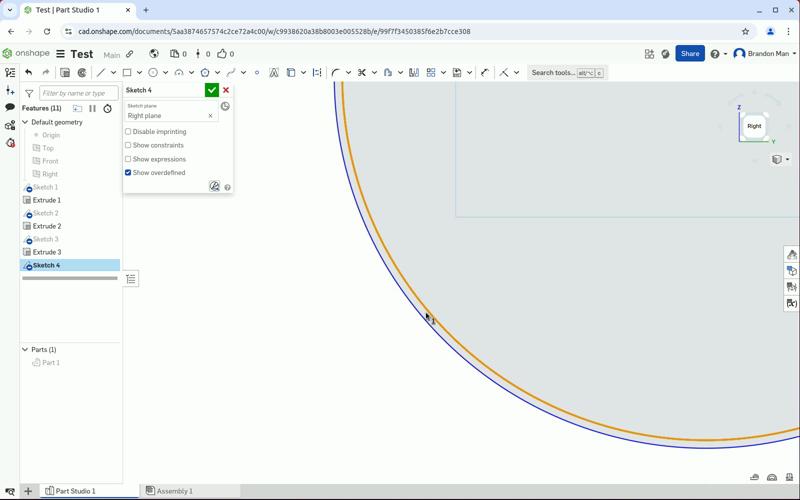
scroll(-6)
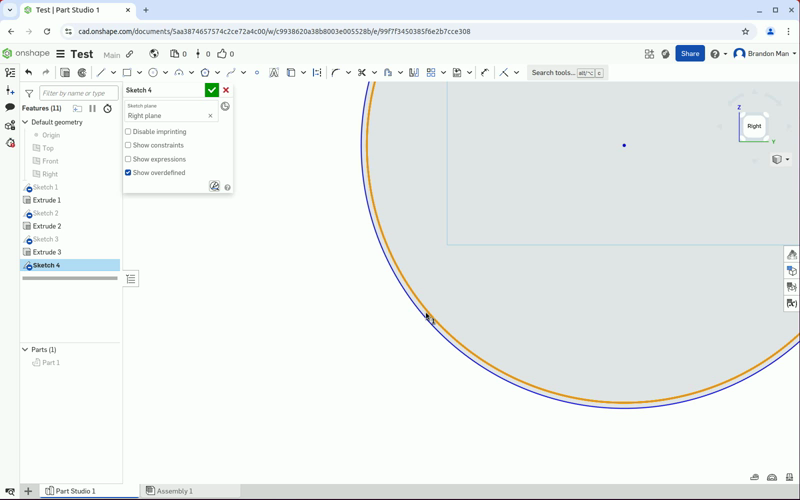
scroll(-6)
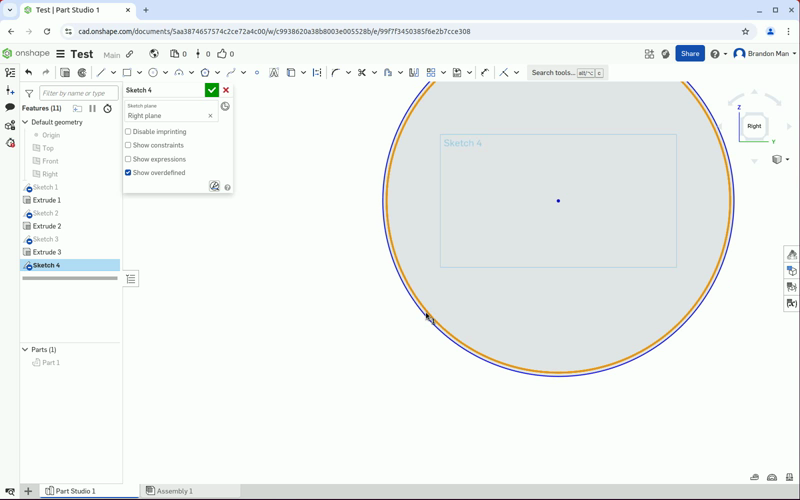
scroll(-6)
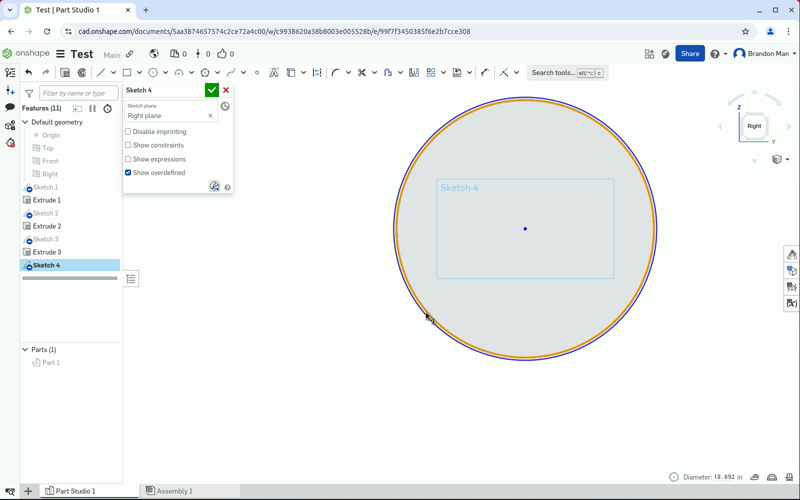
scroll(-6)
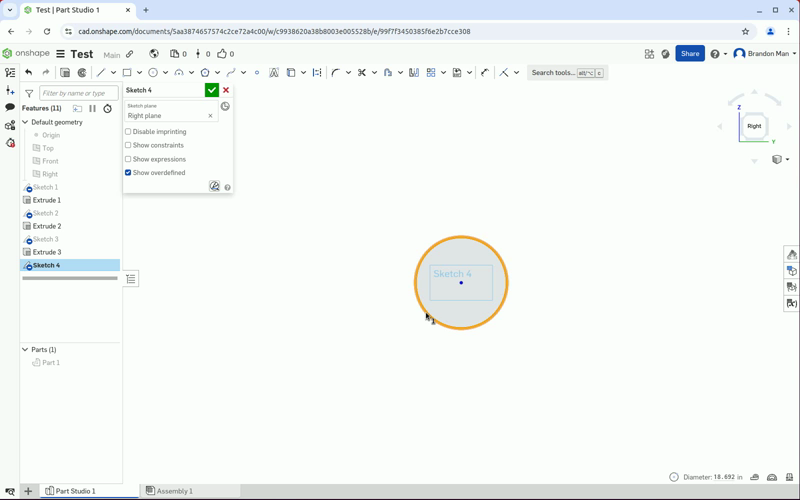
mouse_move(73, 352)
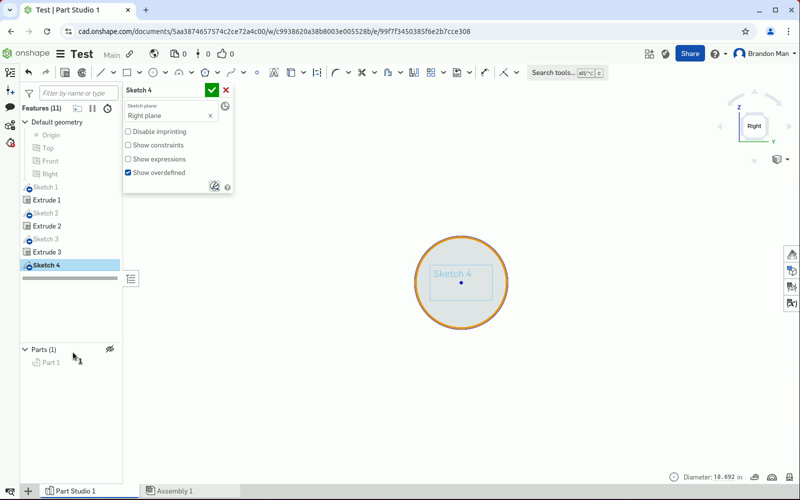
key(shift+y)
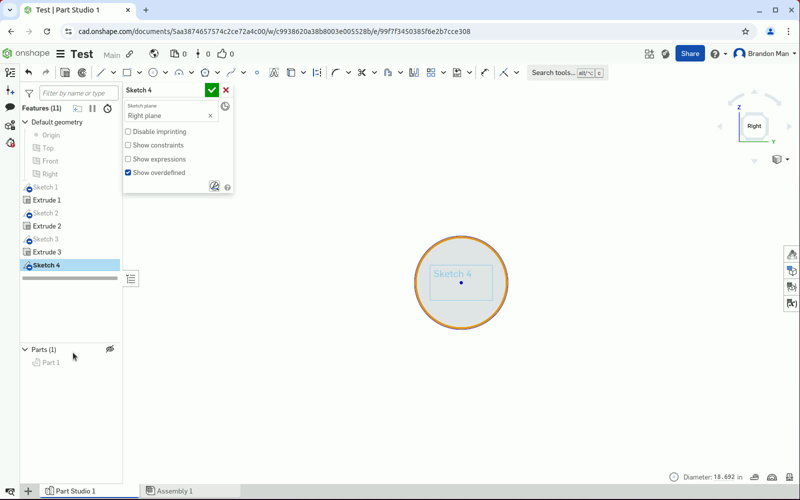
key(shift+e)
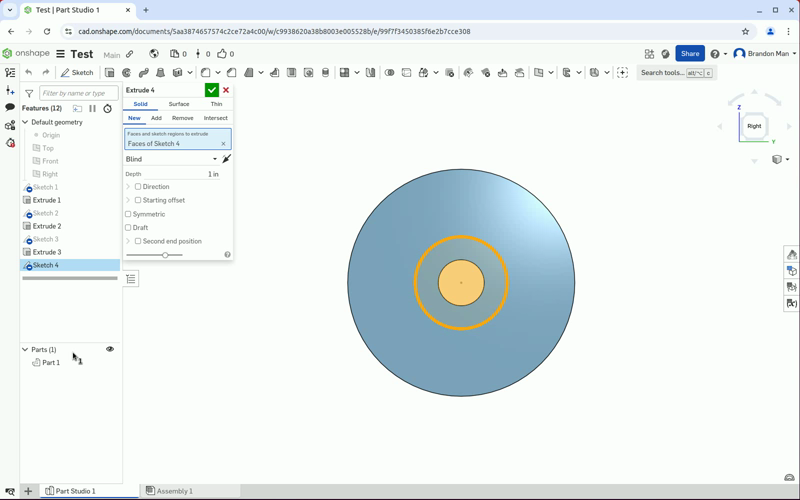
mouse_move(143, 106)
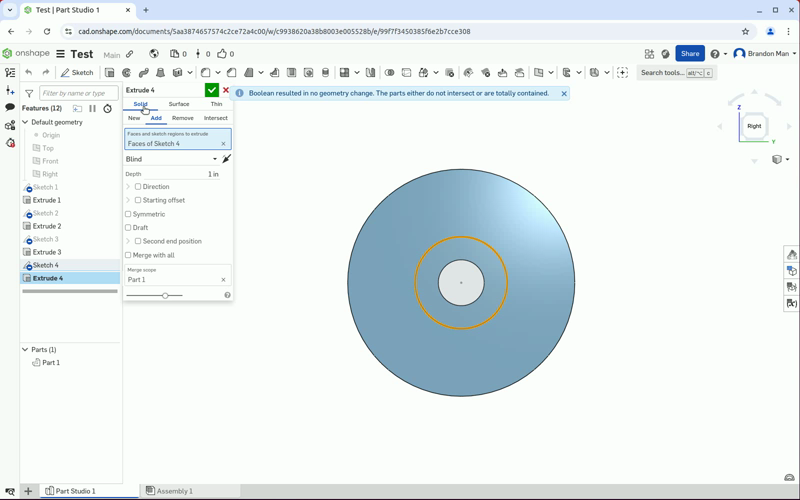
click(143, 106)
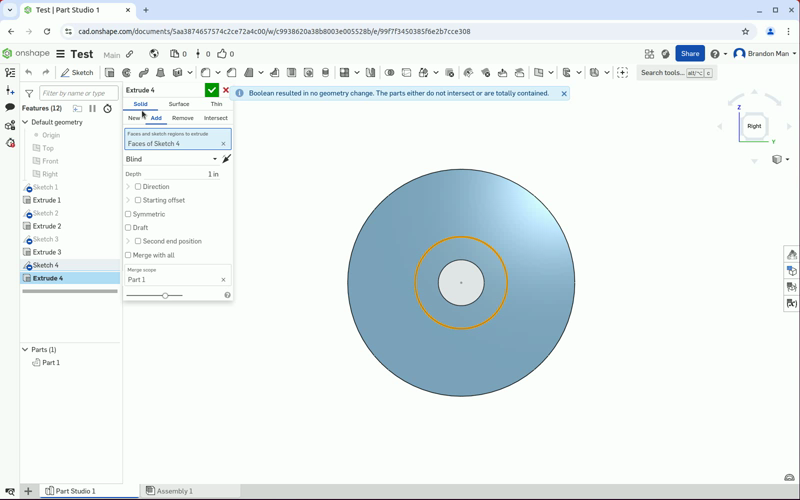
mouse_move(137, 120)
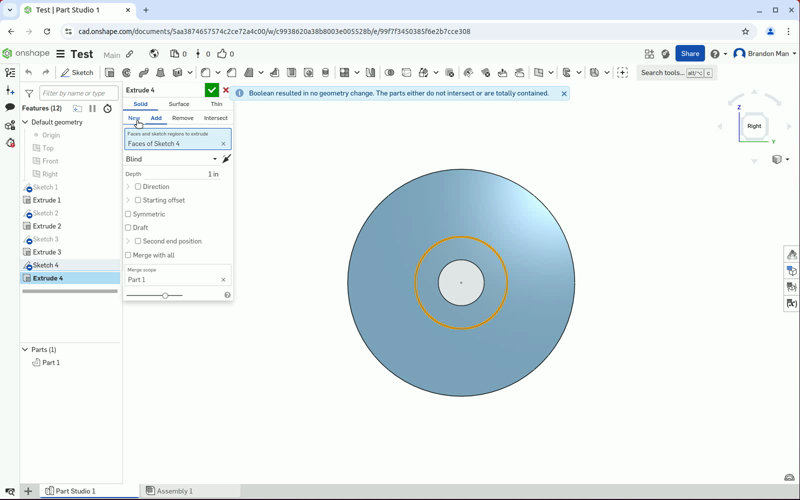
click(137, 120)
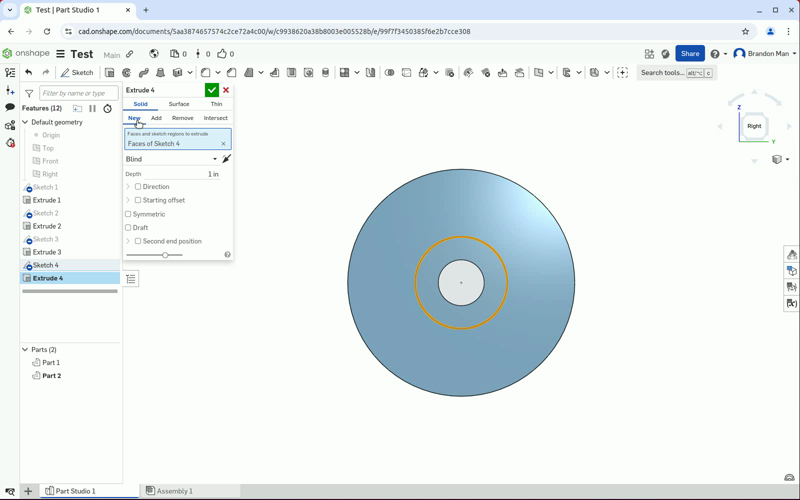
key(tab, 4)
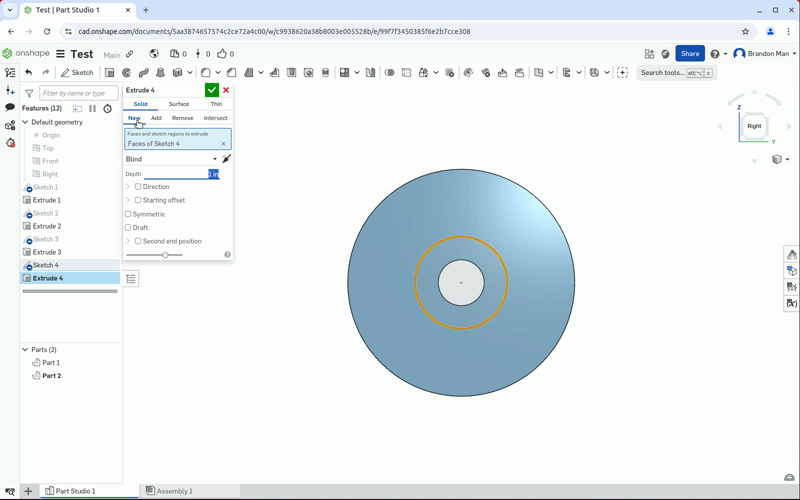
text(-18.535)
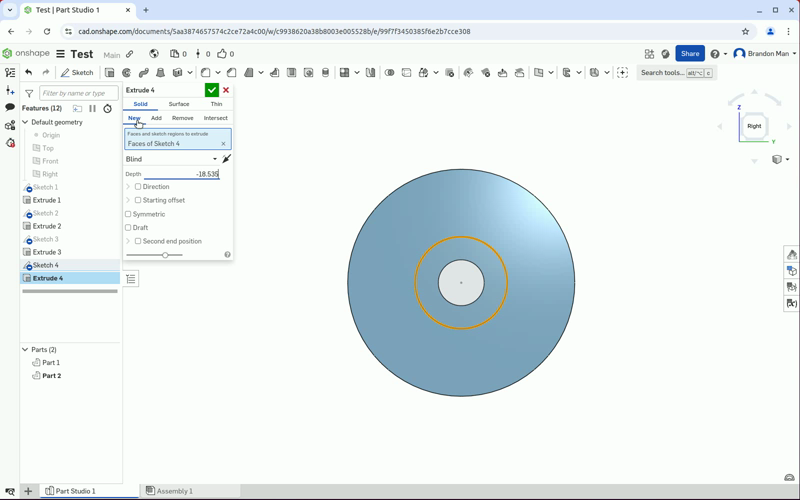
key(enter)
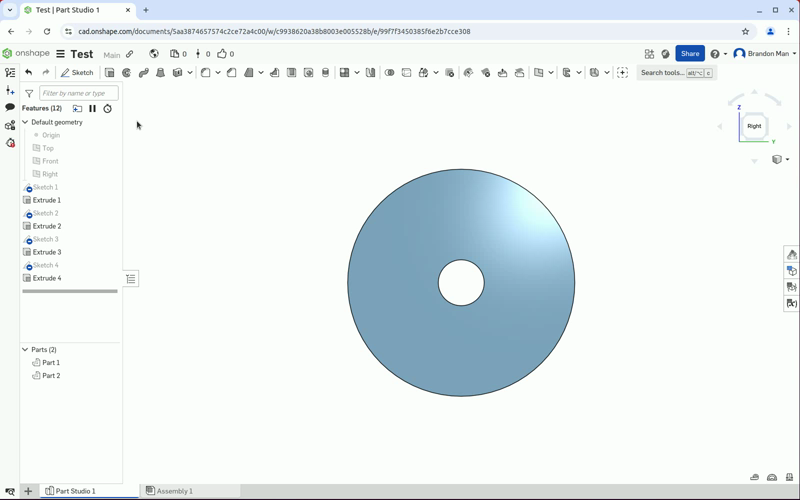
key(shift+h)
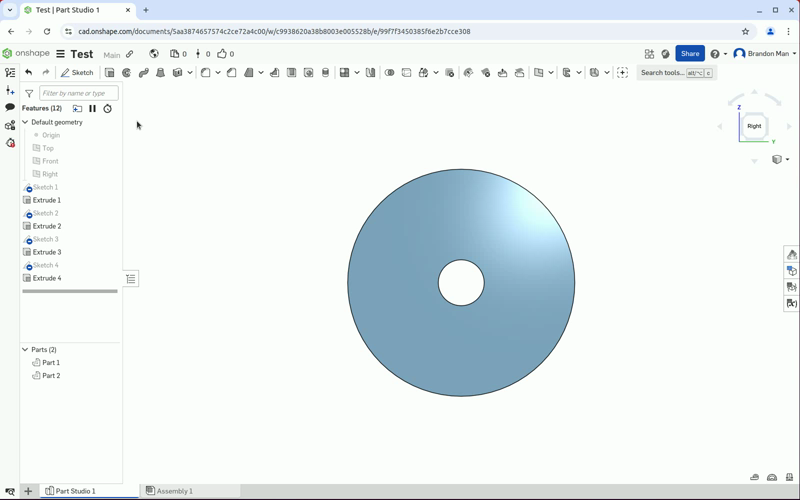
key(shift+h)
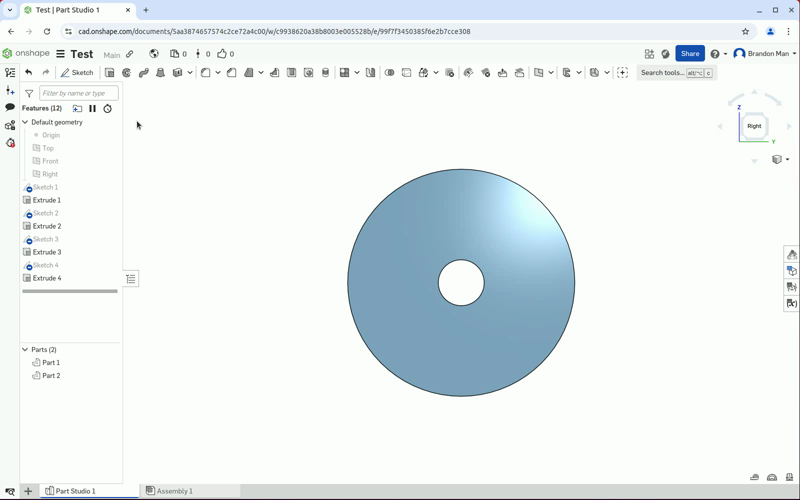
mouse_move(73, 189)
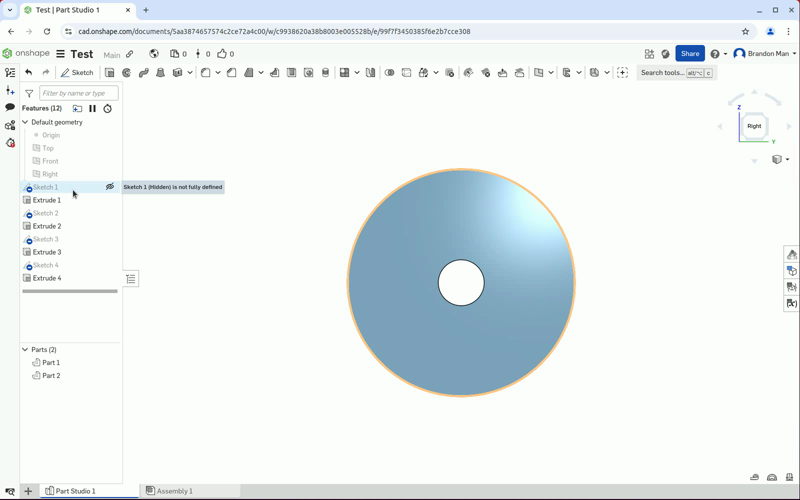
click(73, 189)
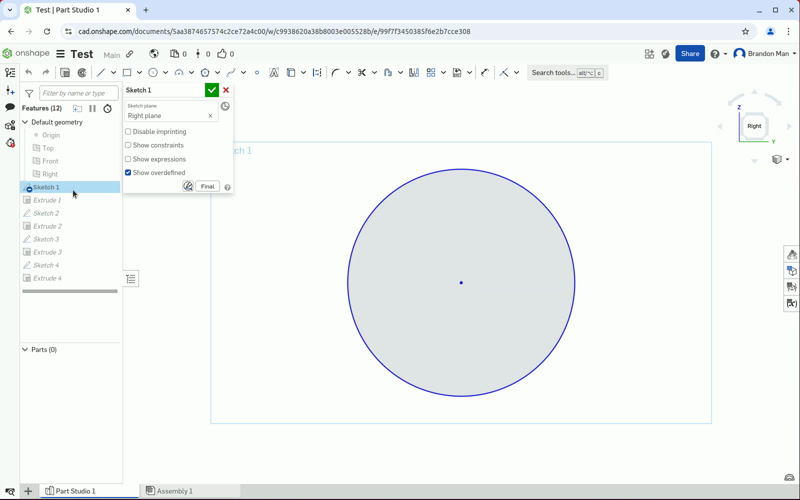
mouse_move(229, 92)
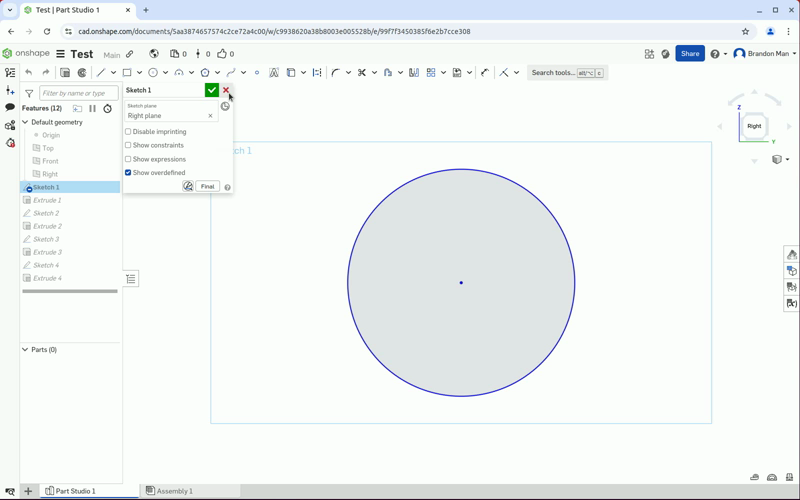
click(229, 92)
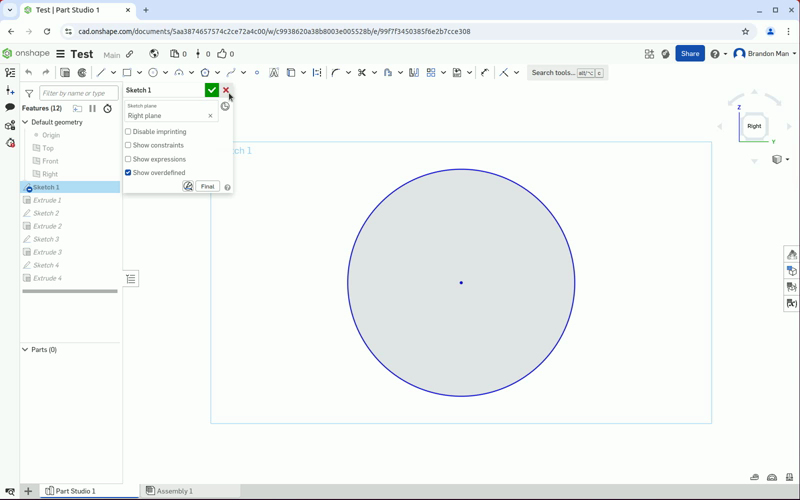
key(shift+s)
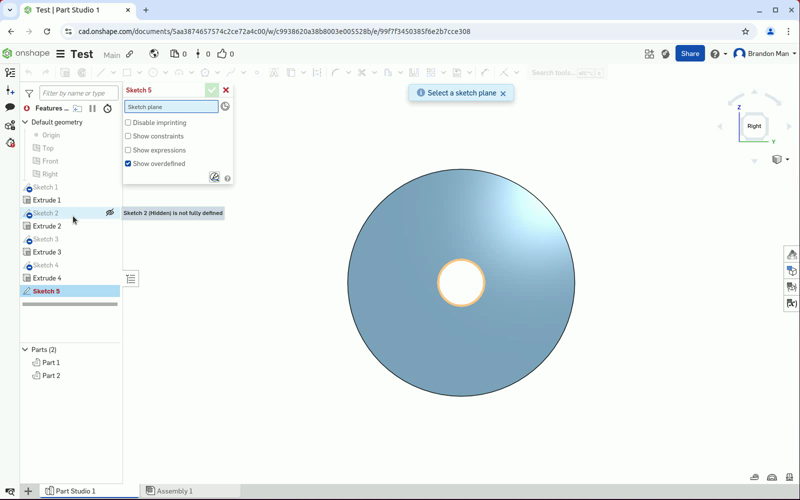
scroll(3)
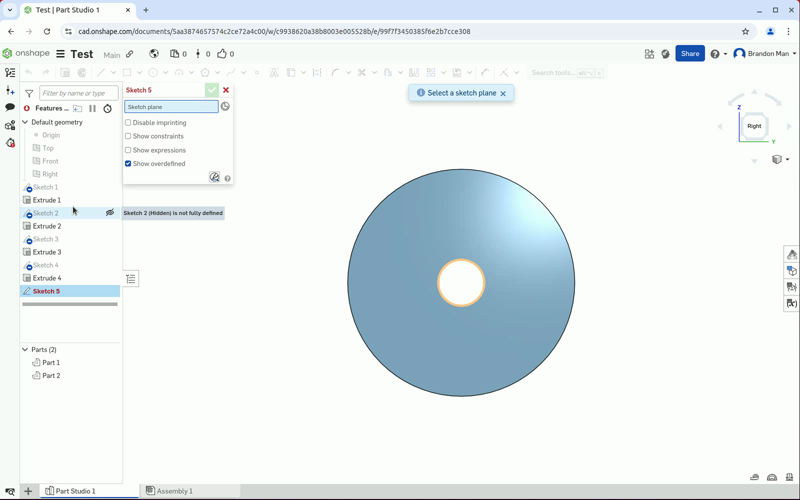
mouse_move(73, 176)
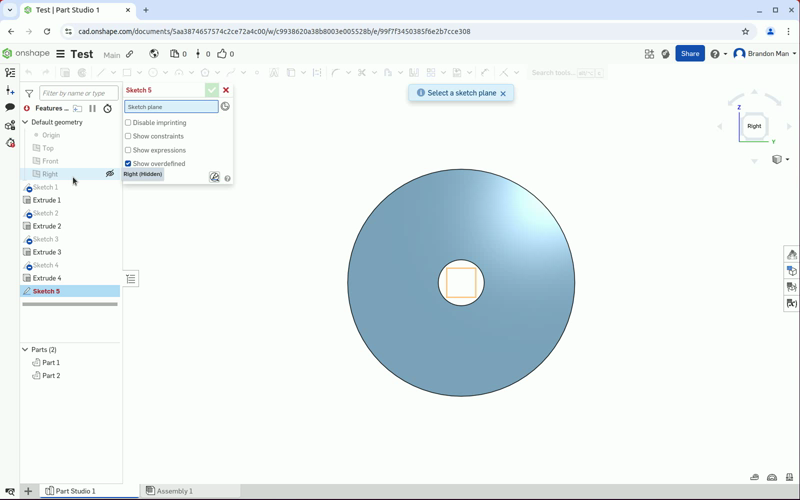
click(73, 176)
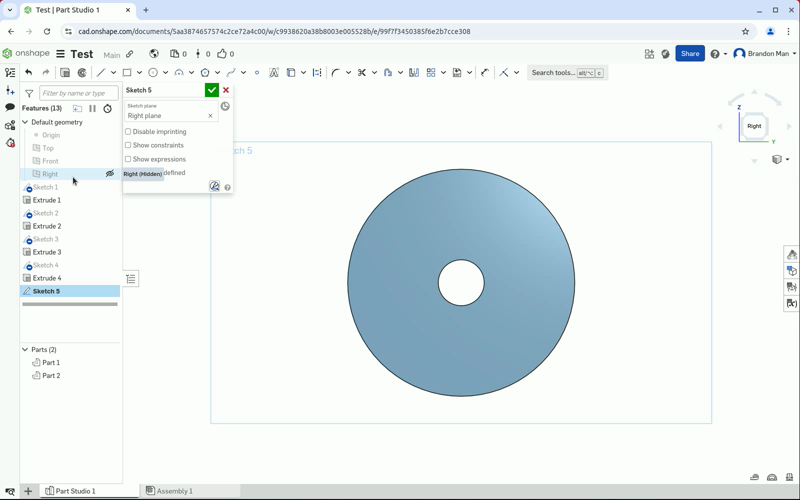
mouse_move(73, 352)
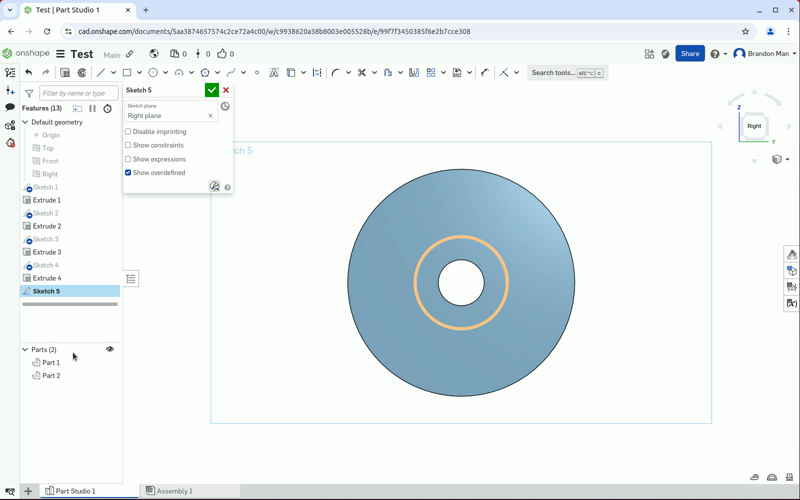
key(y)
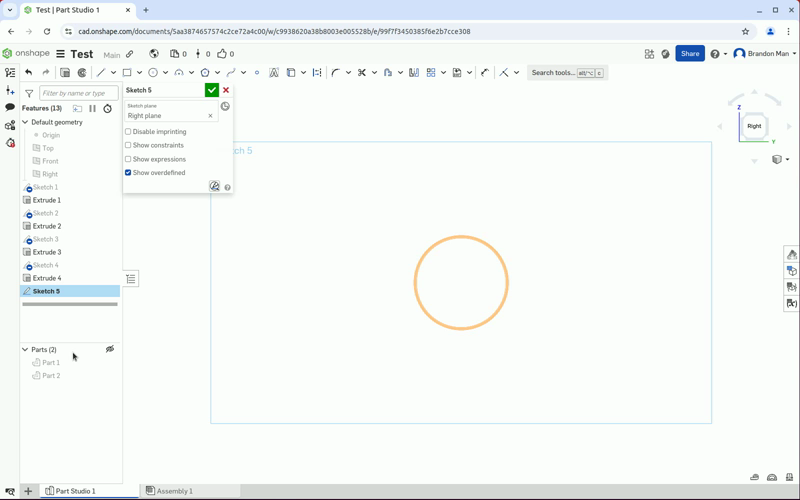
key(c)
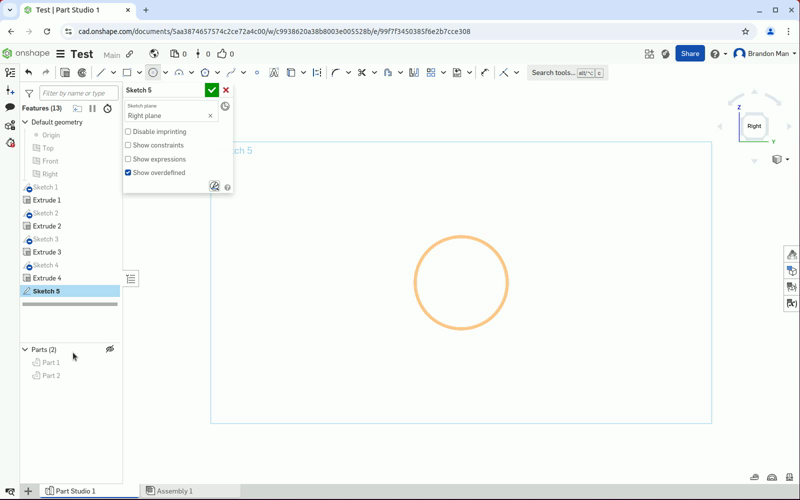
key_down(shift)
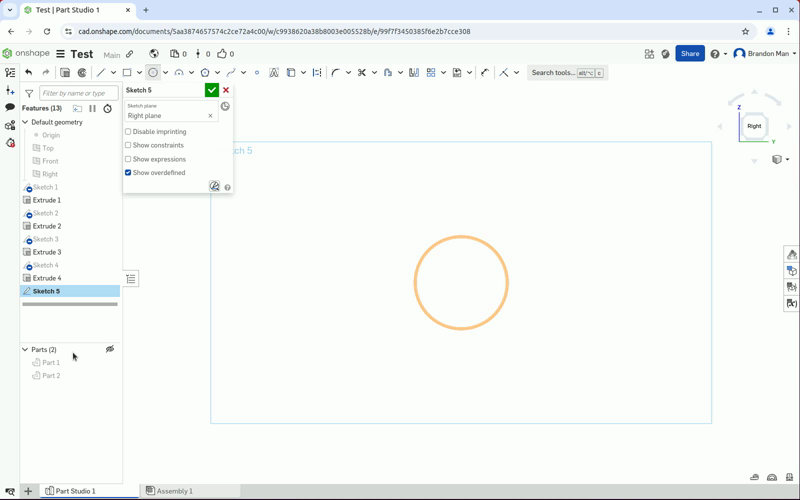
mouse_move(461, 282)
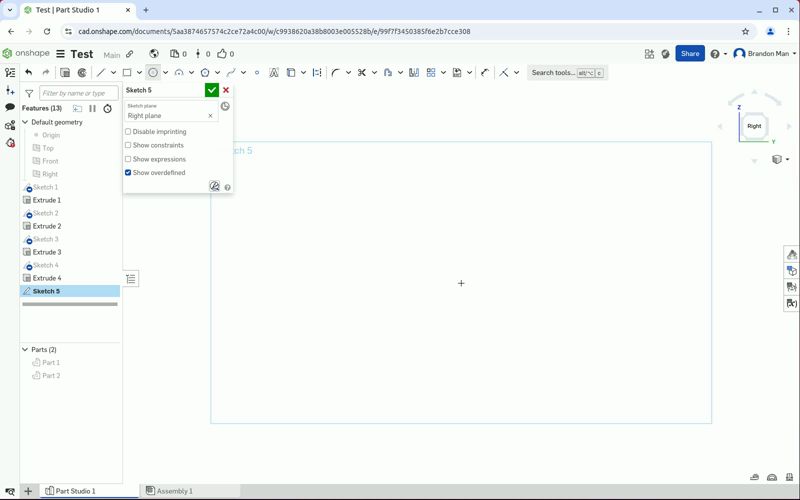
click(461, 282)
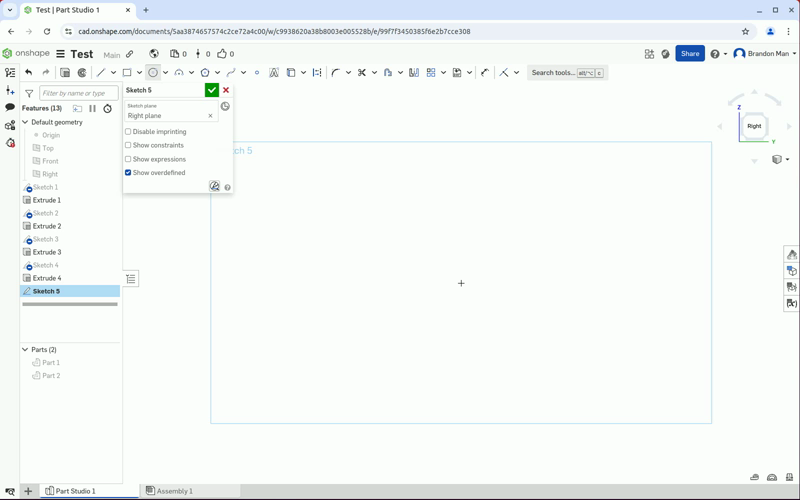
key_up(shift)
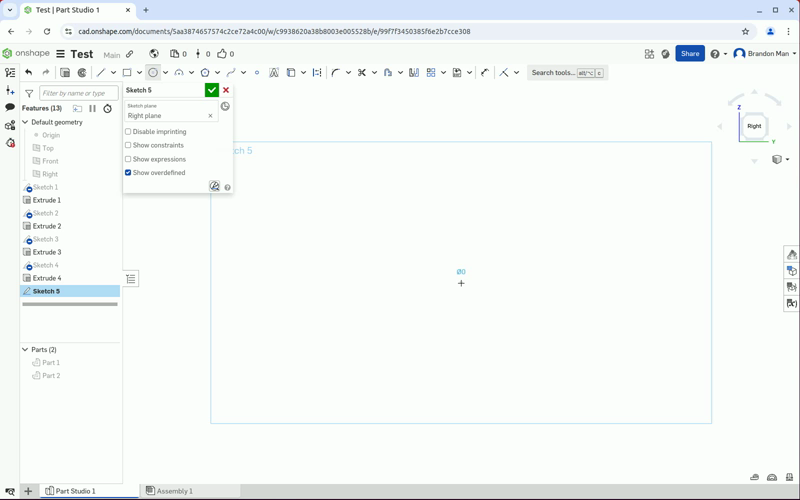
mouse_move(484, 282)
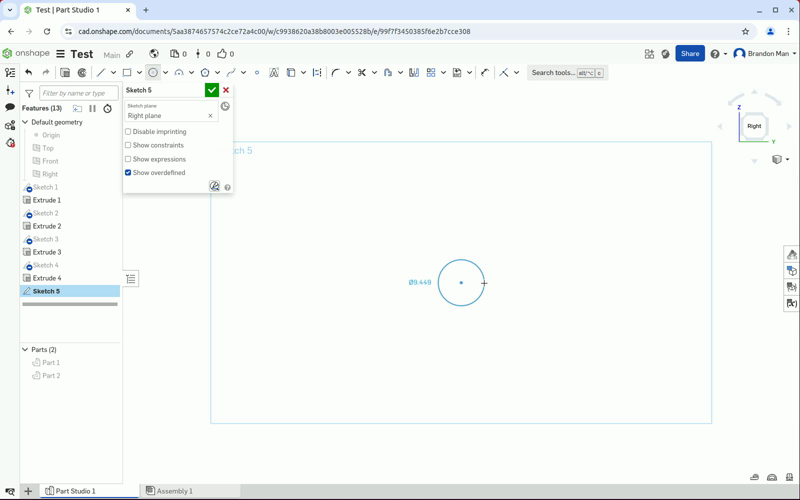
click(484, 282)
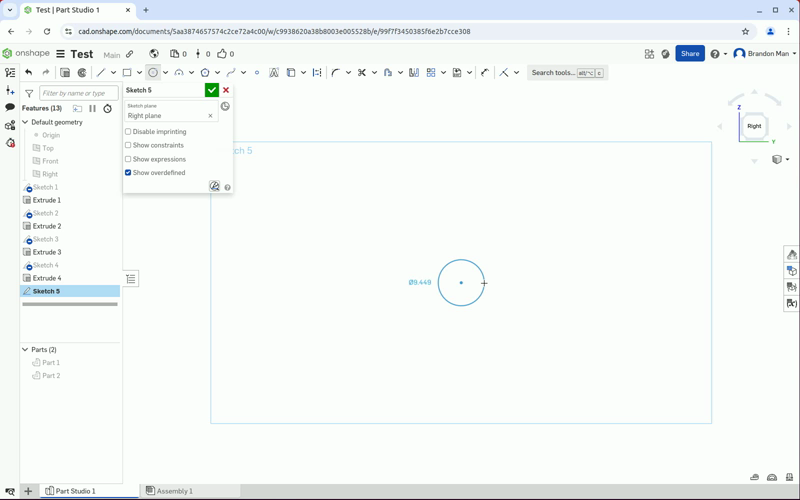
key(esc)
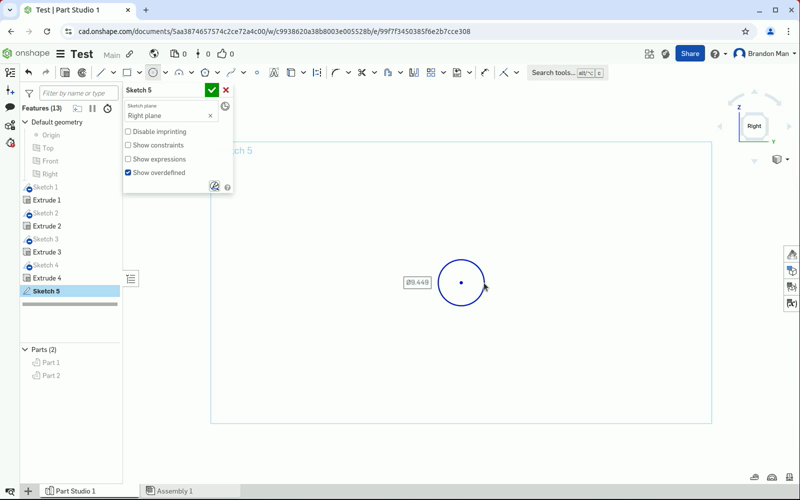
mouse_move(476, 281)
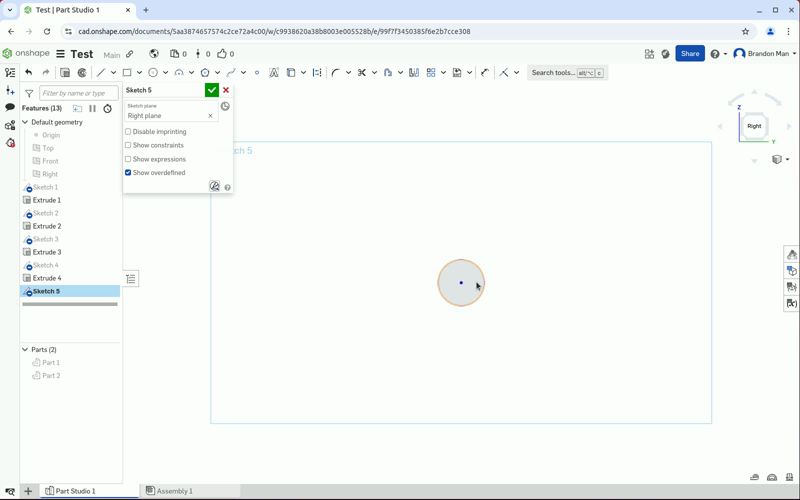
scroll(6)
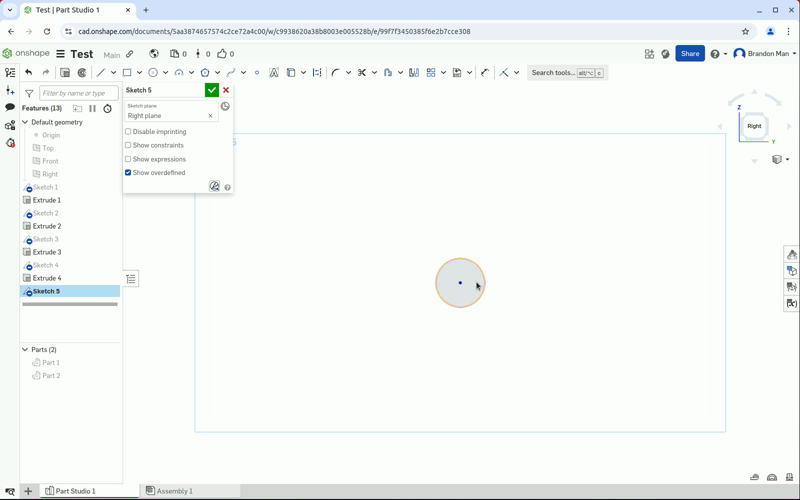
scroll(6)
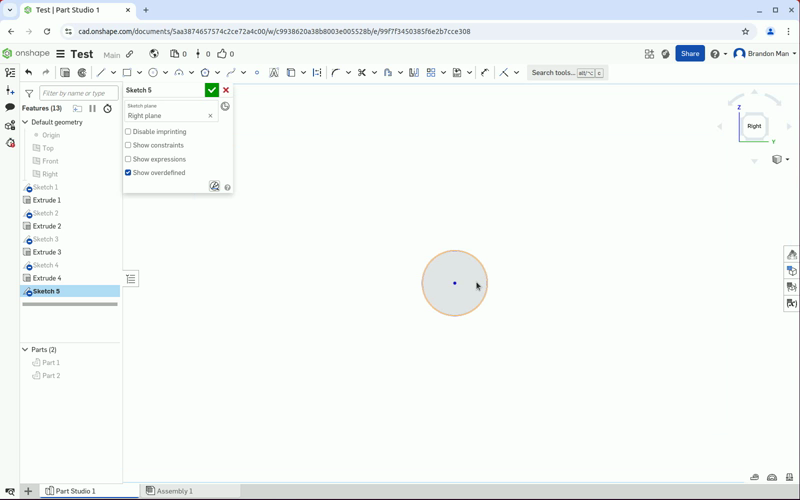
scroll(6)
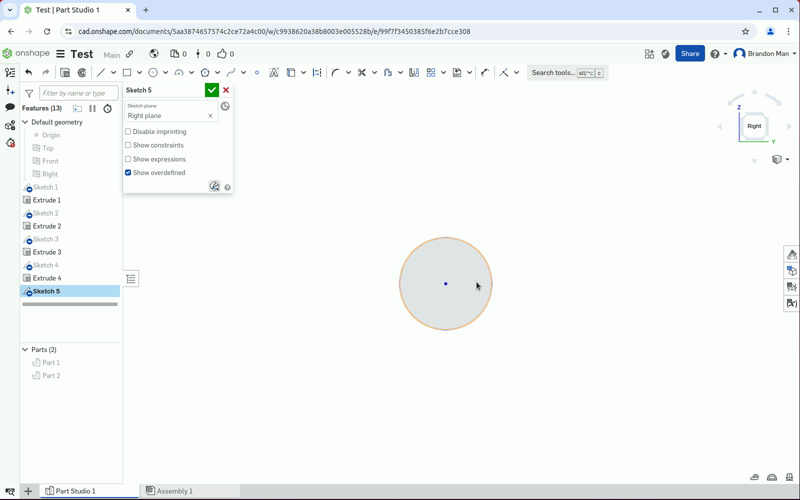
scroll(6)
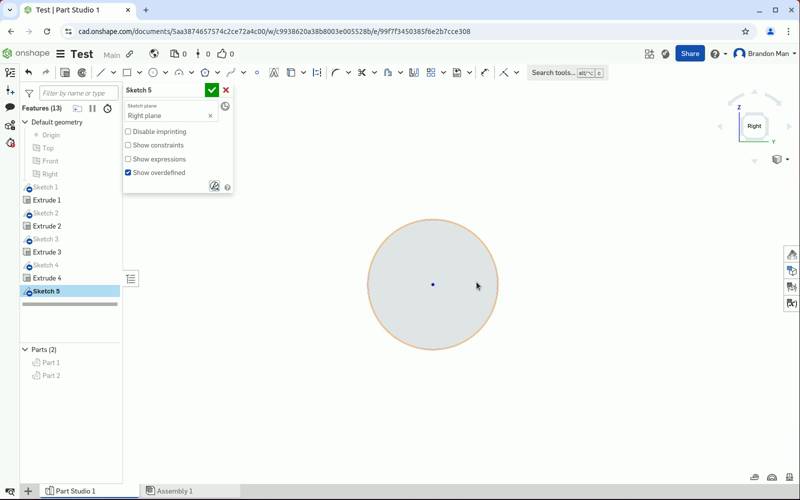
scroll(6)
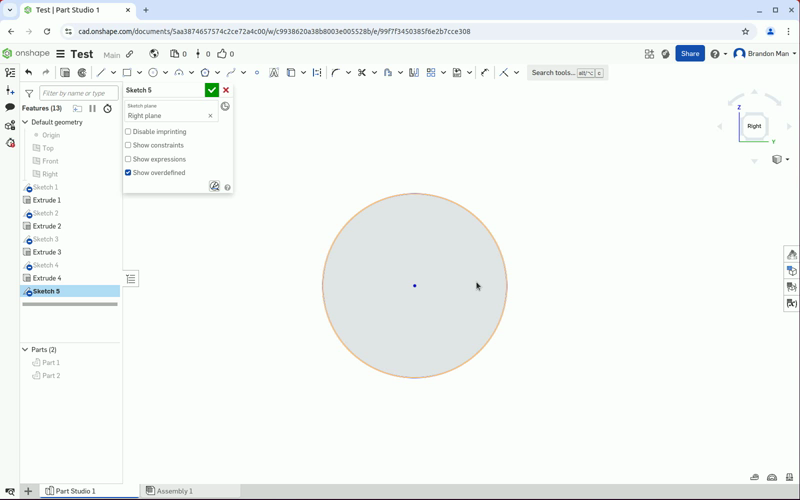
scroll(6)
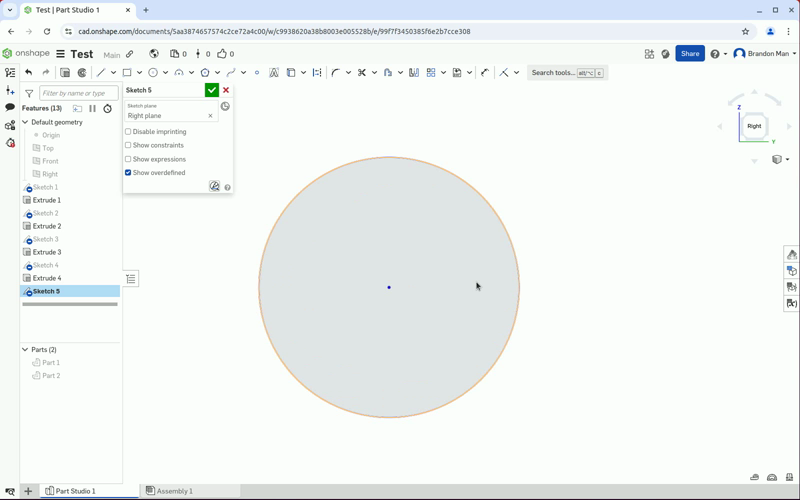
scroll(6)
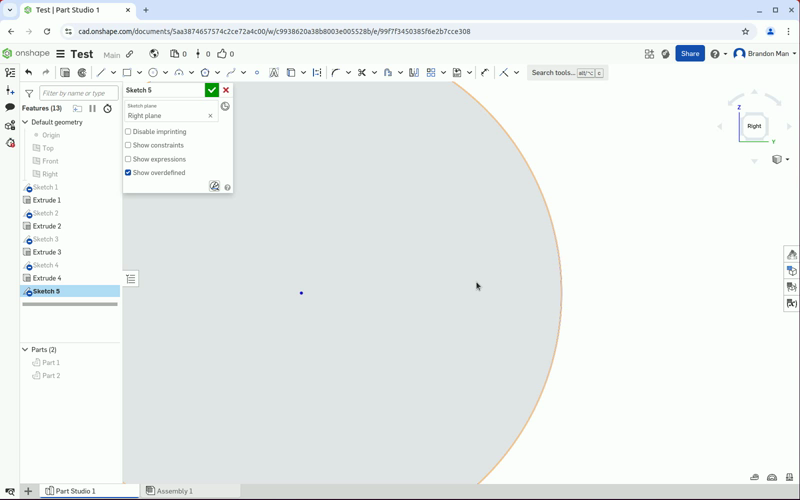
click(476, 281)
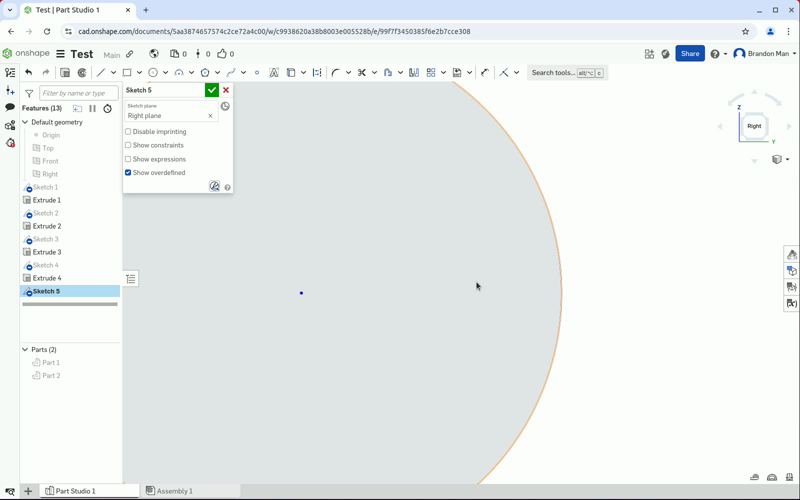
scroll(-6)
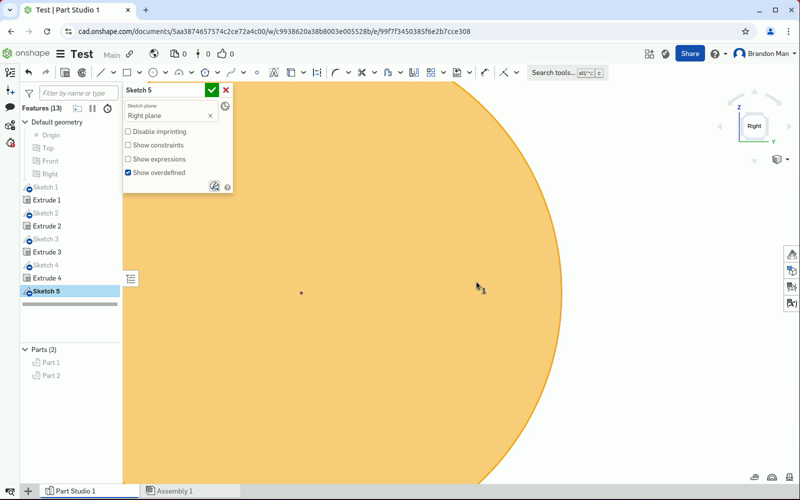
scroll(-6)
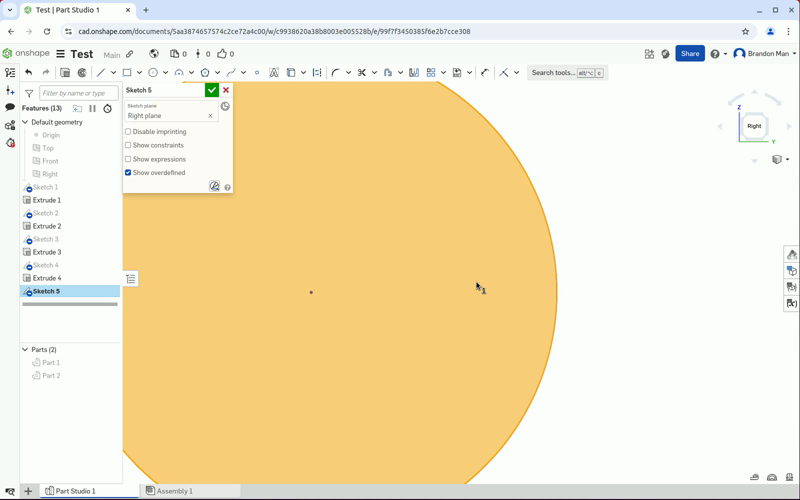
scroll(-6)
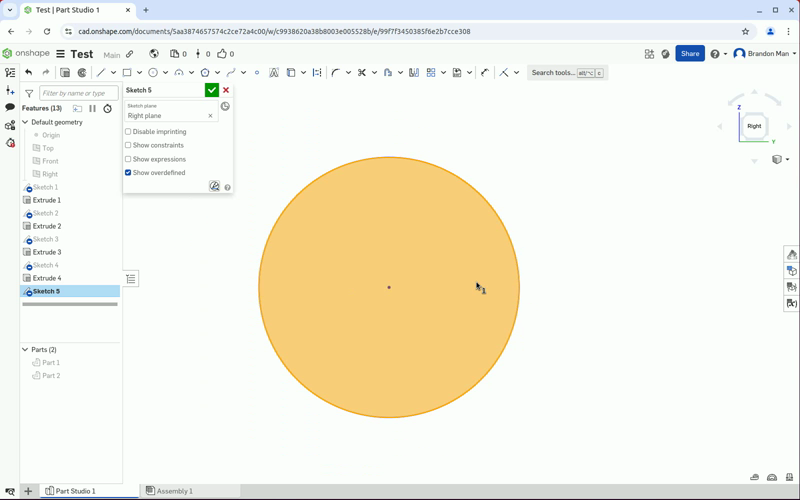
scroll(-6)
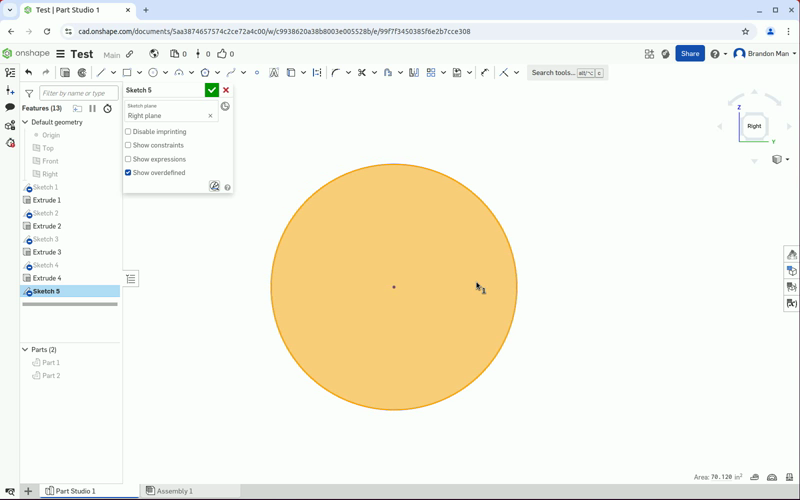
scroll(-6)
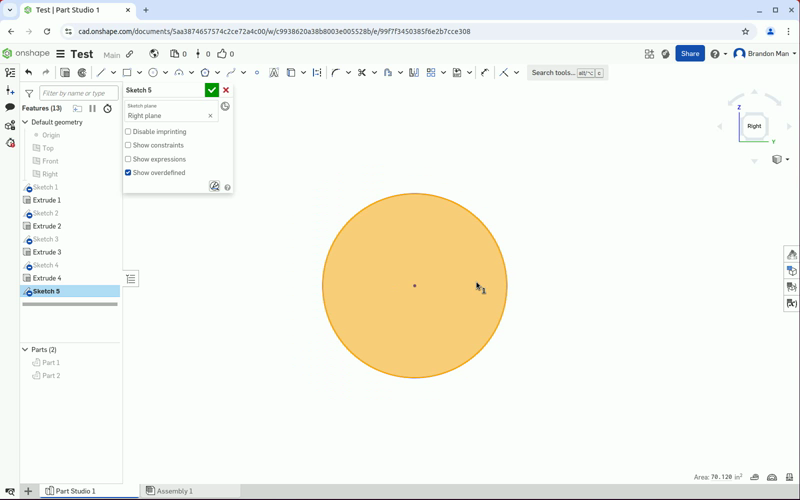
scroll(-6)
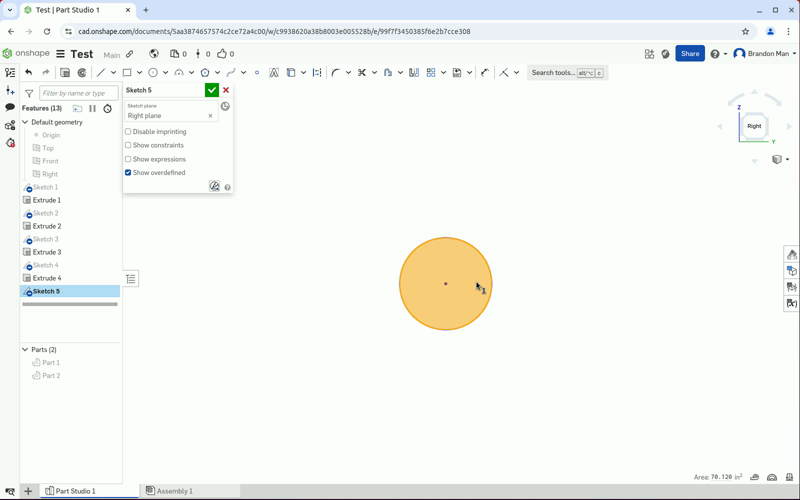
scroll(-6)
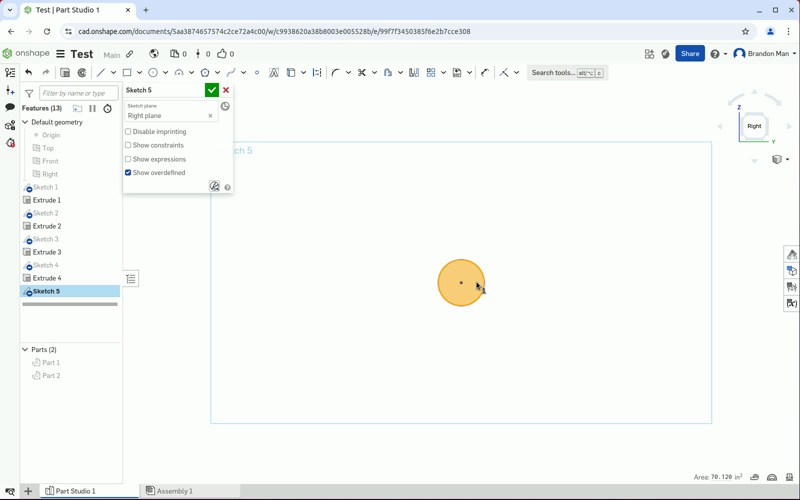
mouse_move(73, 352)
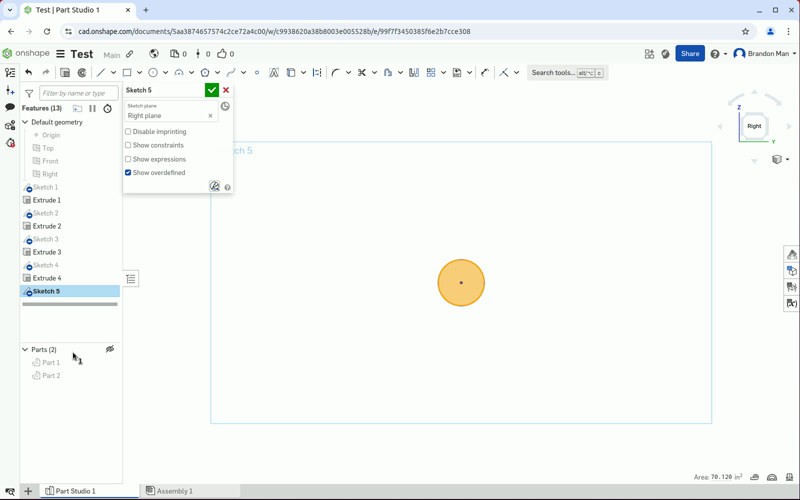
key(shift+y)
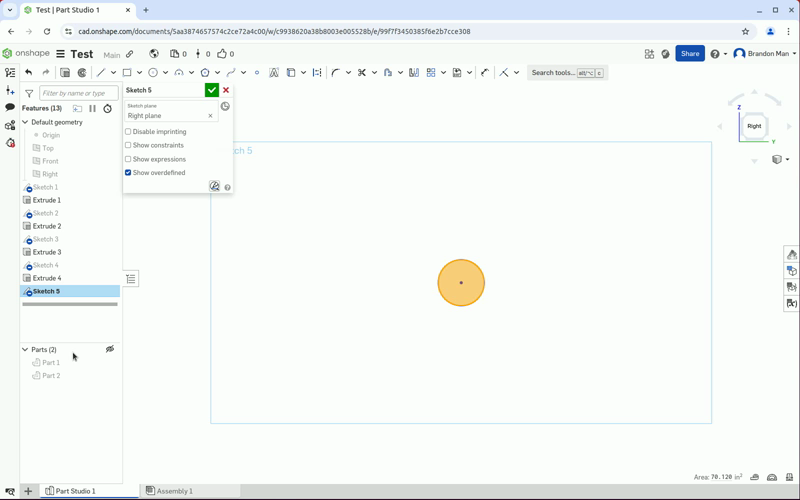
key(shift+e)
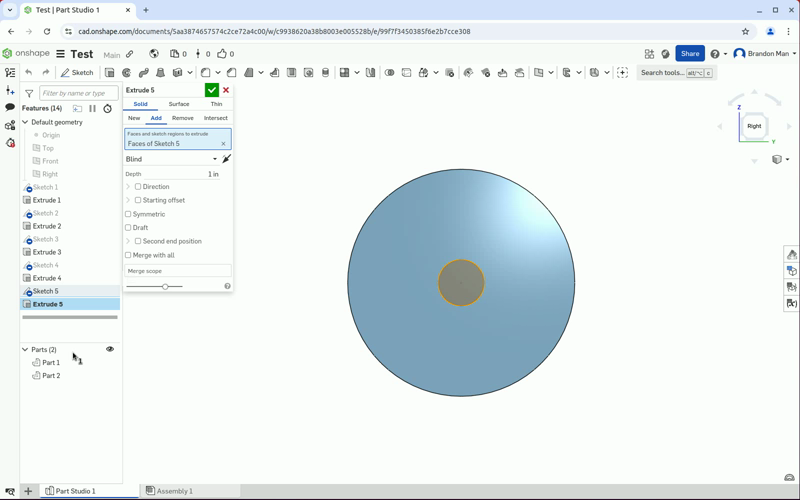
mouse_move(143, 106)
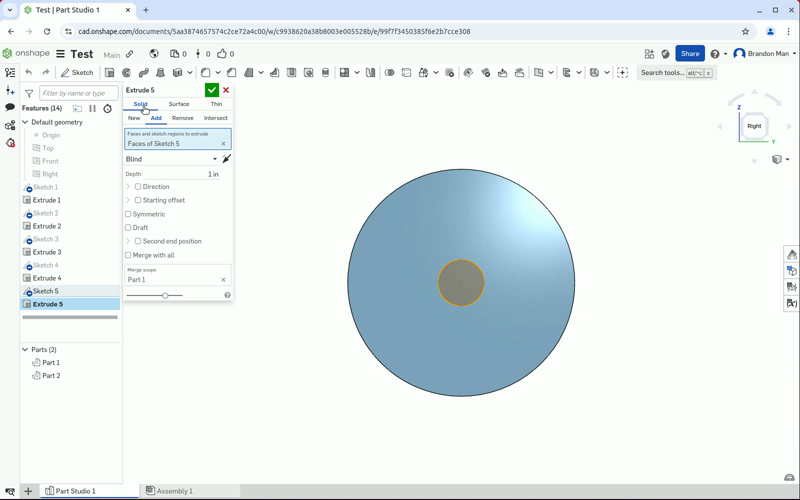
click(143, 106)
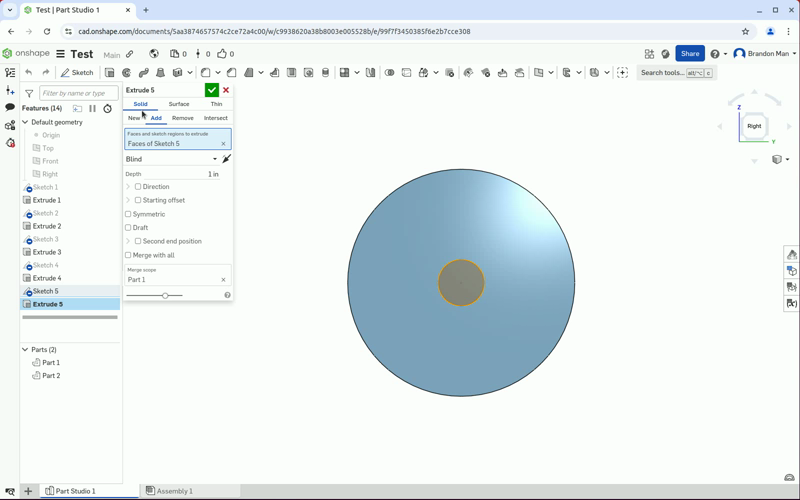
mouse_move(137, 120)
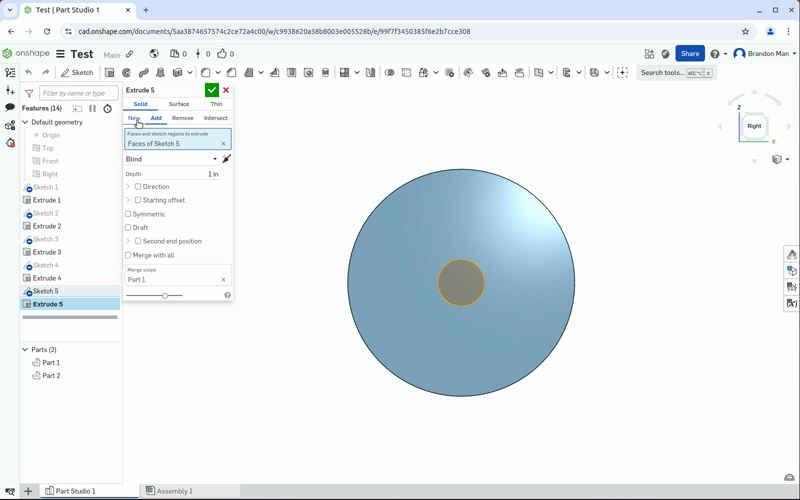
click(137, 120)
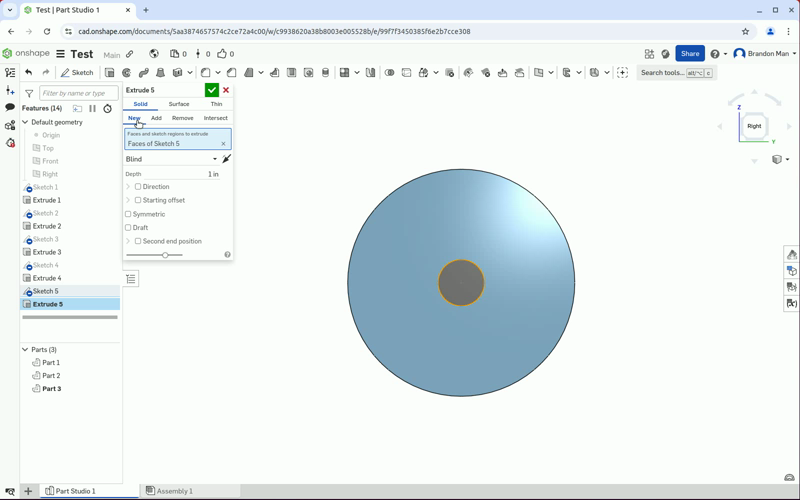
key(tab, 4)
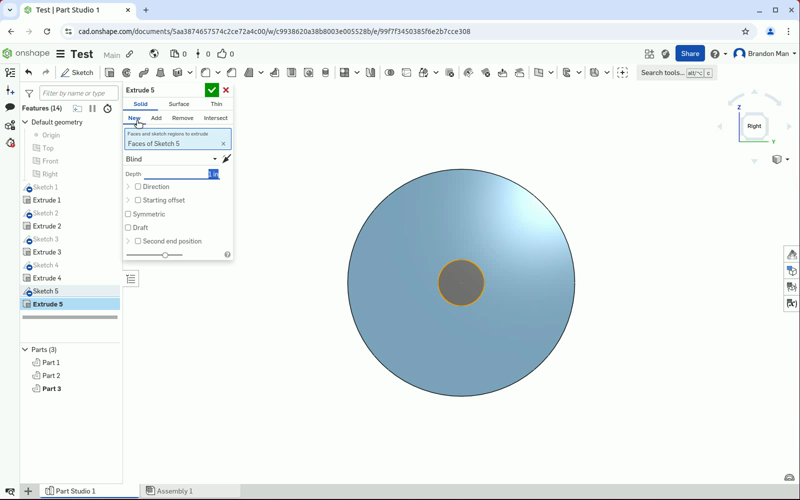
text(-18.535)
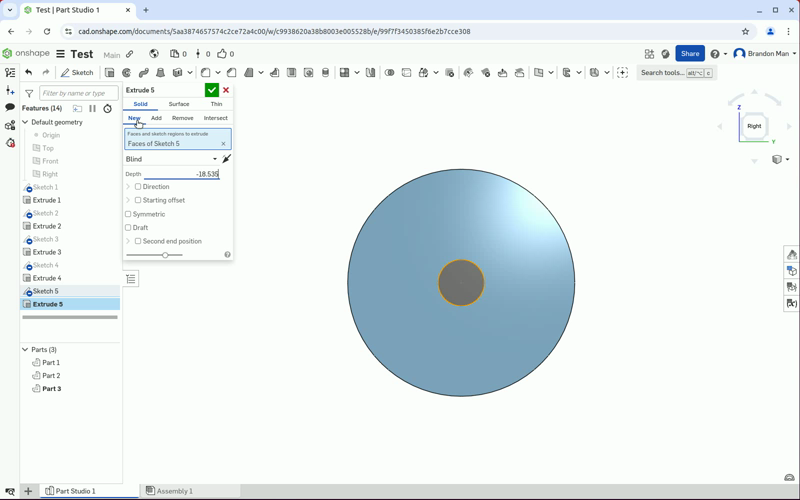
key(enter)
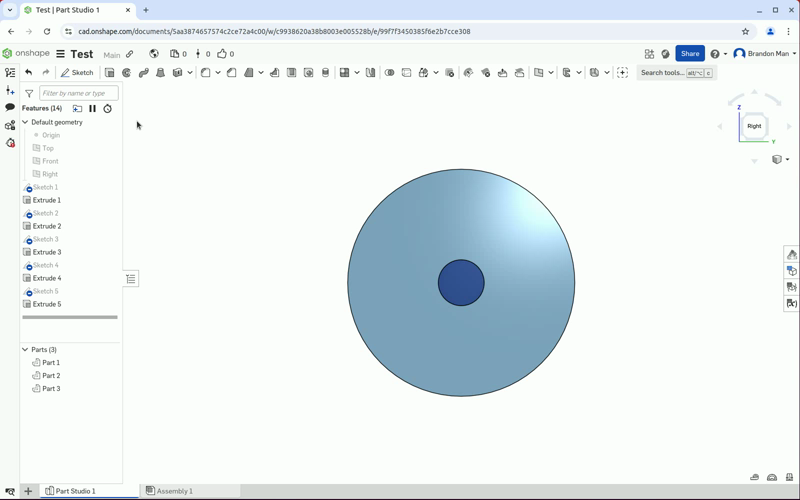
key(shift+h)
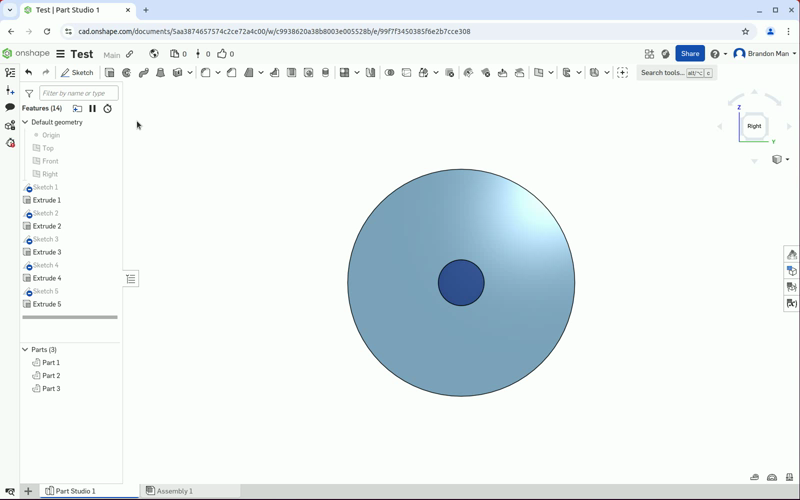
key(shift+h)
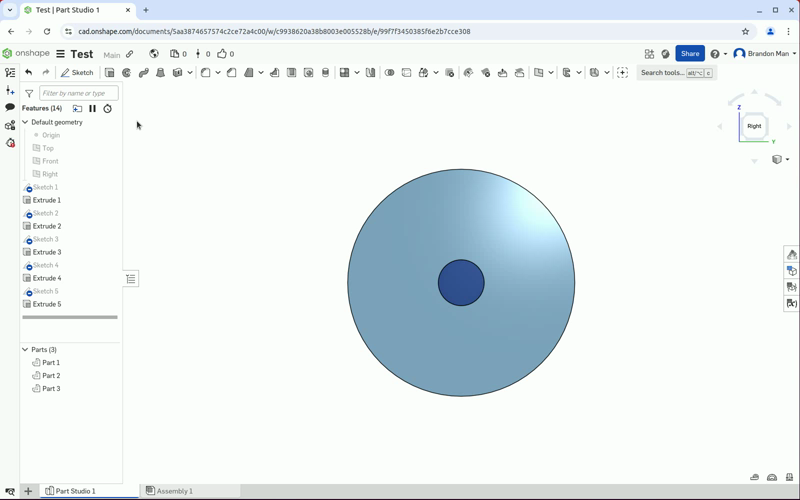
mouse_move(73, 189)
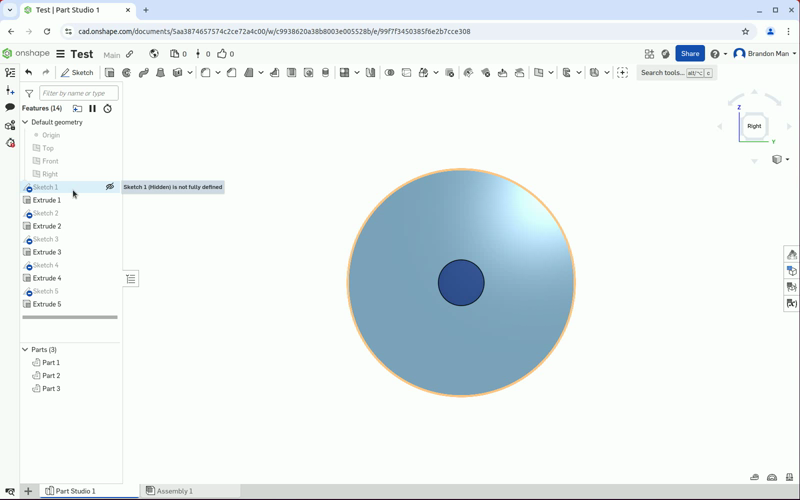
click(73, 189)
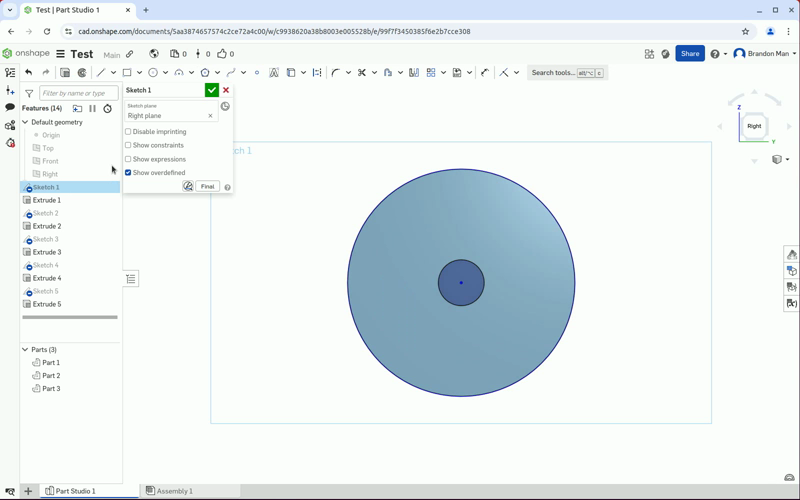
mouse_move(229, 92)
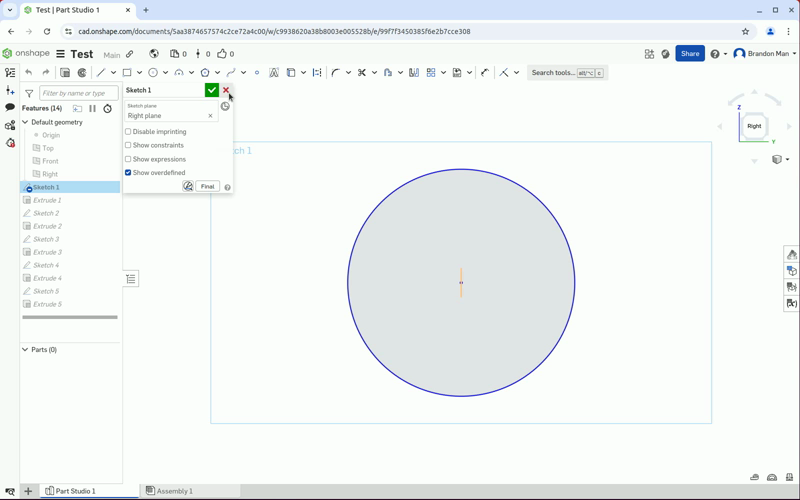
click(229, 92)
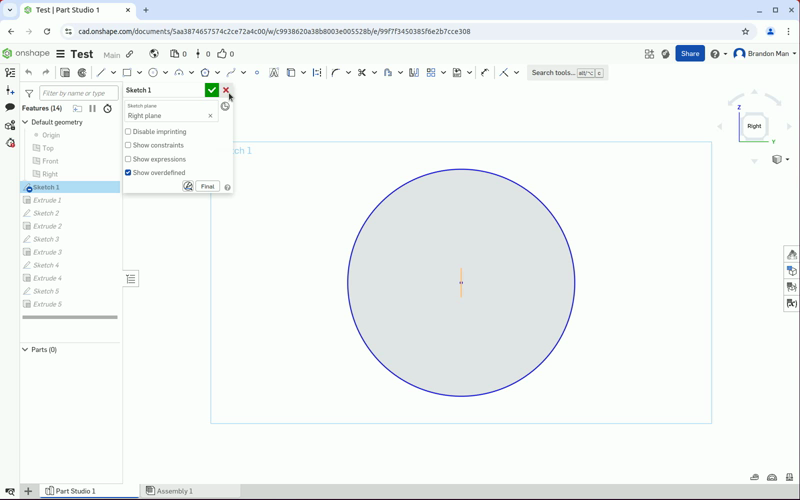
key(shift+s)
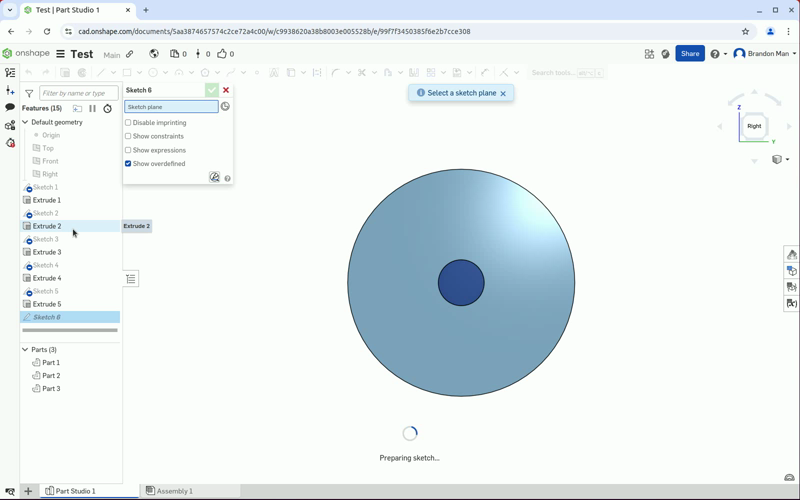
scroll(3)
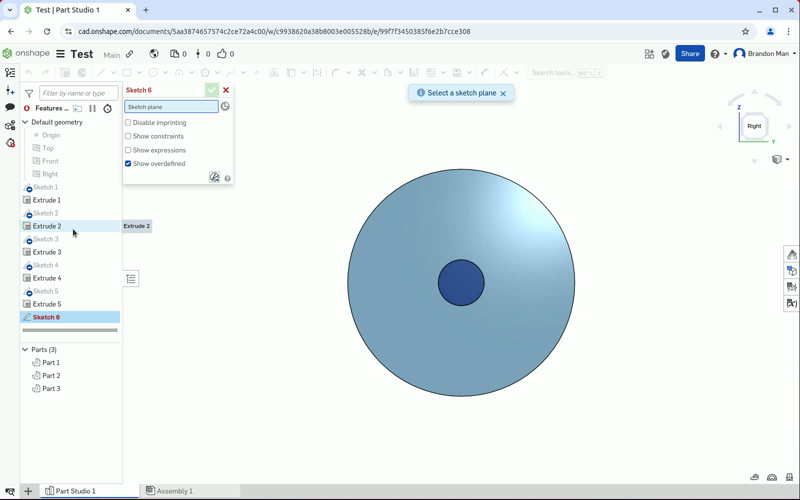
mouse_move(73, 176)
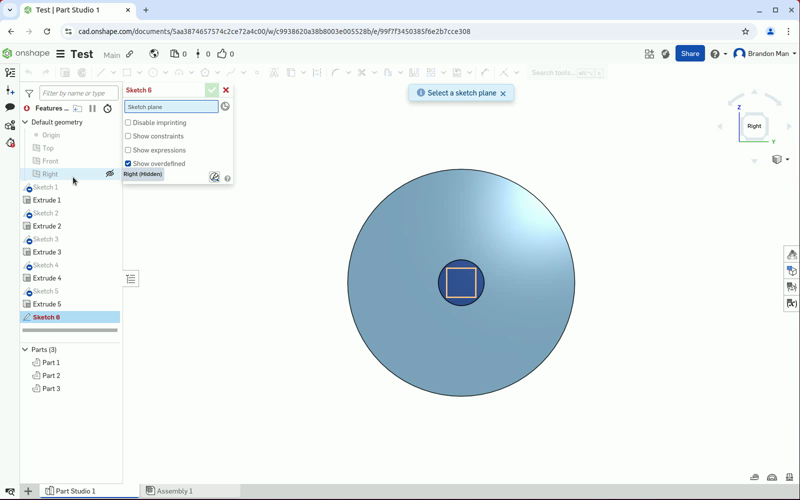
click(73, 176)
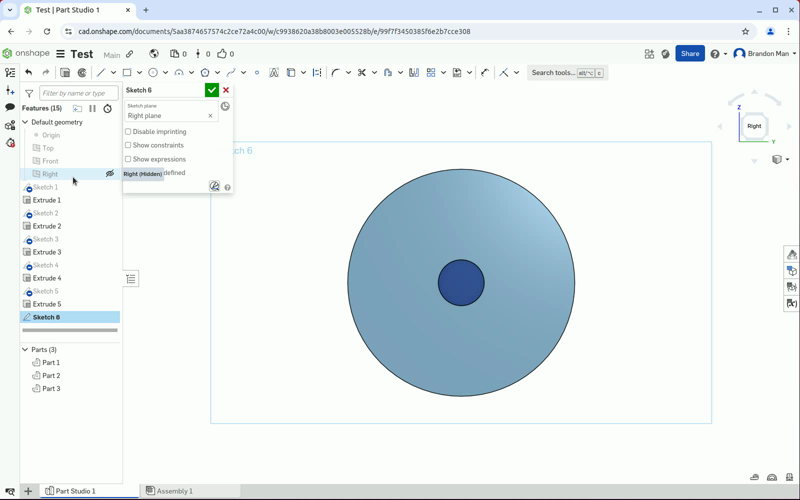
mouse_move(73, 352)
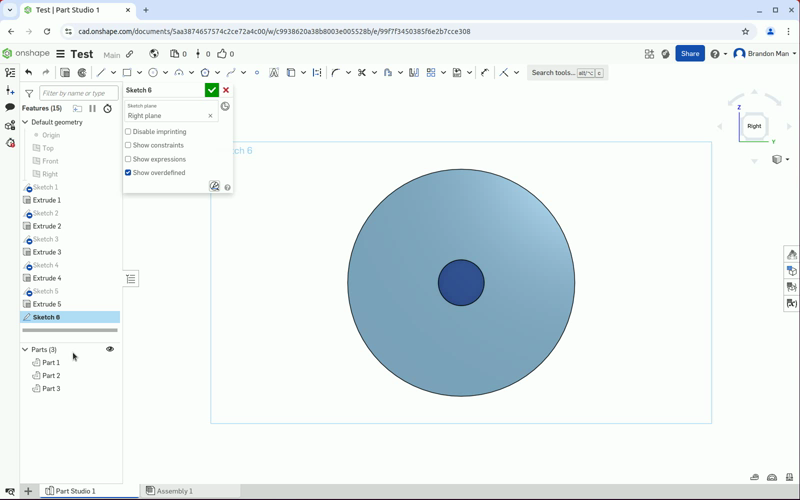
key(y)
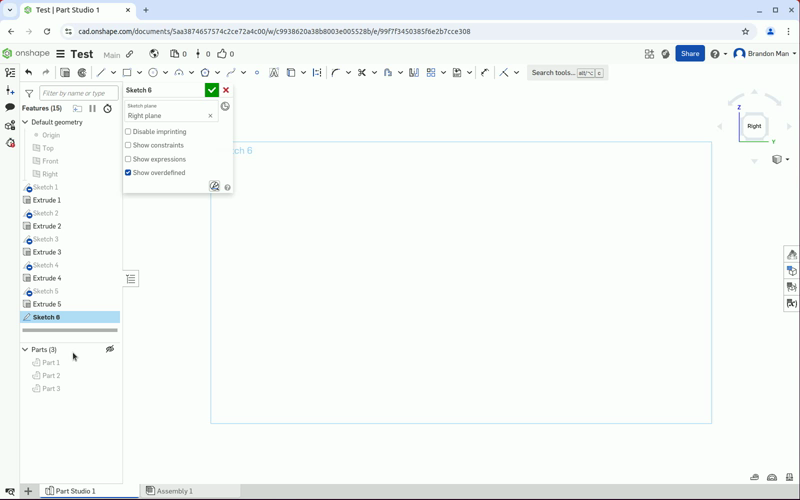
key(c)
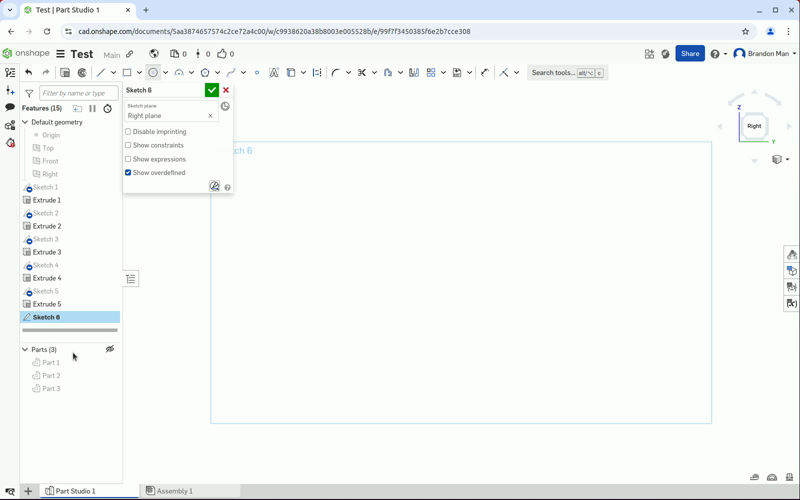
key_down(shift)
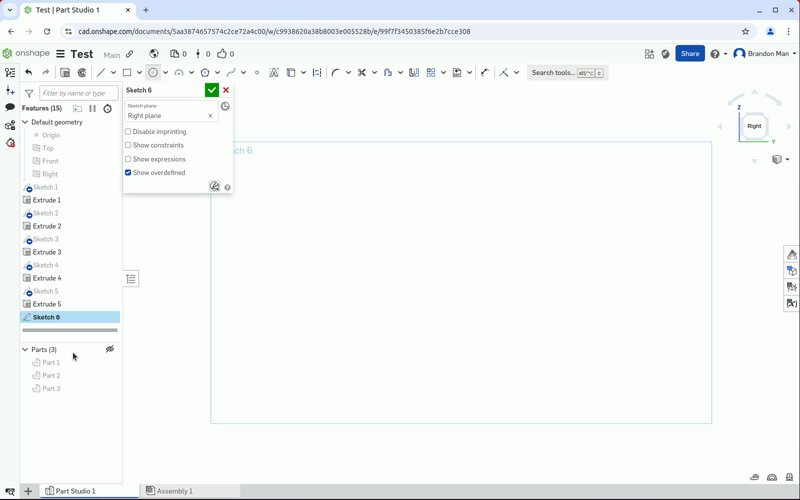
mouse_move(461, 282)
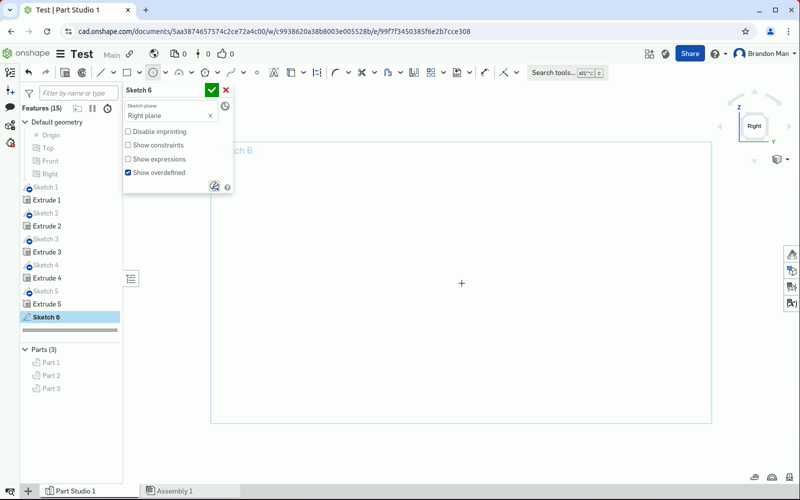
click(461, 282)
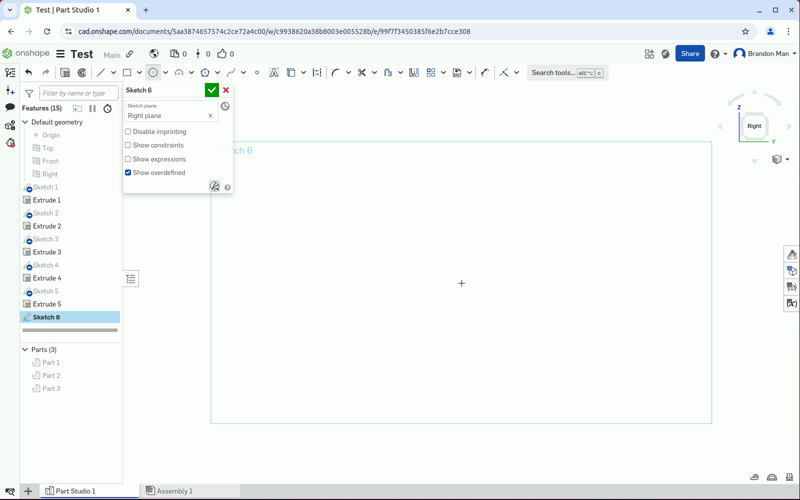
key_up(shift)
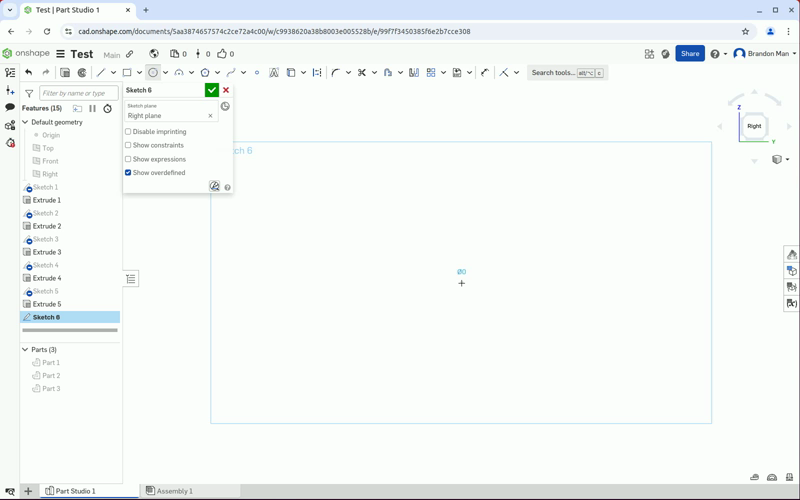
mouse_move(507, 282)
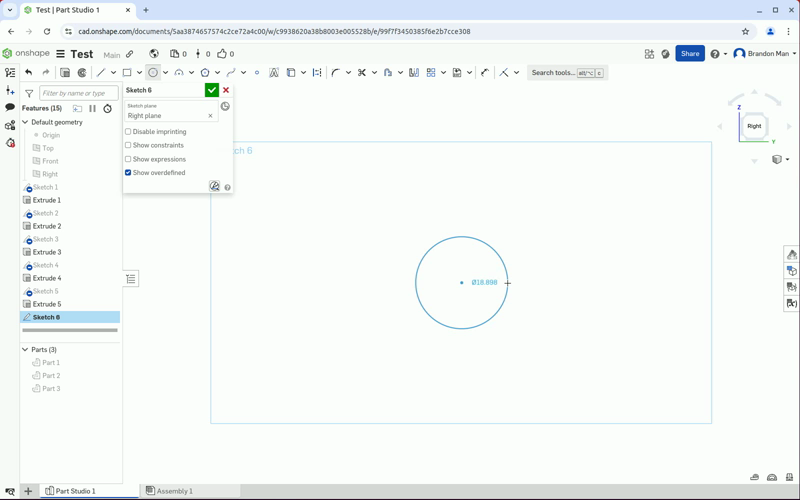
click(507, 282)
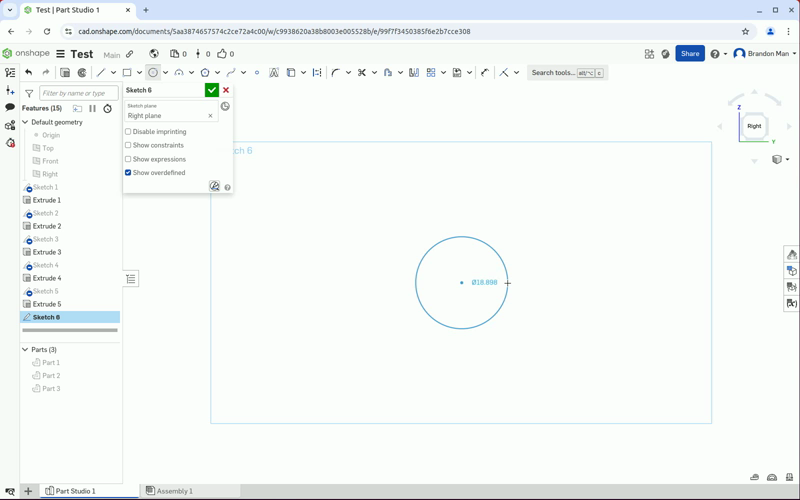
key(esc)
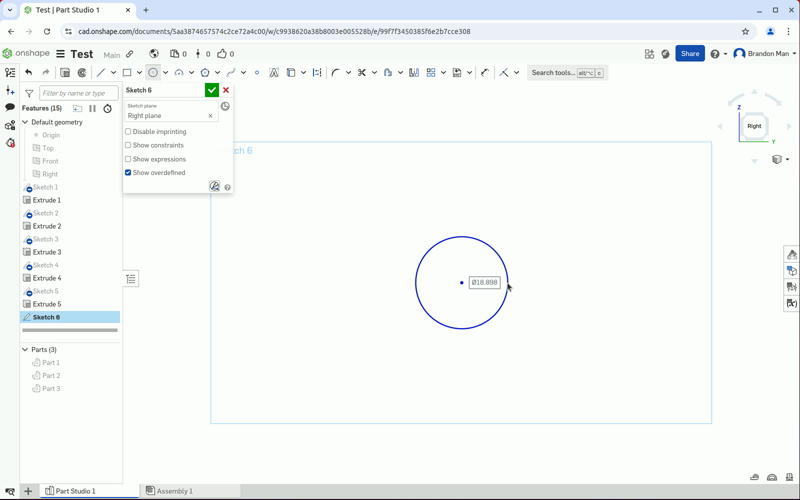
key(c)
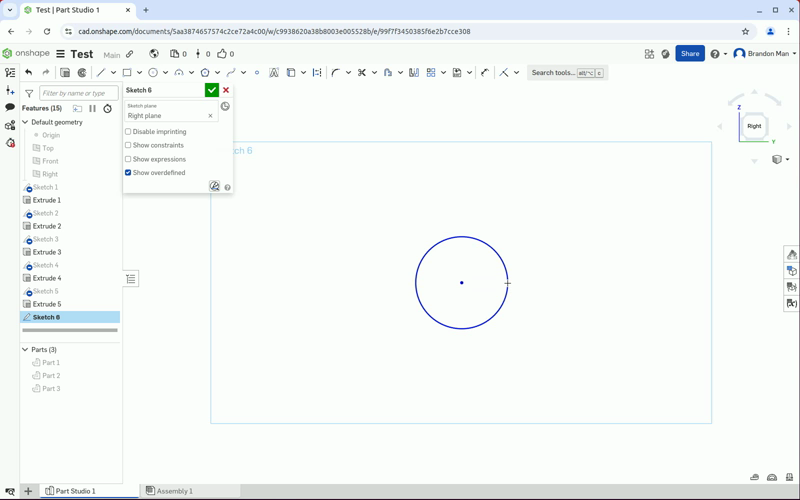
key_down(shift)
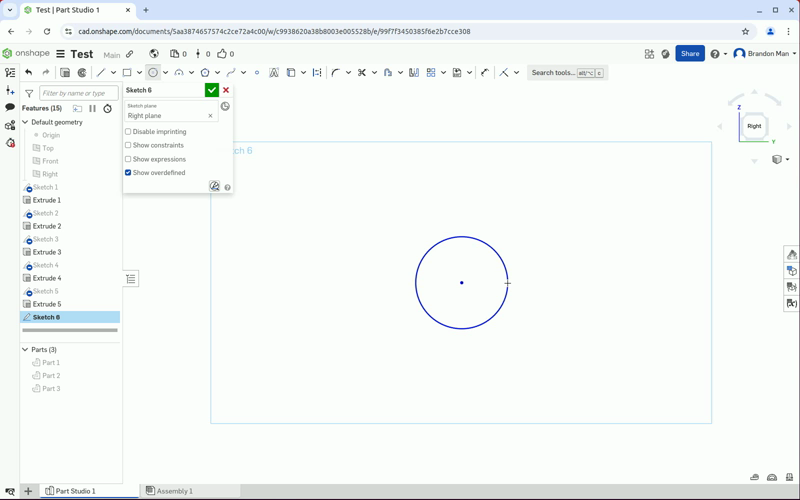
mouse_move(461, 282)
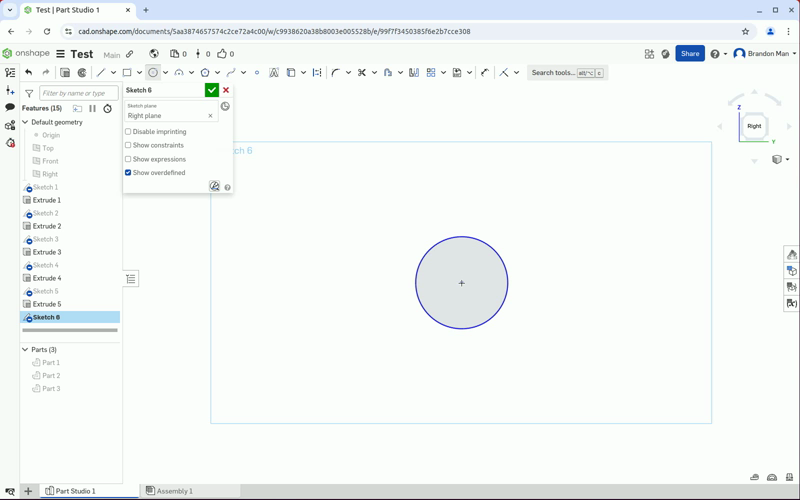
click(461, 282)
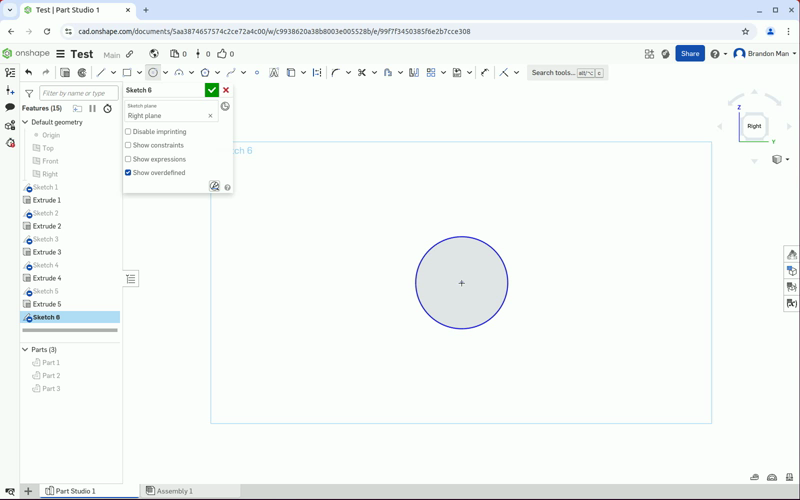
key_up(shift)
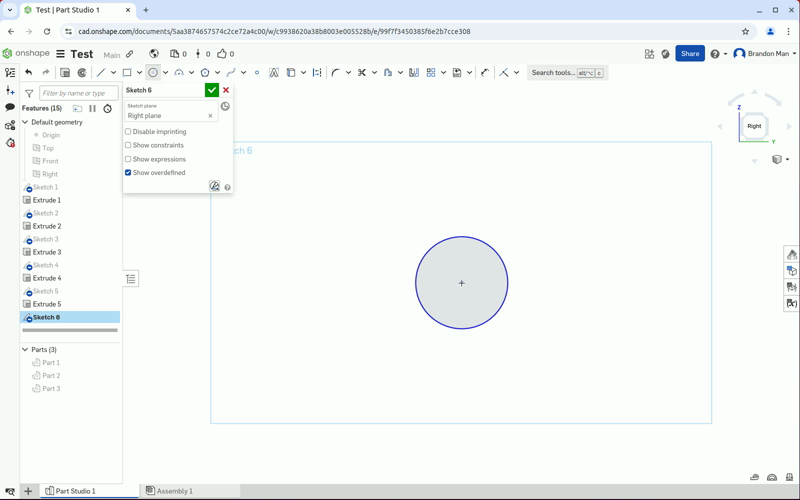
mouse_move(484, 282)
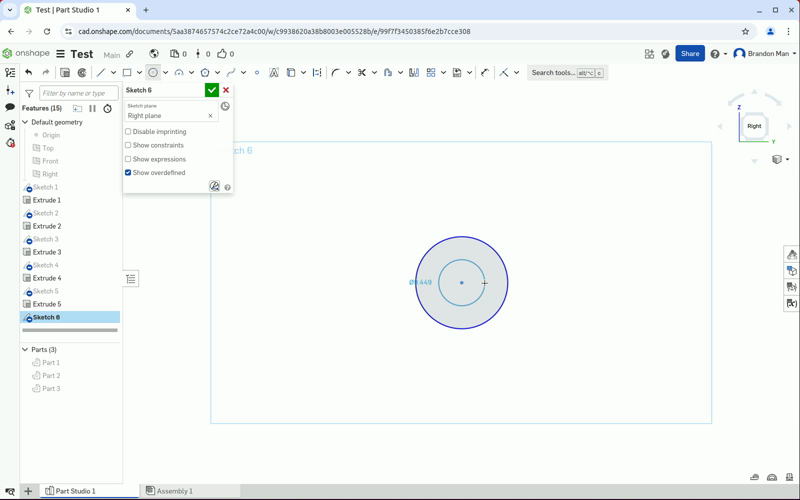
click(484, 282)
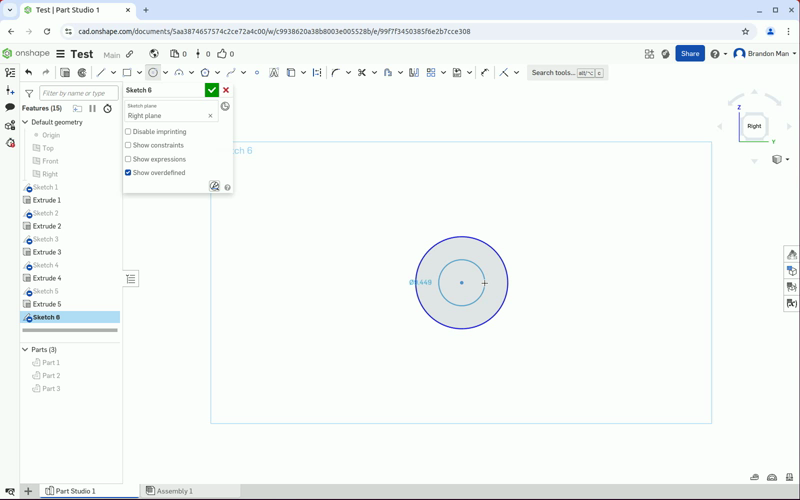
key(esc)
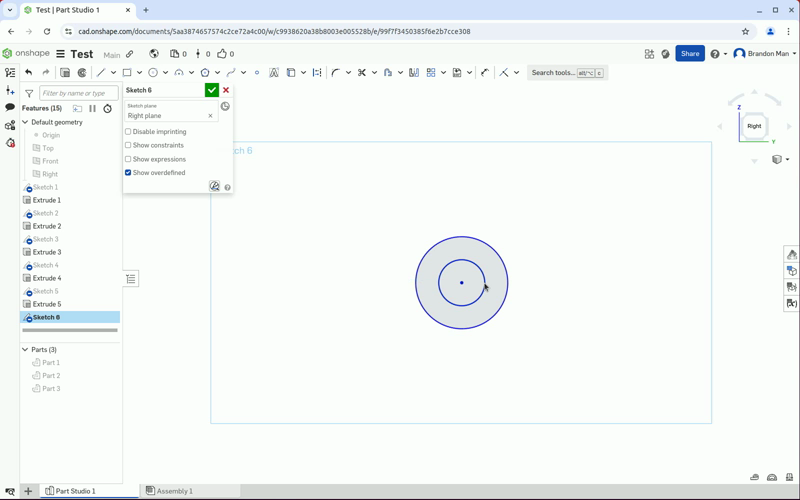
mouse_move(486, 299)
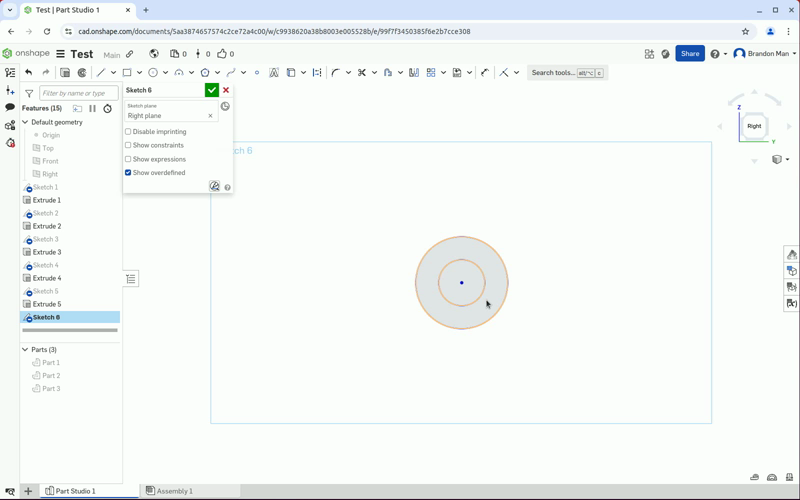
click(486, 299)
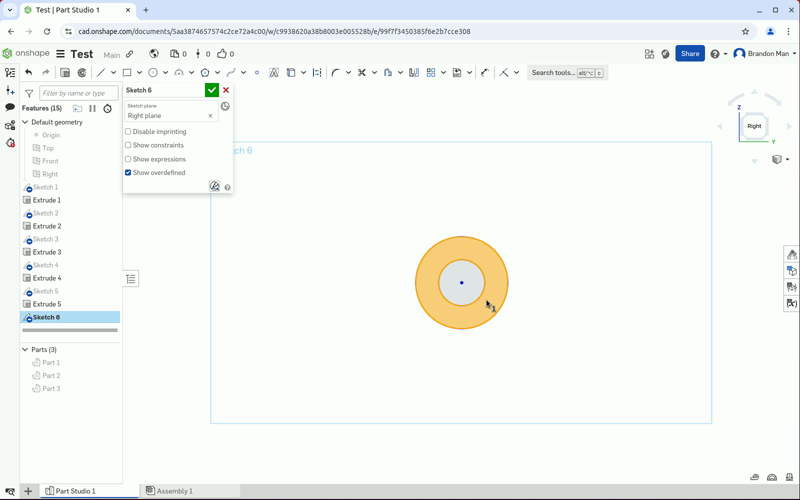
mouse_move(73, 352)
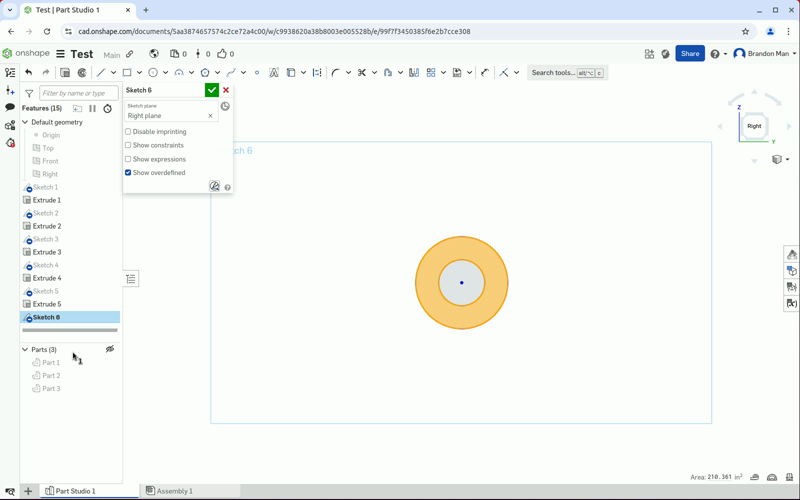
key(shift+y)
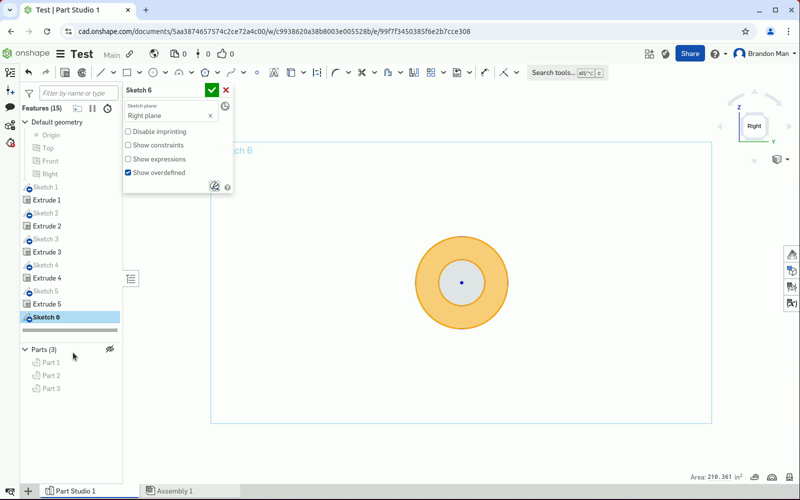
key(shift+e)
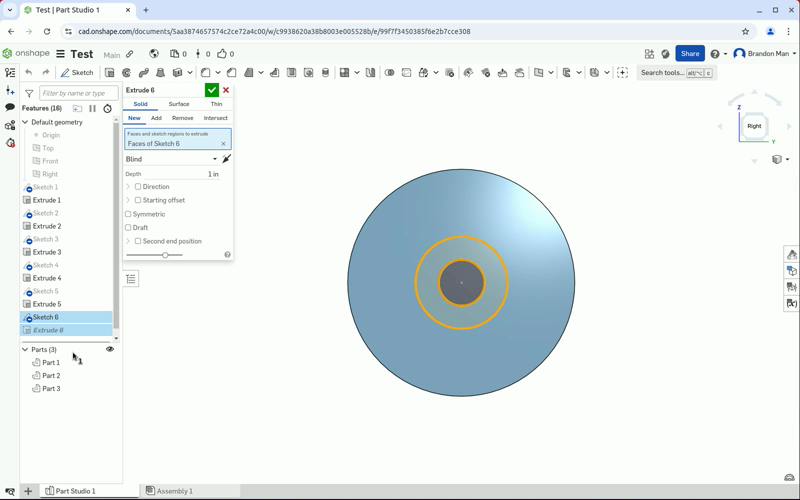
mouse_move(143, 106)
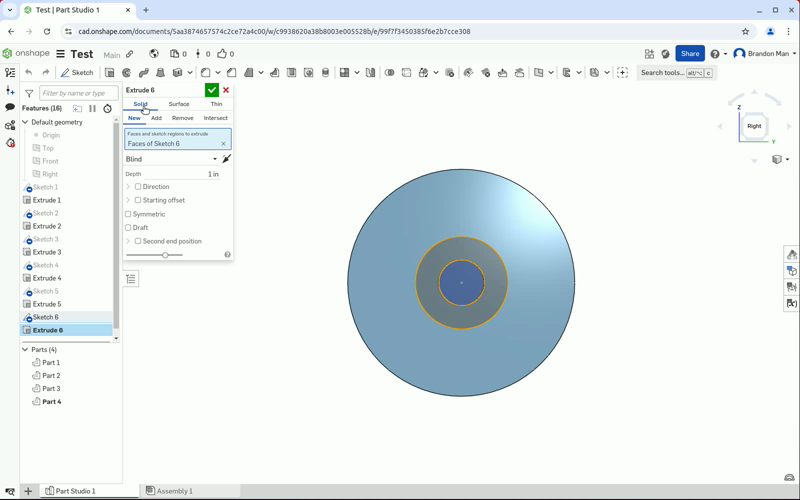
click(143, 106)
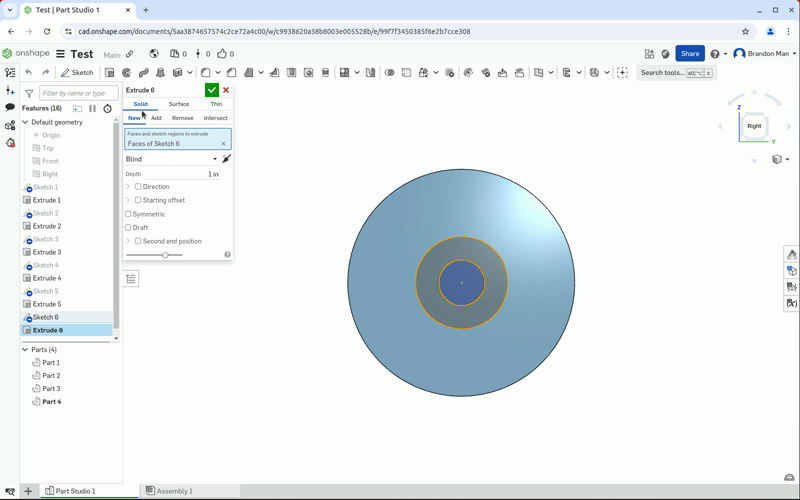
mouse_move(137, 120)
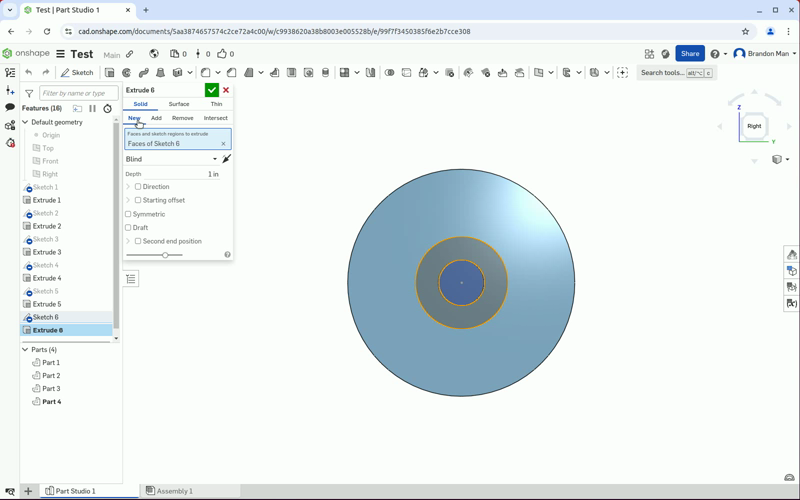
click(137, 120)
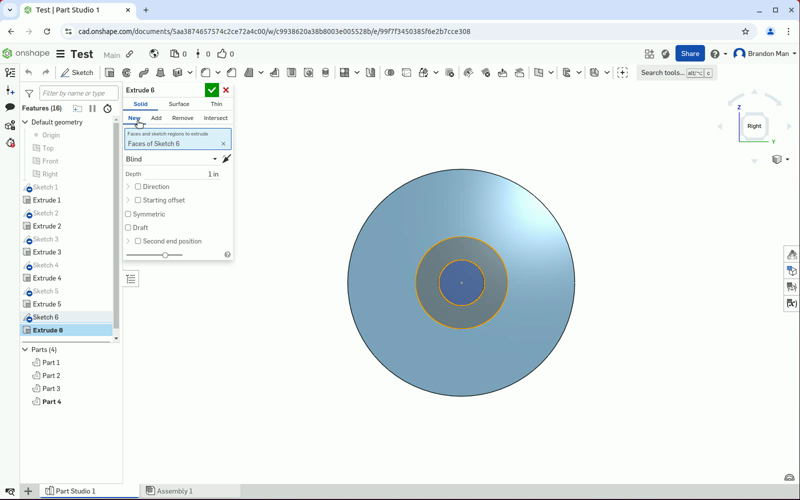
key(tab, 4)
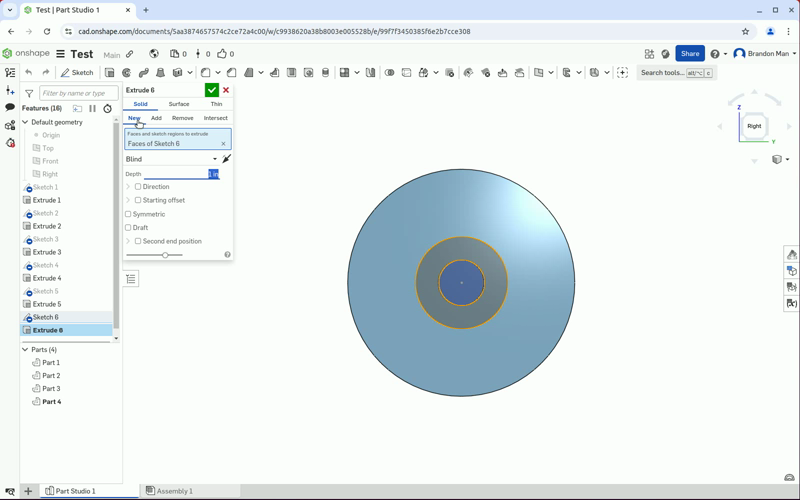
text(-18.535)
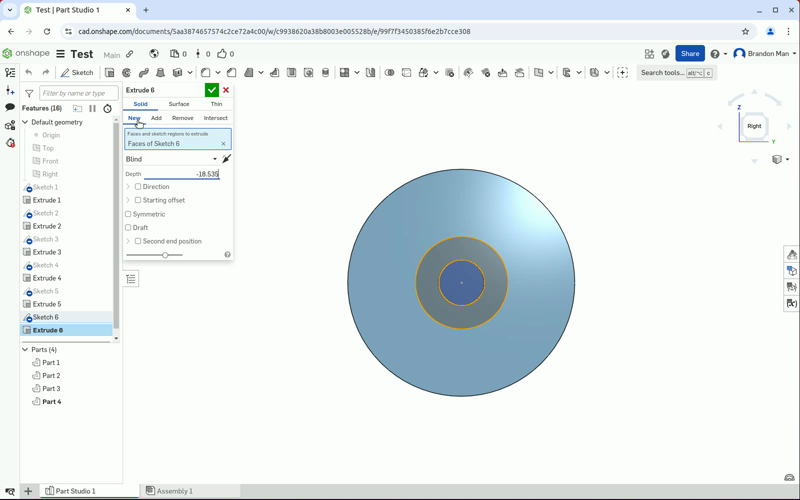
key(enter)
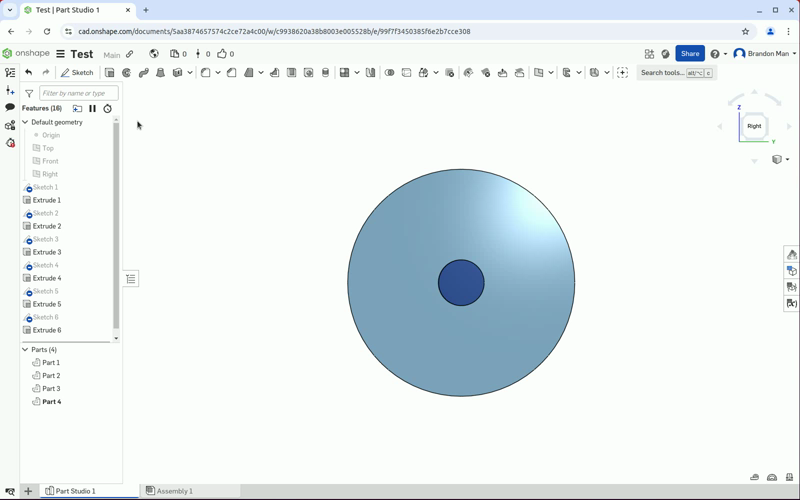
key(shift+h)
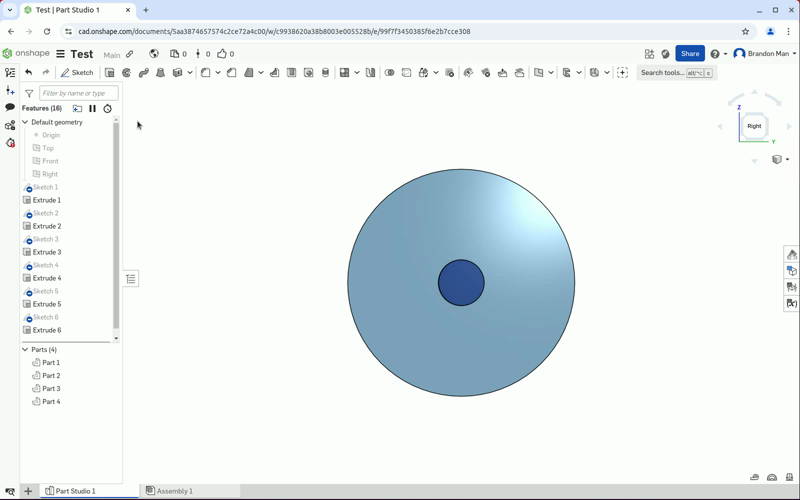
key(shift+h)
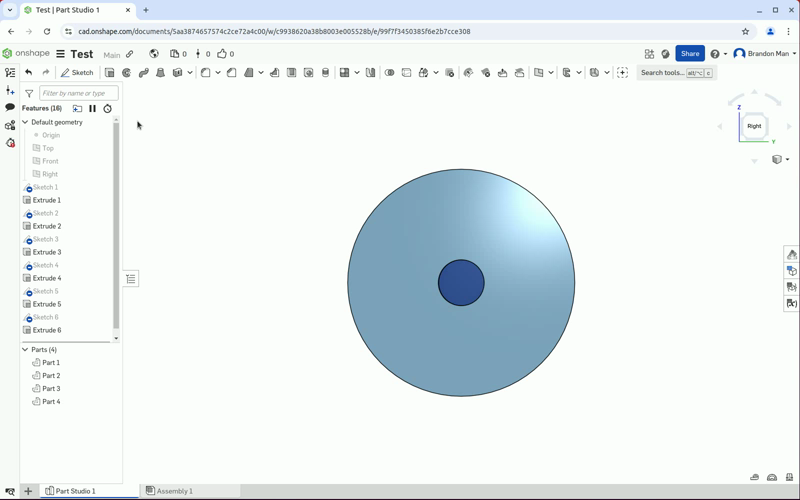
key(shift+7)
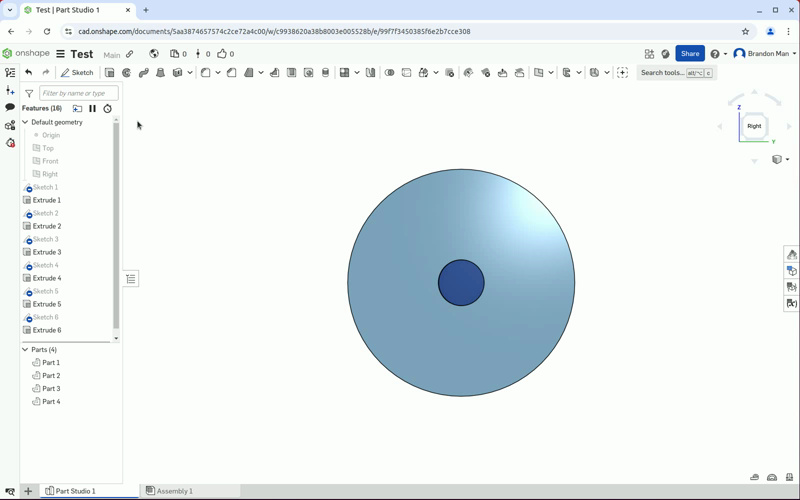
key(right, 2)
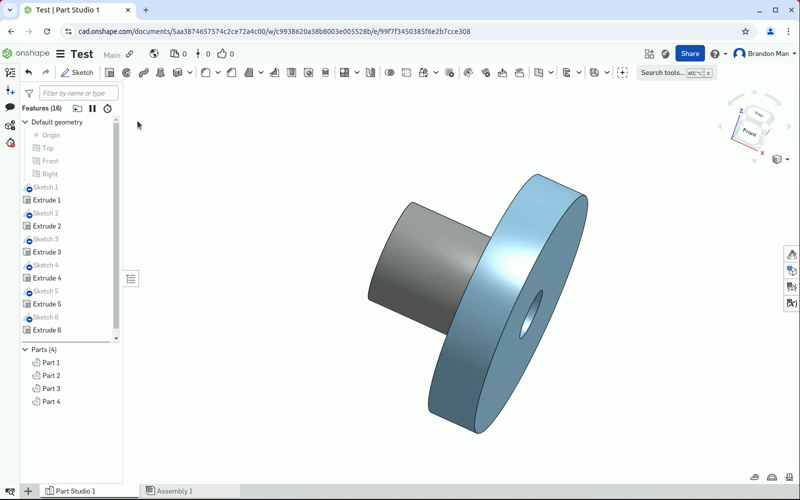
key(down, 2)
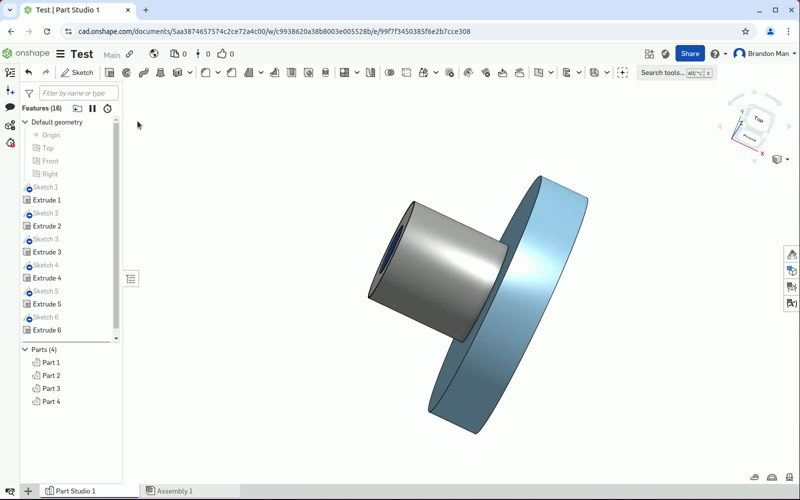
key(up, 2)
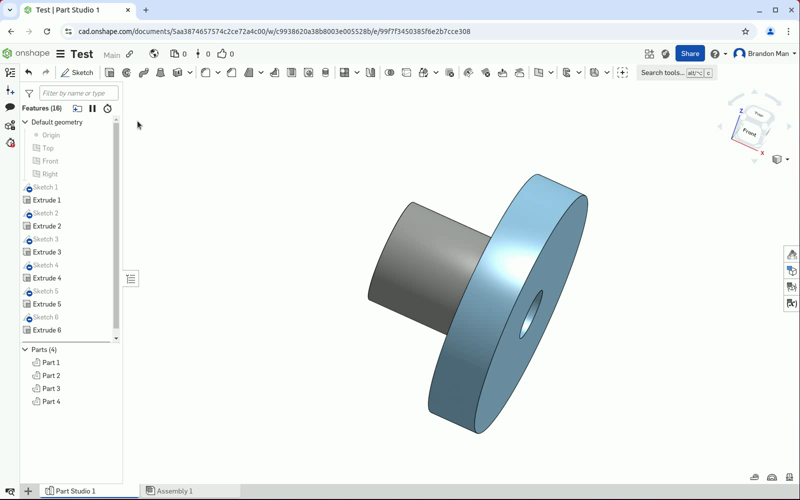
key(left, 2)
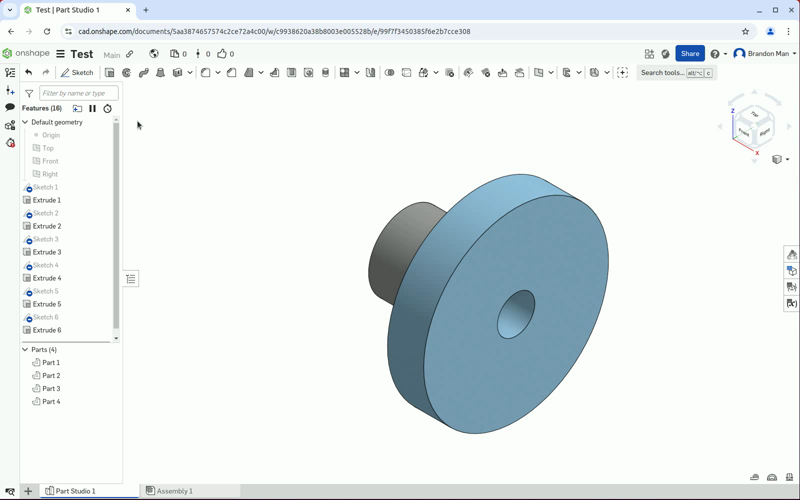
mouse_move(69, 189)
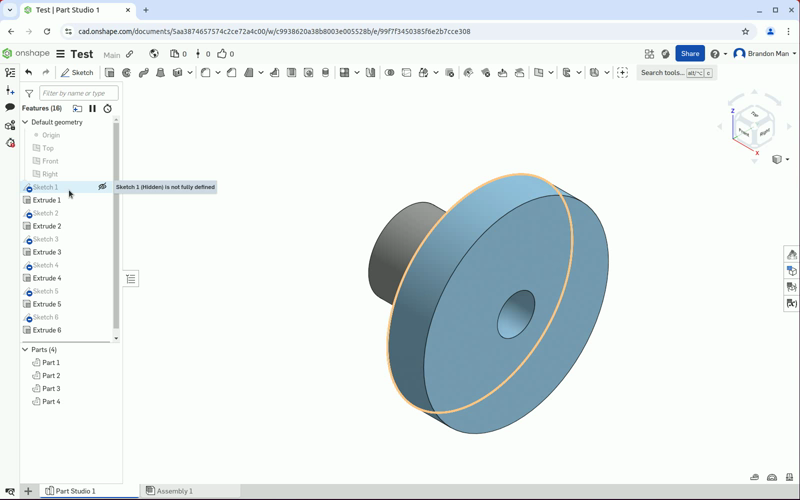
click(69, 189)